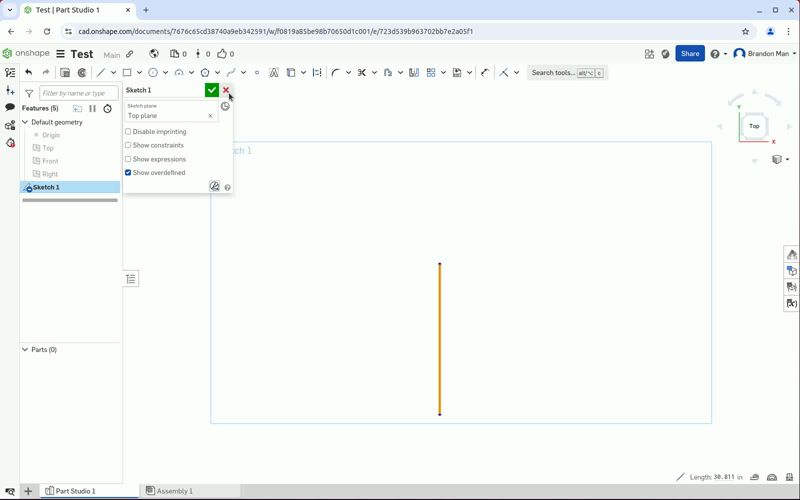
key(shift+h)
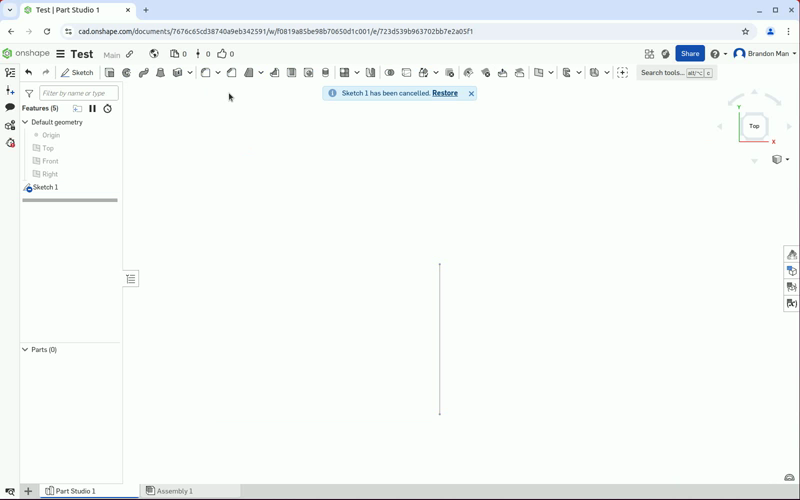
key(shift+s)
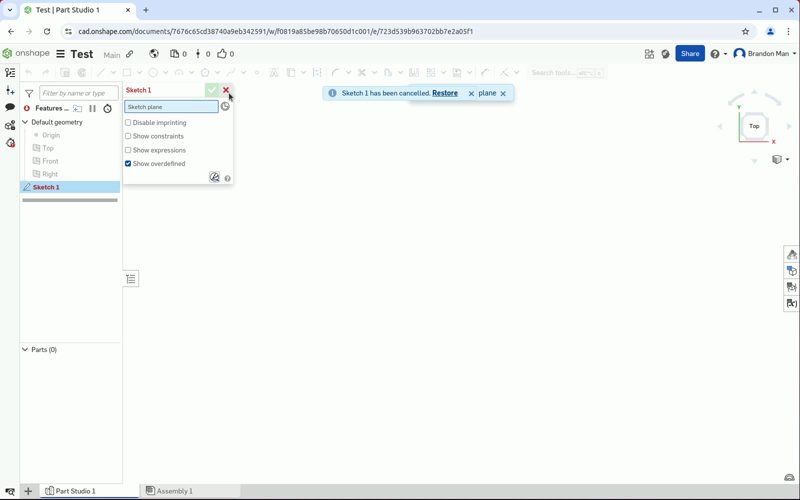
mouse_move(73, 150)
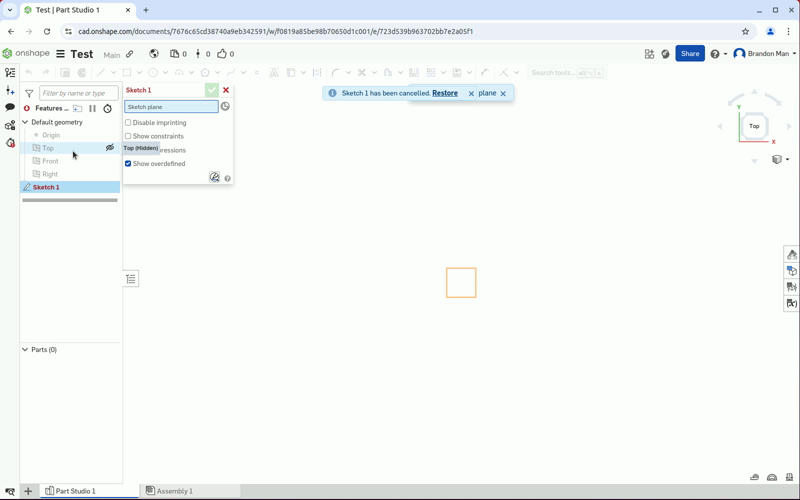
click(73, 150)
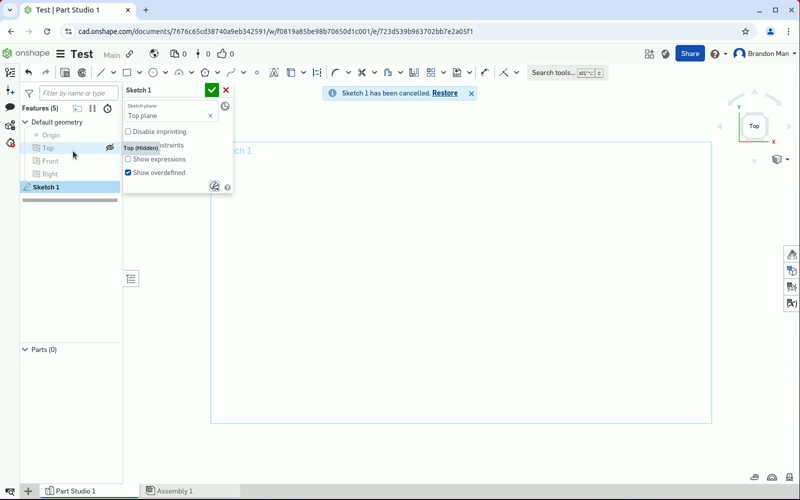
mouse_move(73, 352)
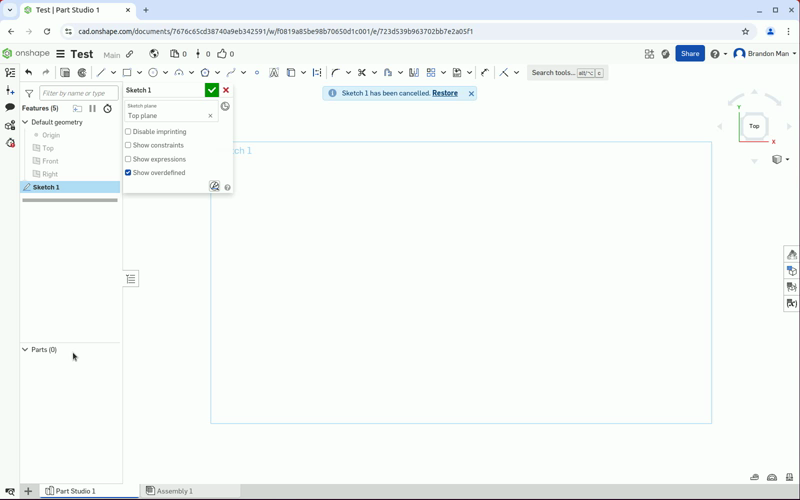
key(y)
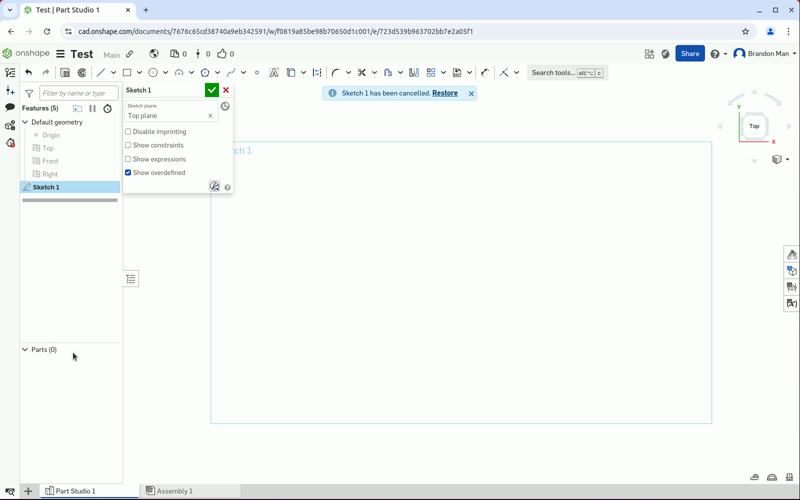
key(l)
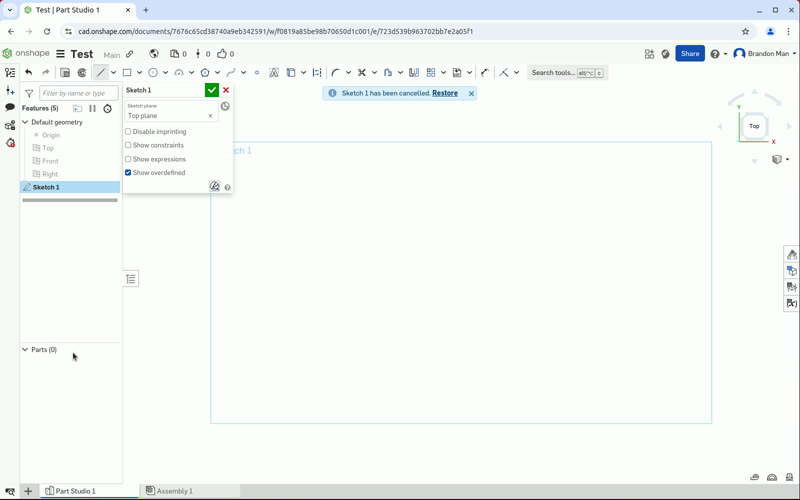
key_down(shift)
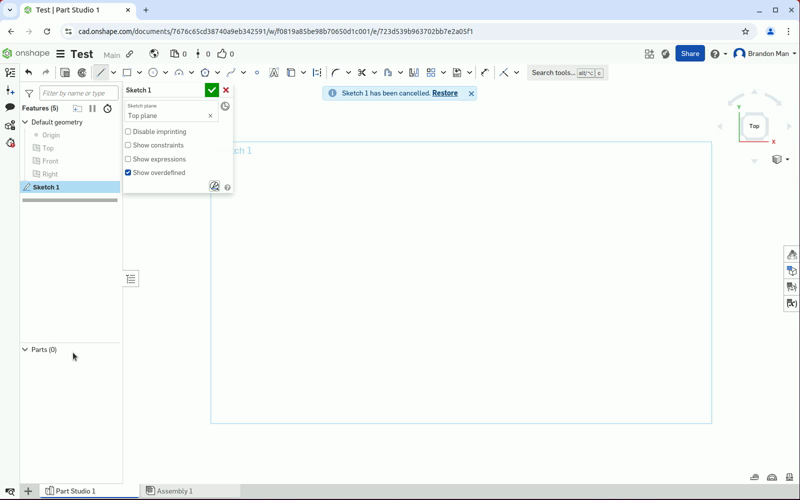
mouse_move(396, 309)
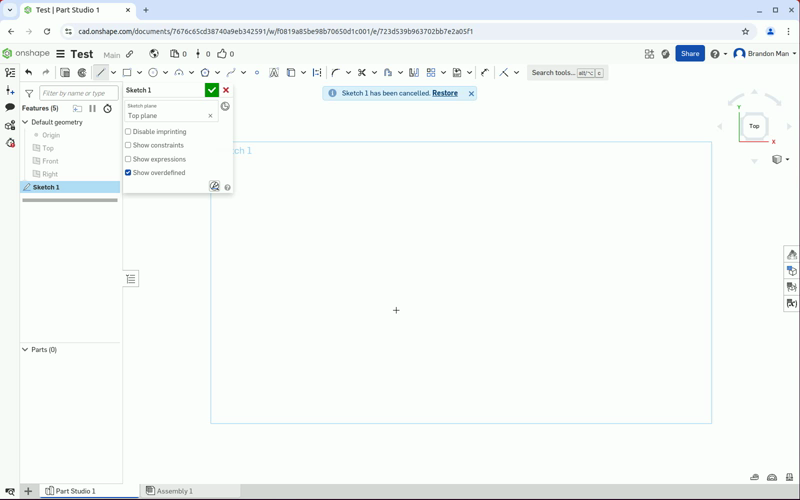
click(396, 309)
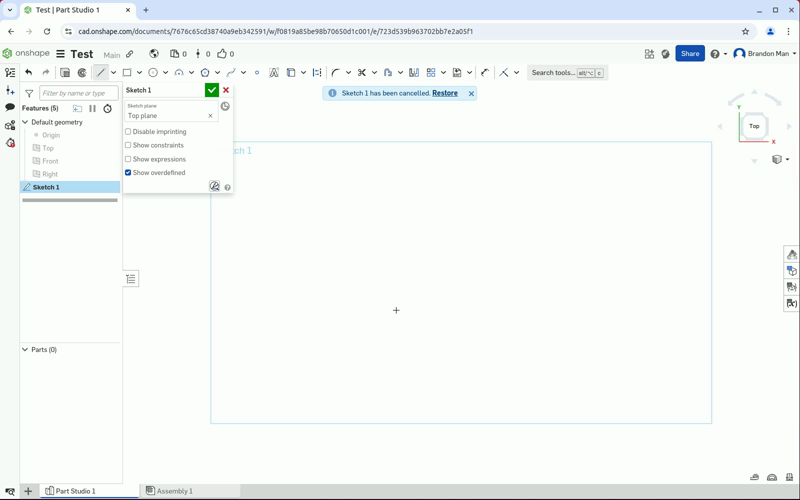
key_up(shift)
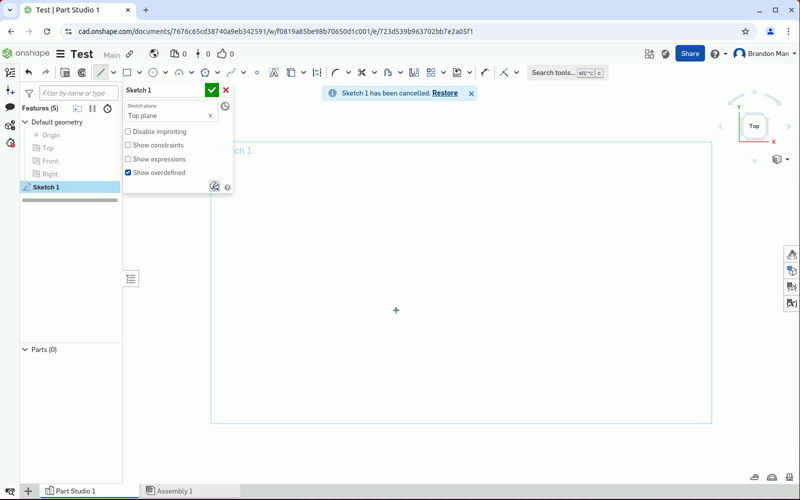
key_down(shift)
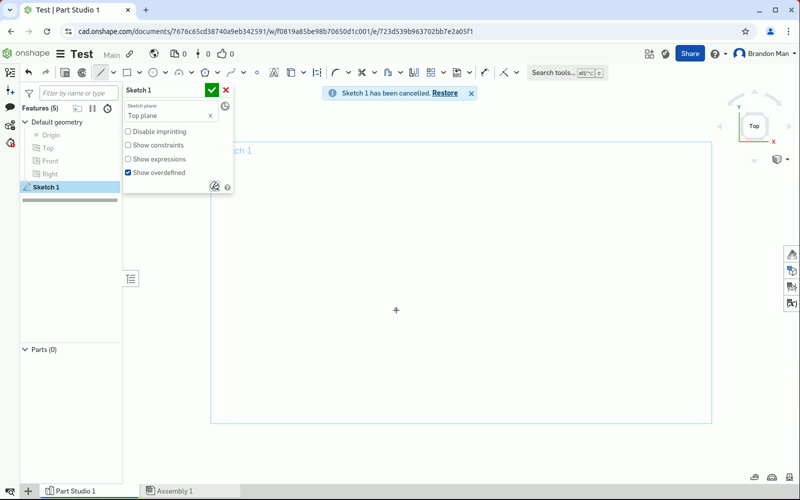
mouse_move(426, 309)
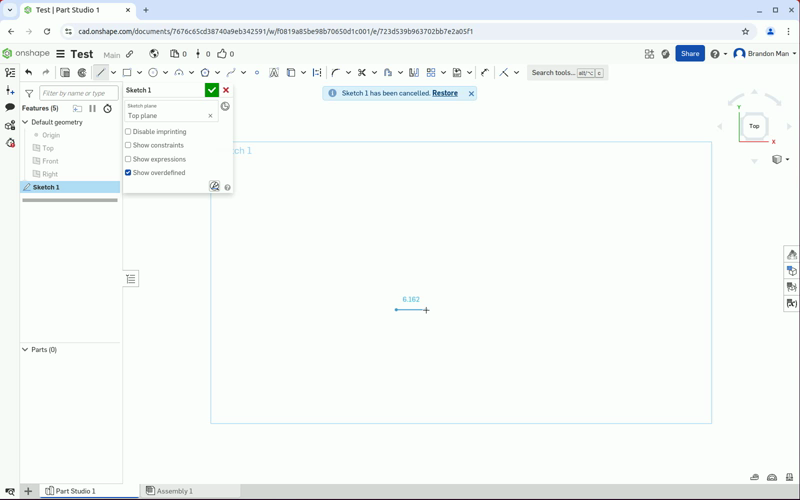
mouse_move(415, 309)
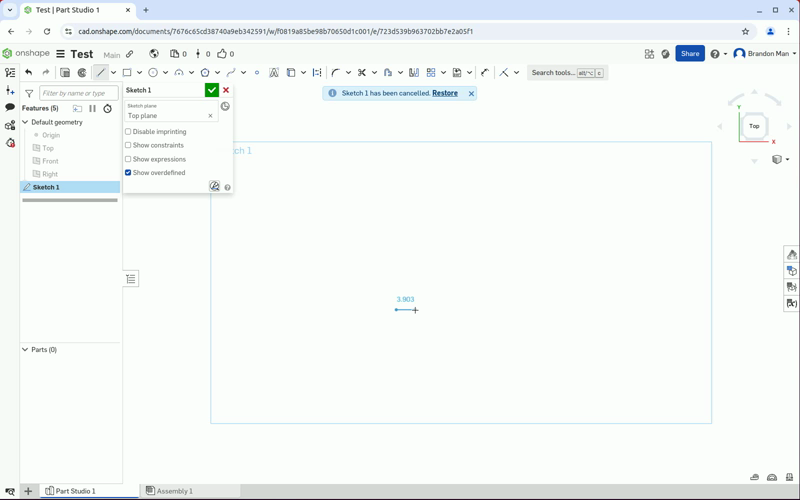
click(415, 309)
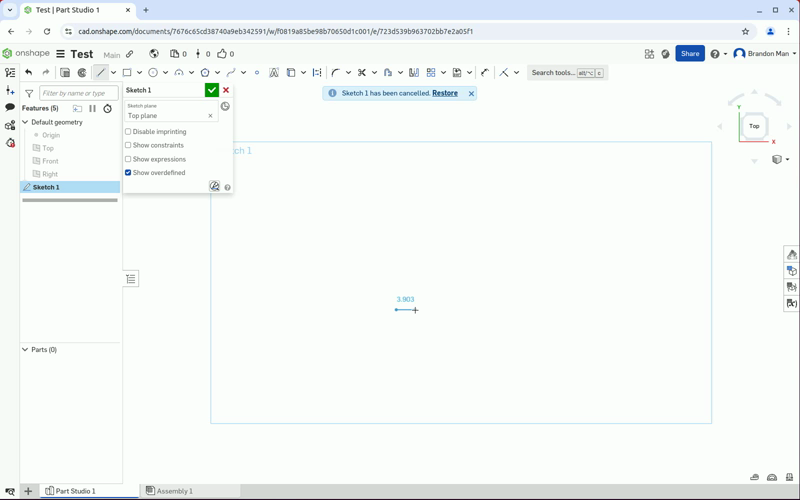
key_up(shift)
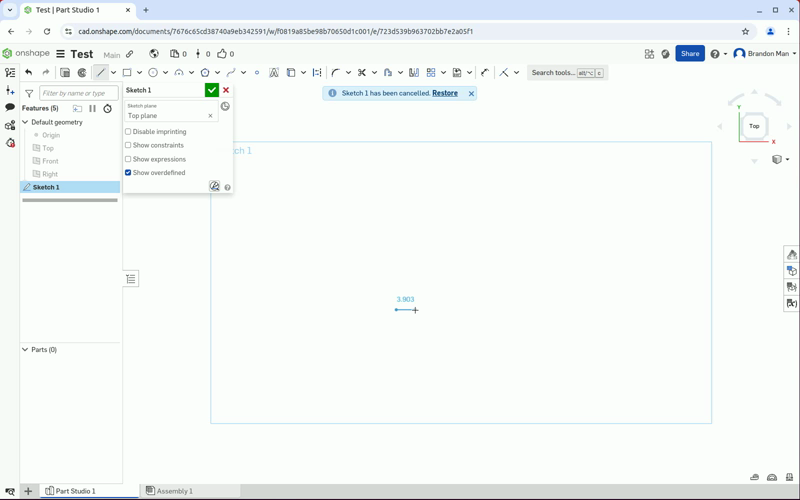
key_down(shift)
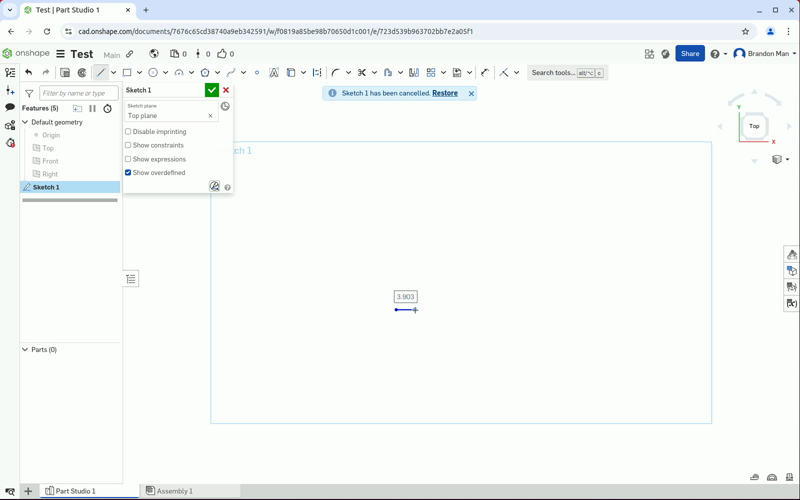
mouse_move(415, 170)
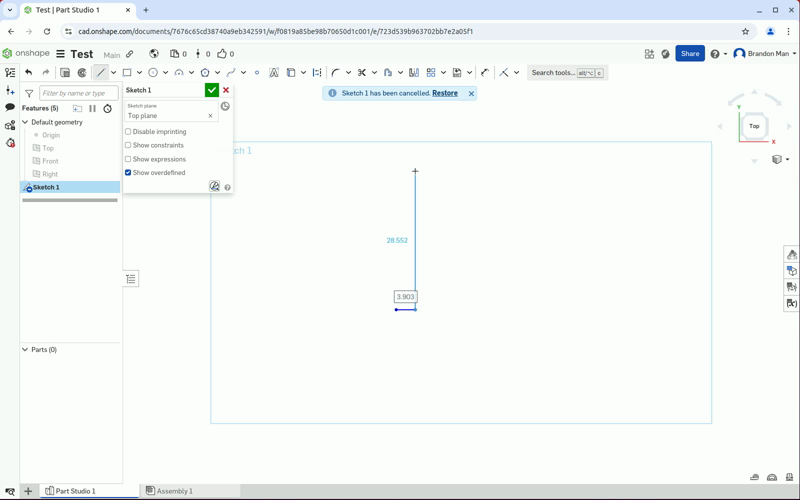
click(415, 170)
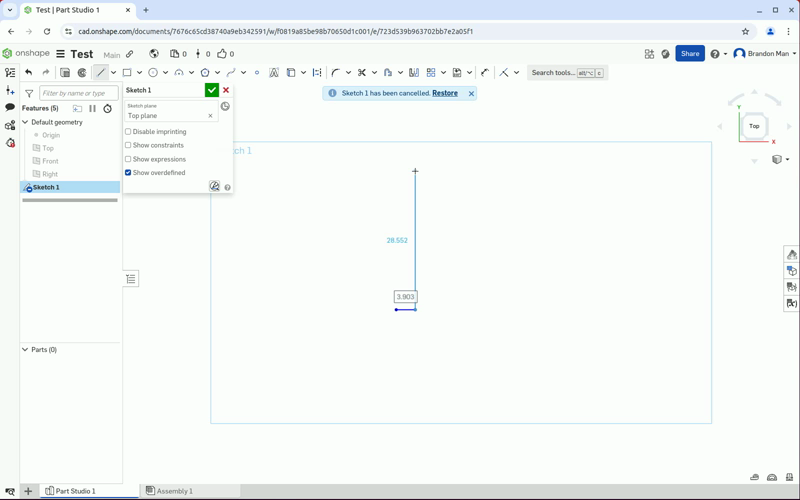
key_up(shift)
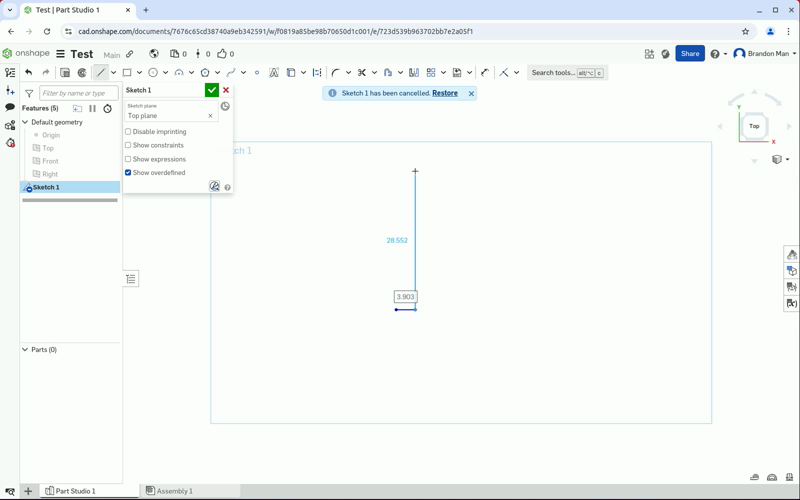
key_down(shift)
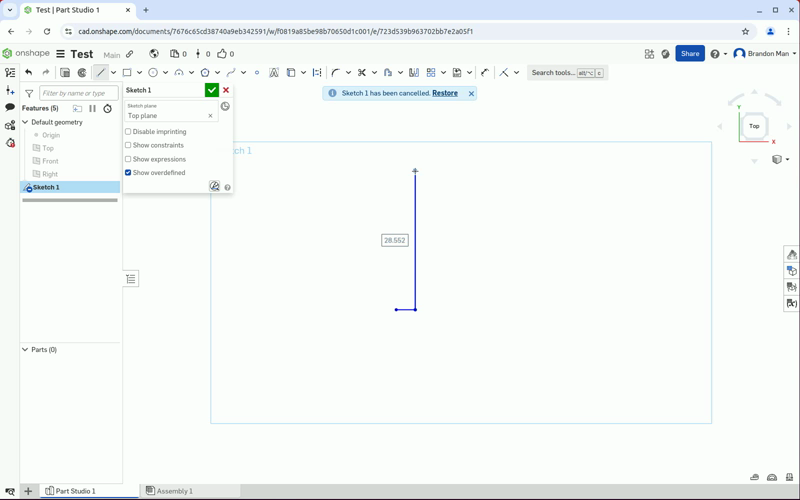
mouse_move(445, 170)
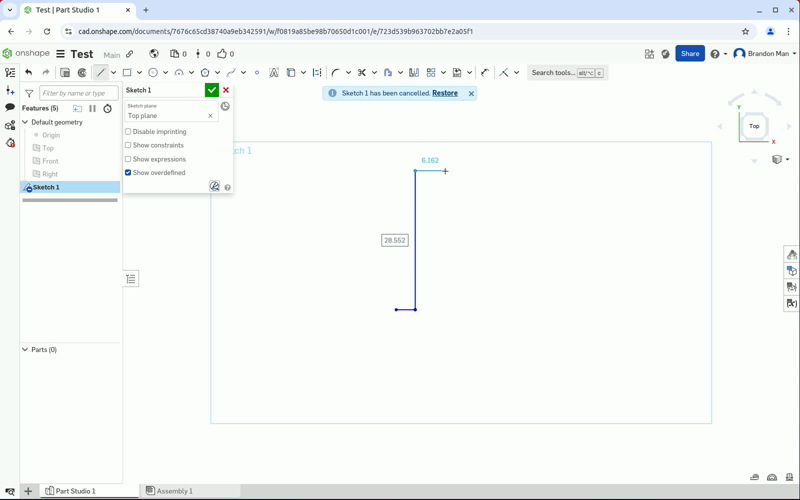
mouse_move(396, 170)
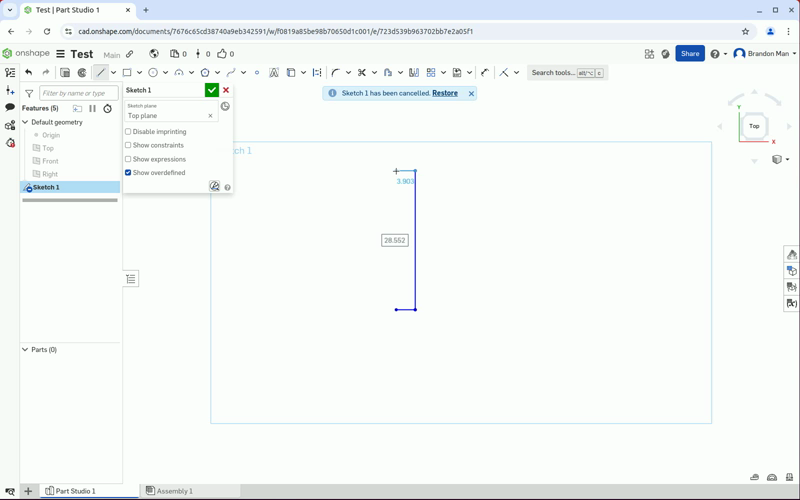
click(396, 170)
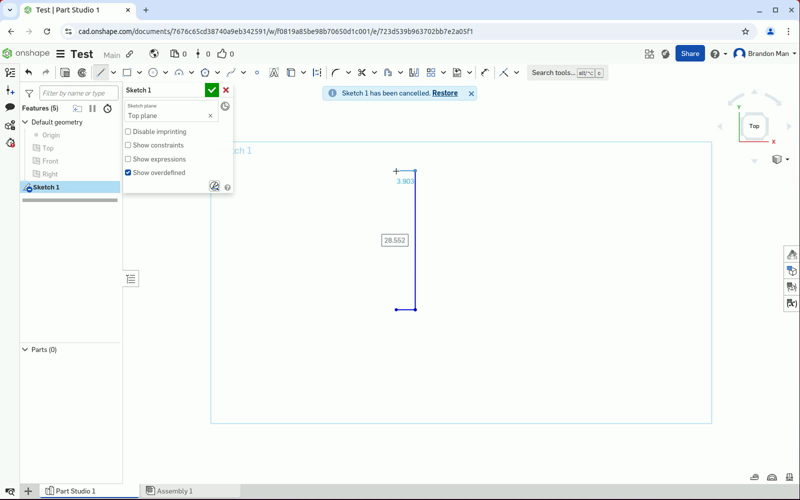
key_up(shift)
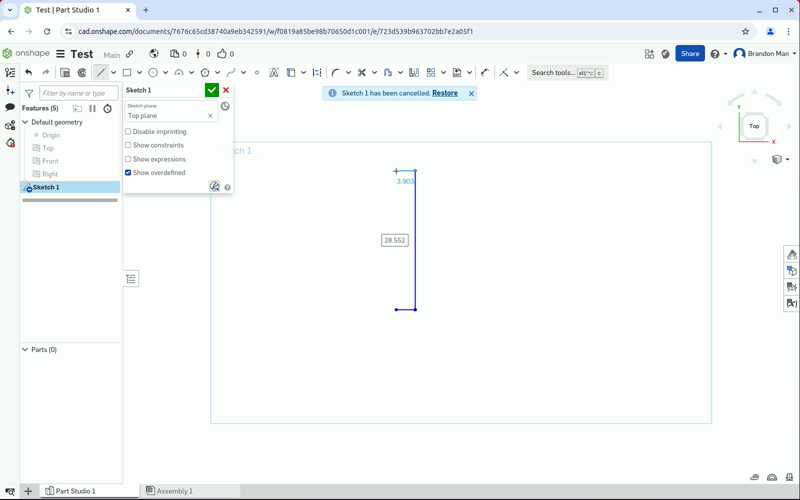
key_down(shift)
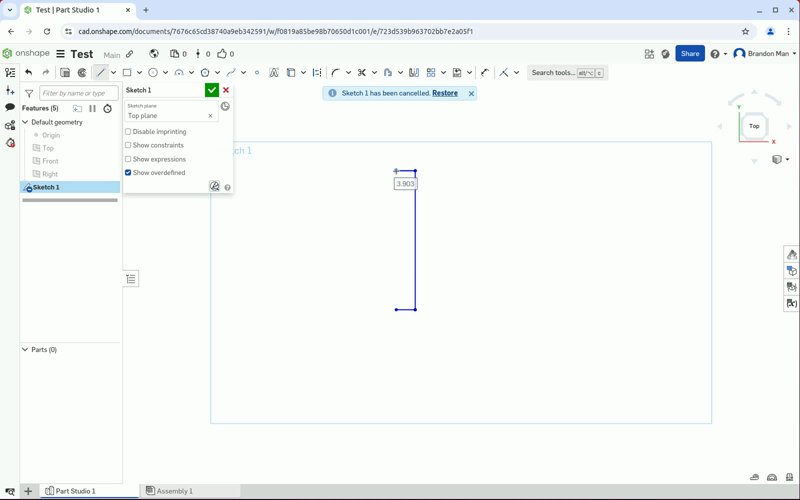
mouse_move(396, 309)
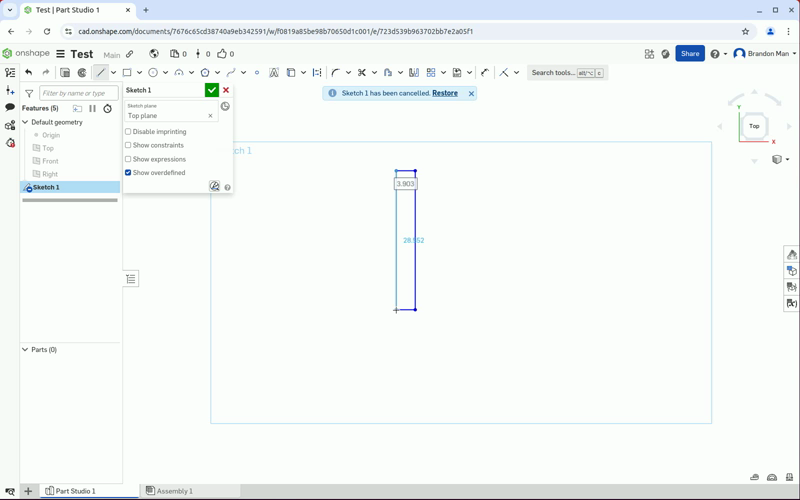
key_up(shift)
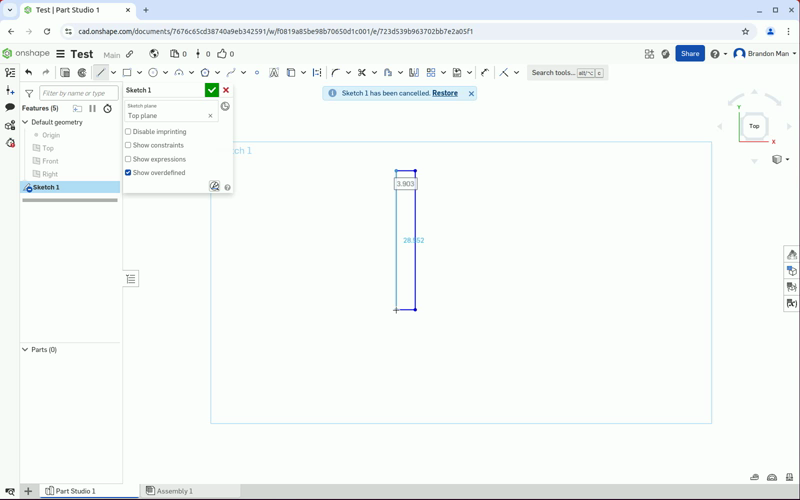
click(396, 309)
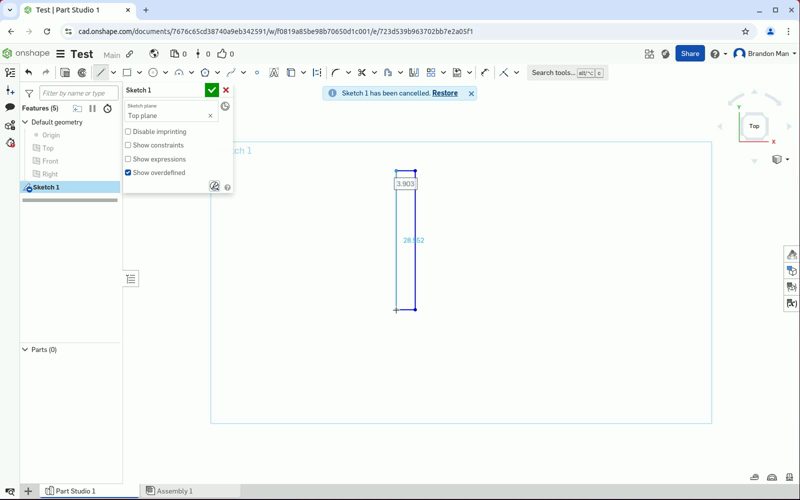
key(esc)
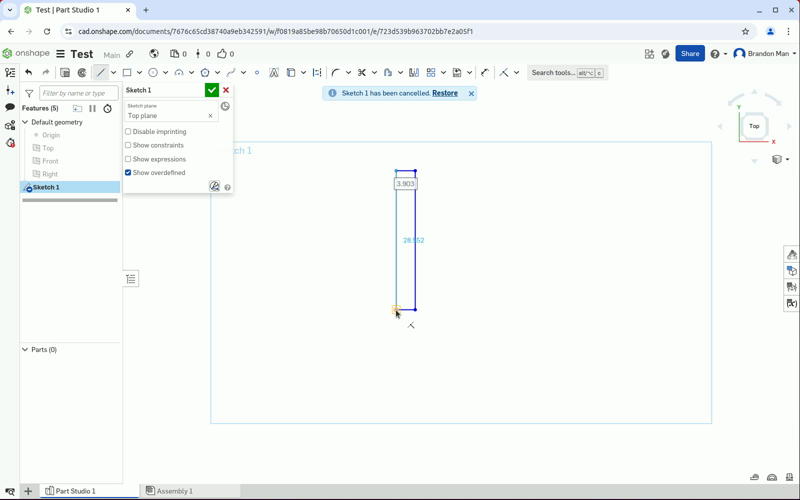
mouse_move(400, 227)
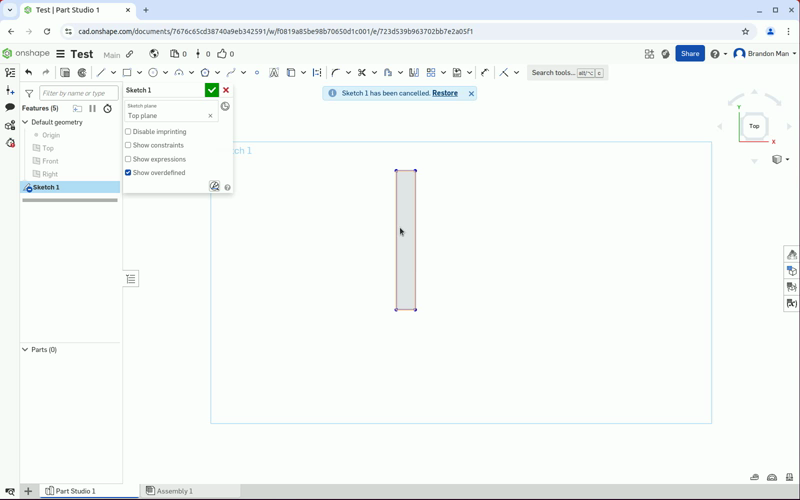
click(400, 227)
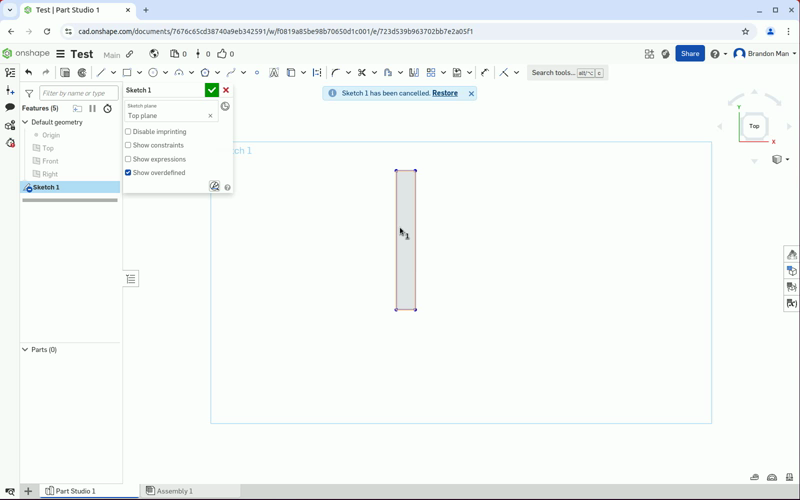
mouse_move(73, 352)
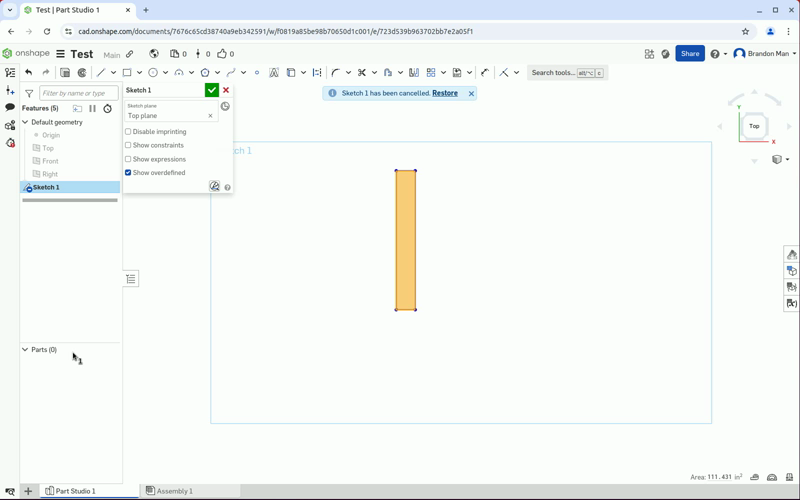
key(shift+y)
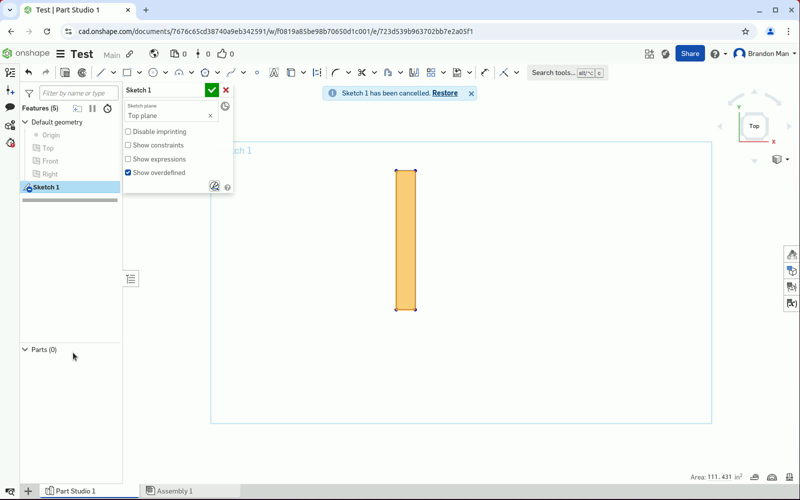
key(shift+e)
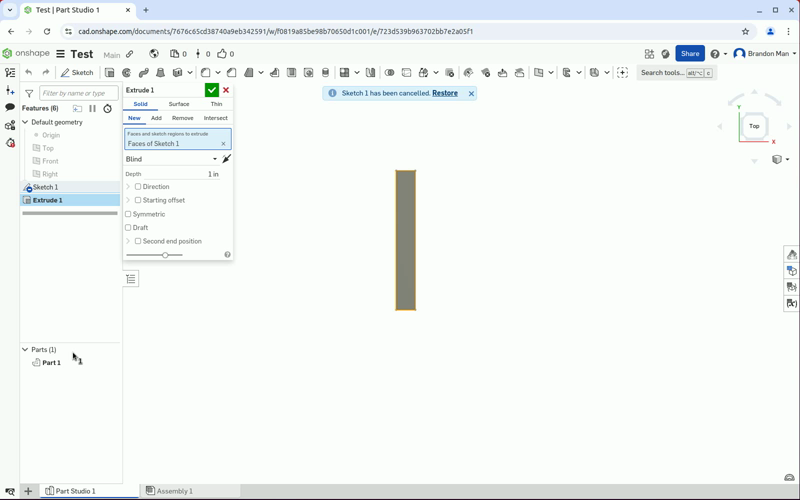
mouse_move(143, 106)
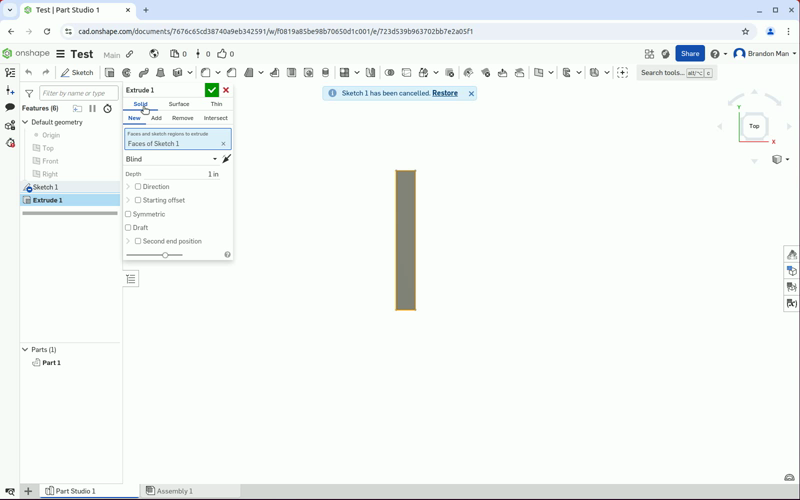
click(143, 106)
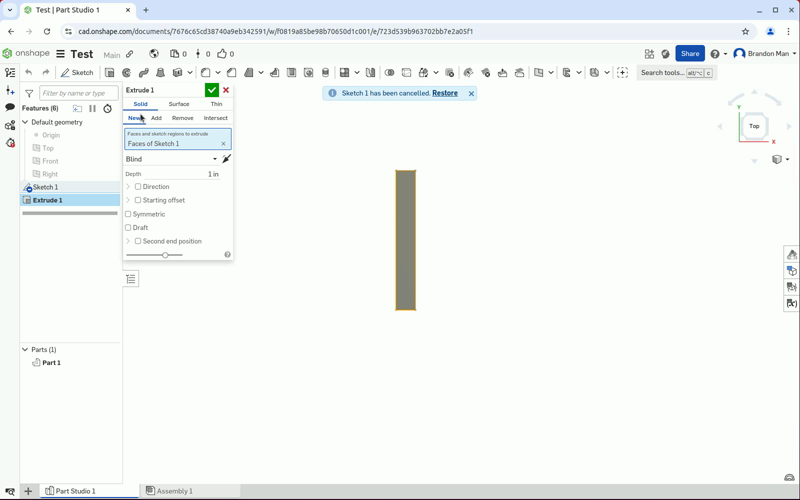
mouse_move(137, 120)
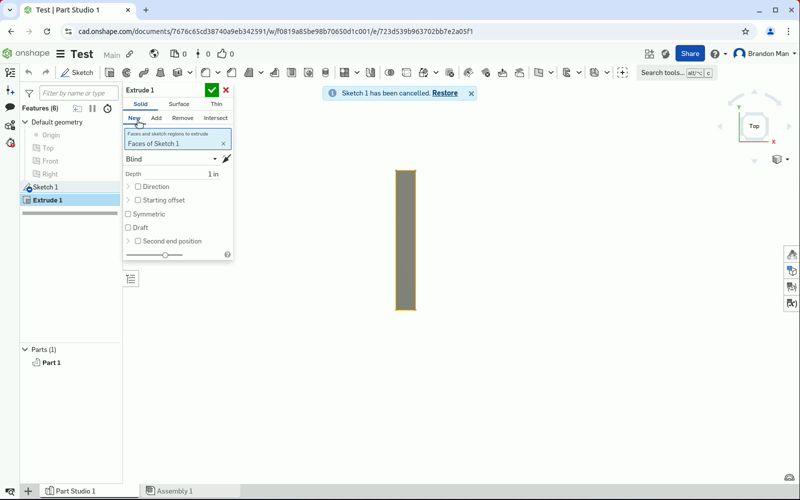
click(137, 120)
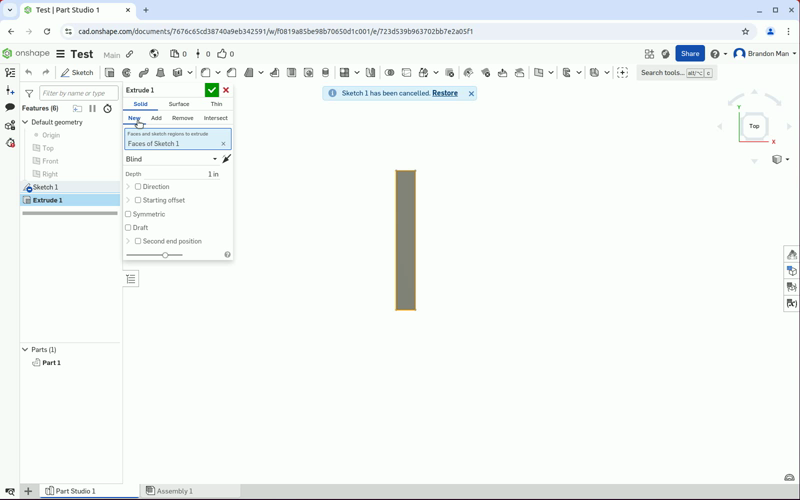
key(tab, 4)
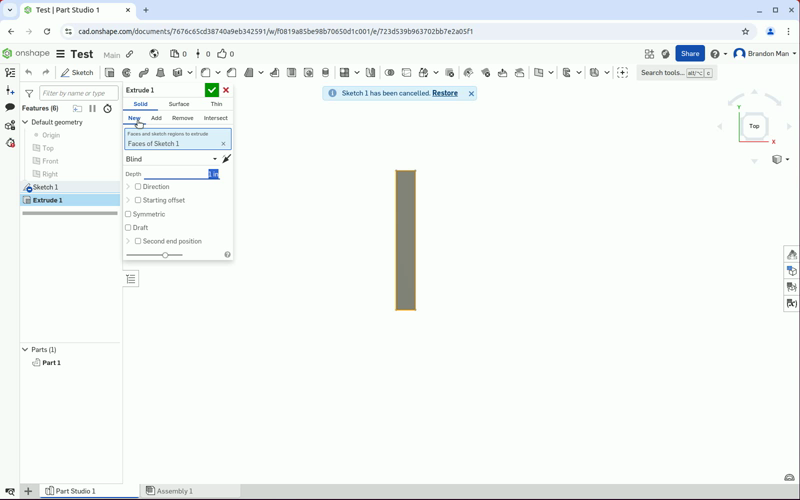
text(2.166)
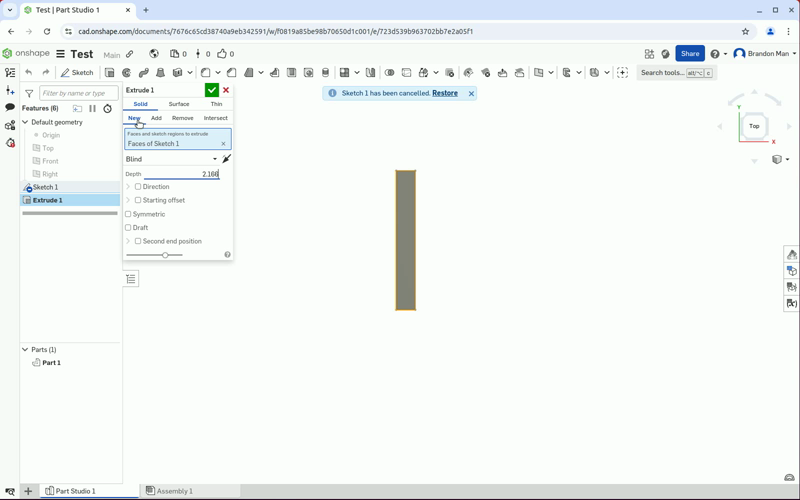
key(enter)
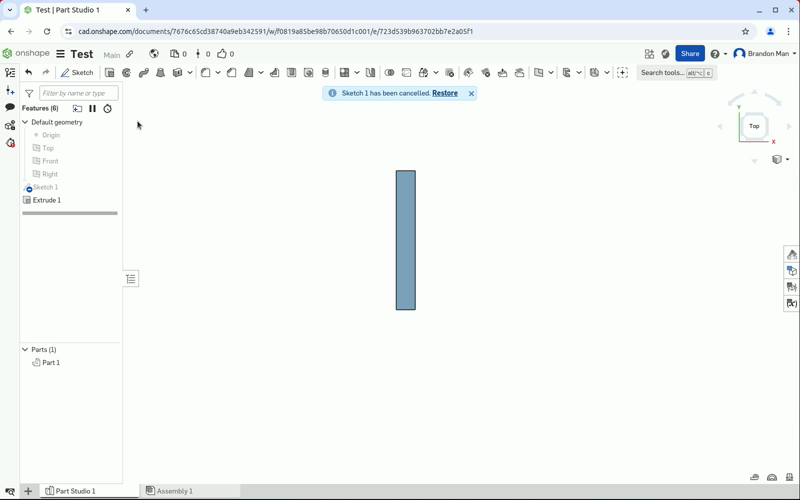
key(shift+h)
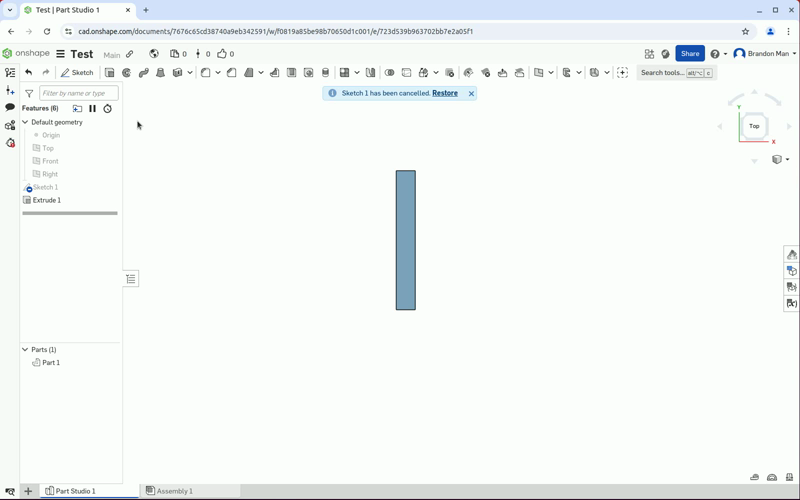
key(shift+h)
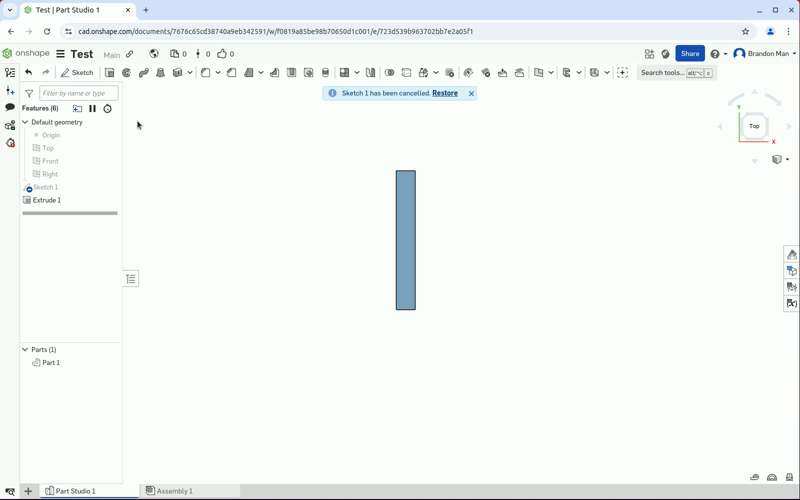
mouse_move(73, 189)
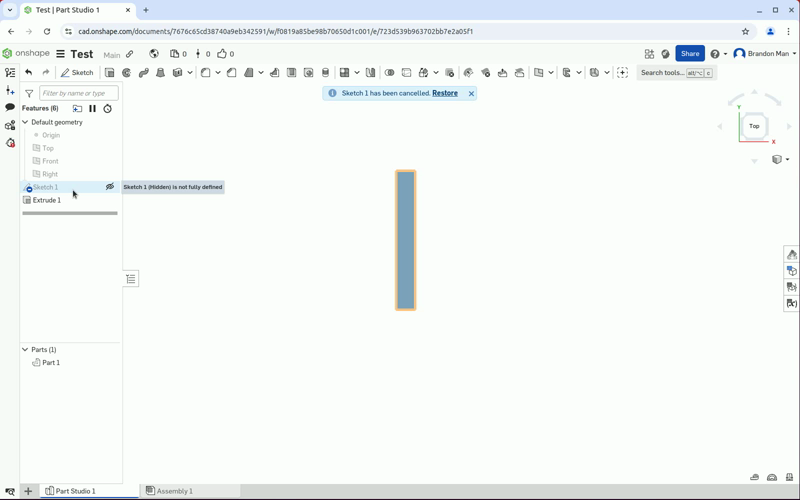
click(73, 189)
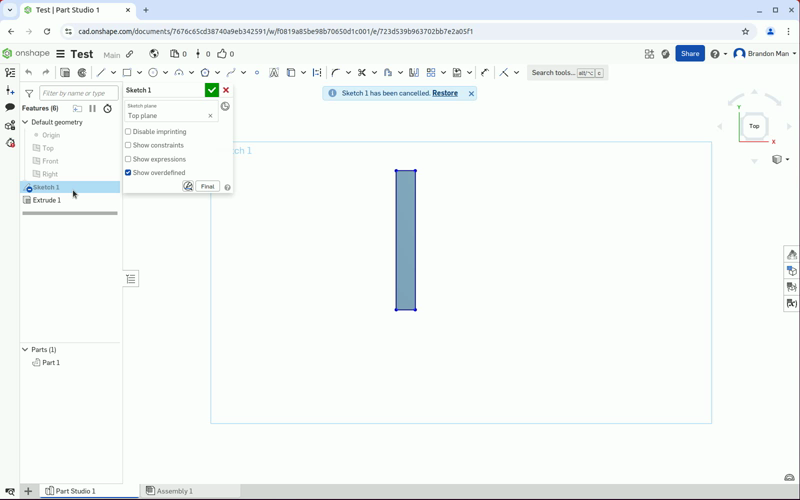
mouse_move(229, 92)
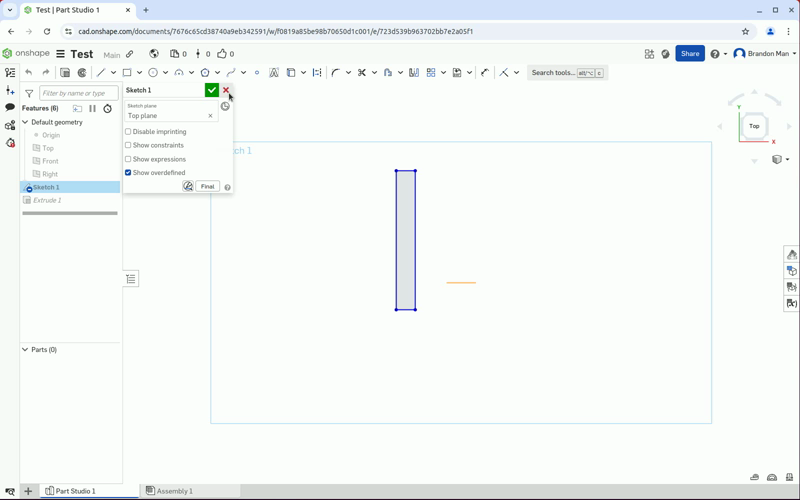
click(229, 92)
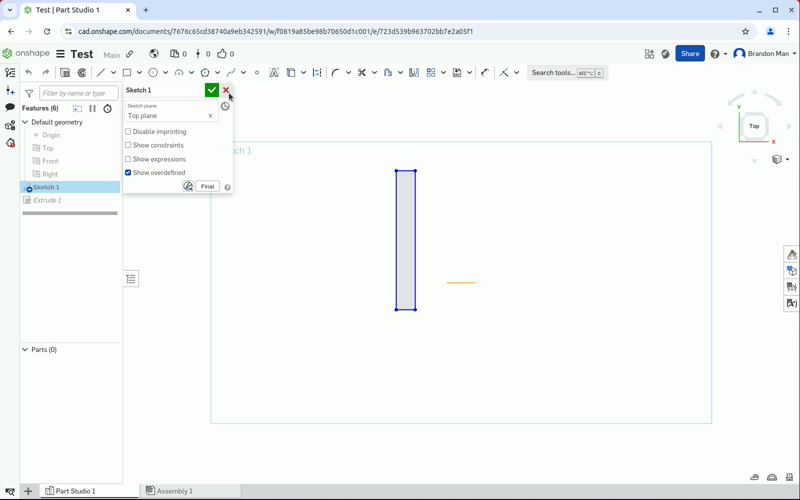
key(shift+s)
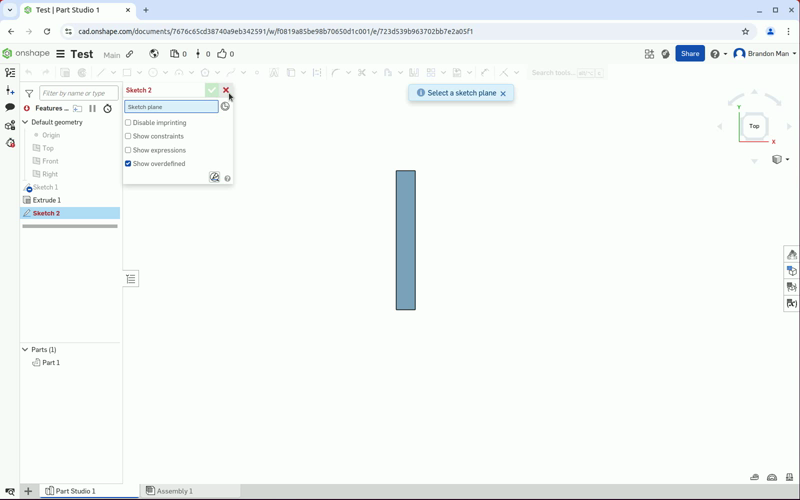
mouse_move(73, 150)
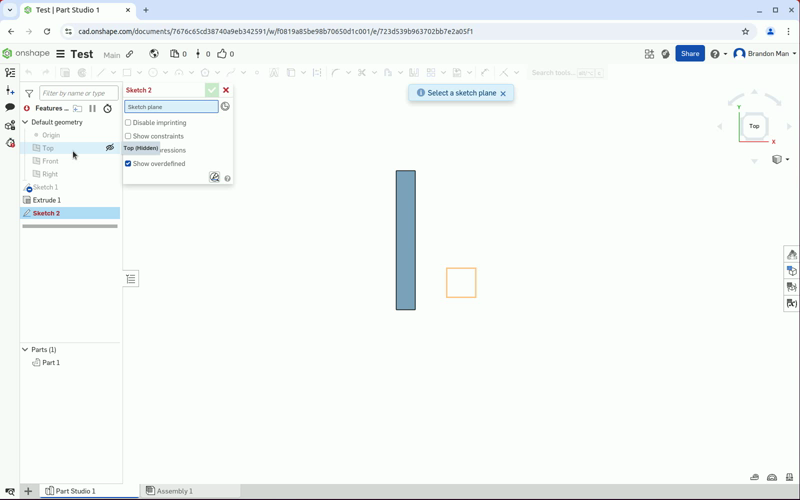
click(73, 150)
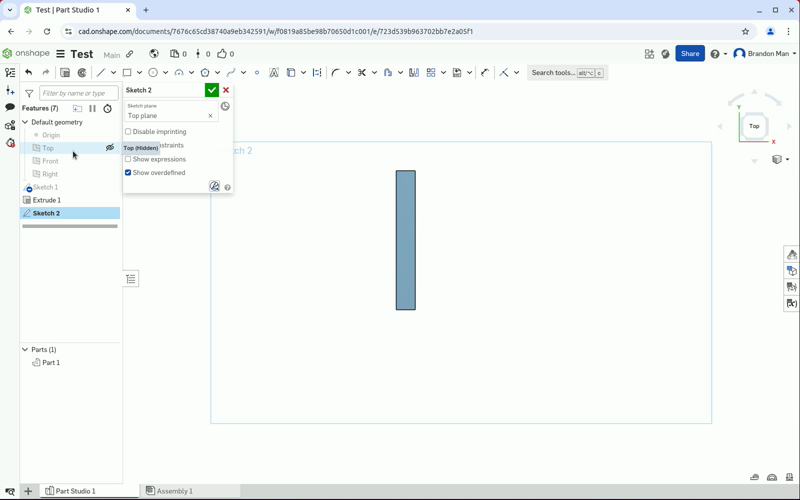
mouse_move(73, 352)
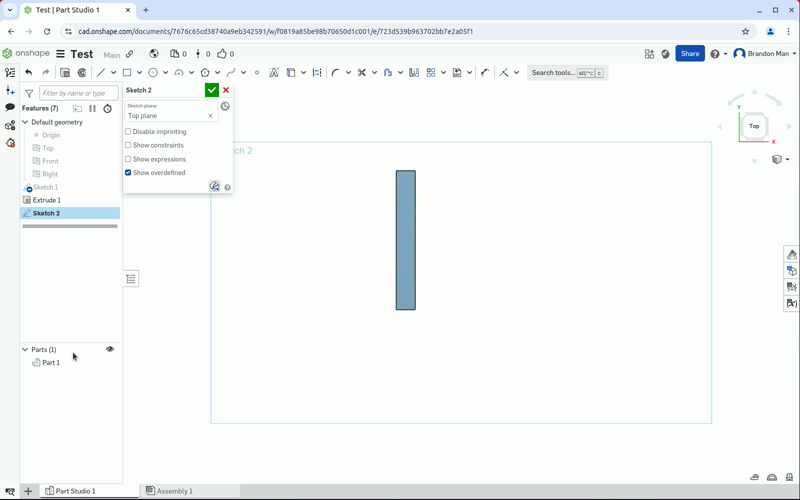
key(y)
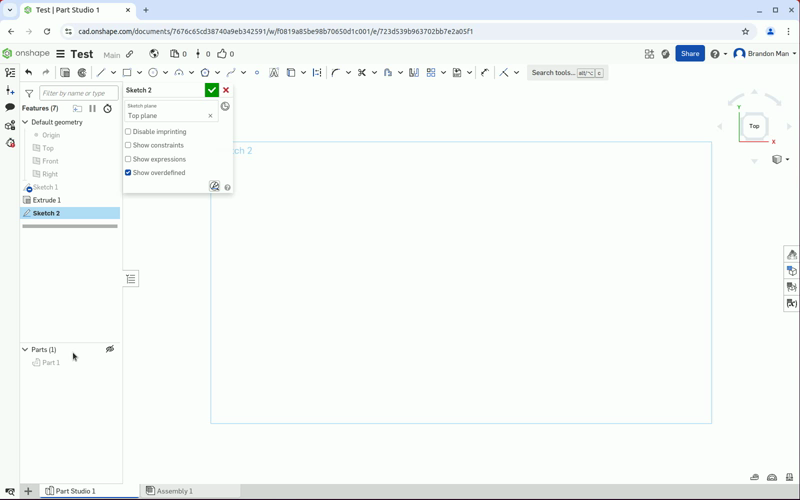
key(l)
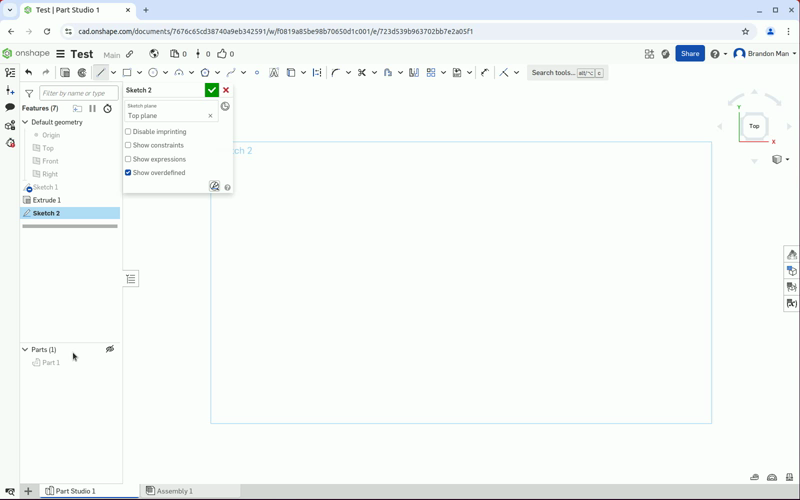
key_down(shift)
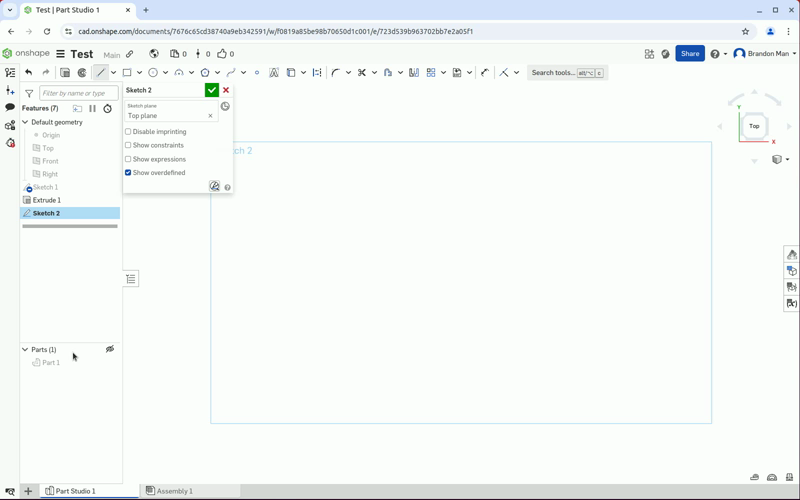
mouse_move(396, 328)
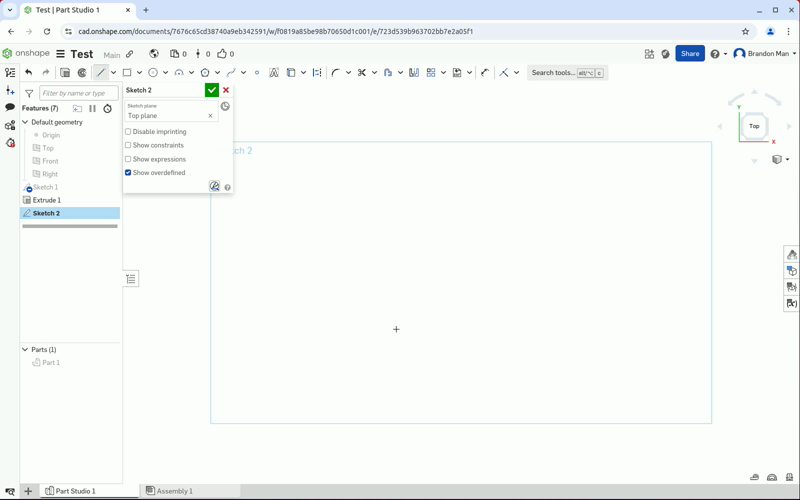
click(396, 328)
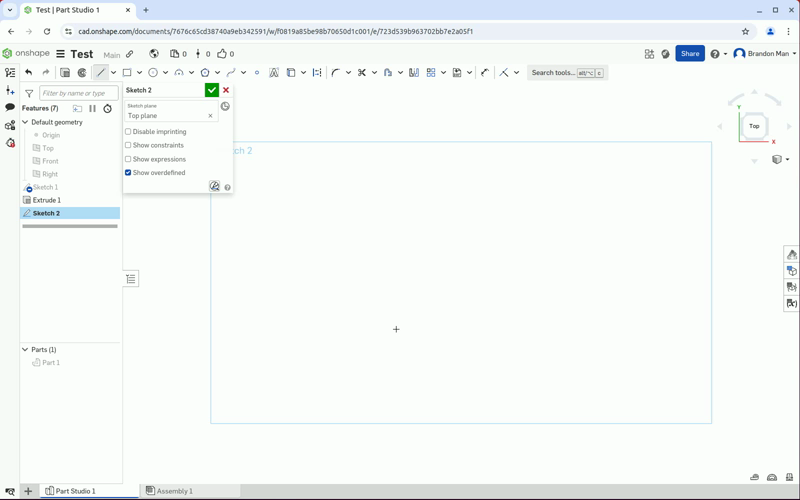
key_up(shift)
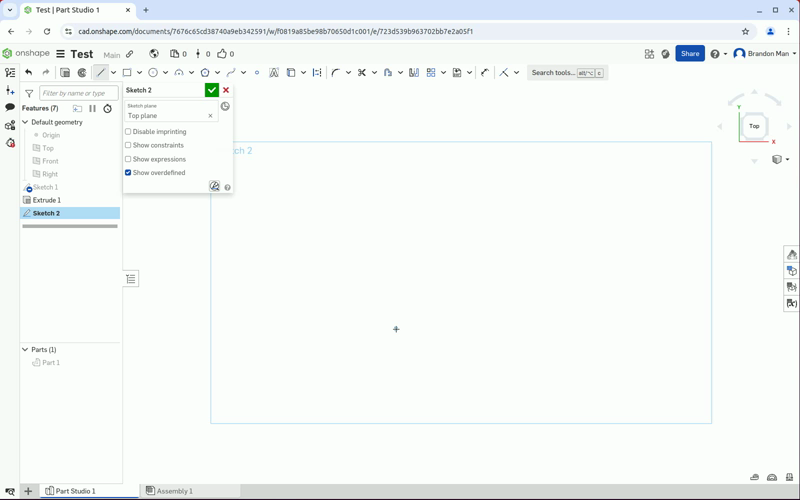
key_down(shift)
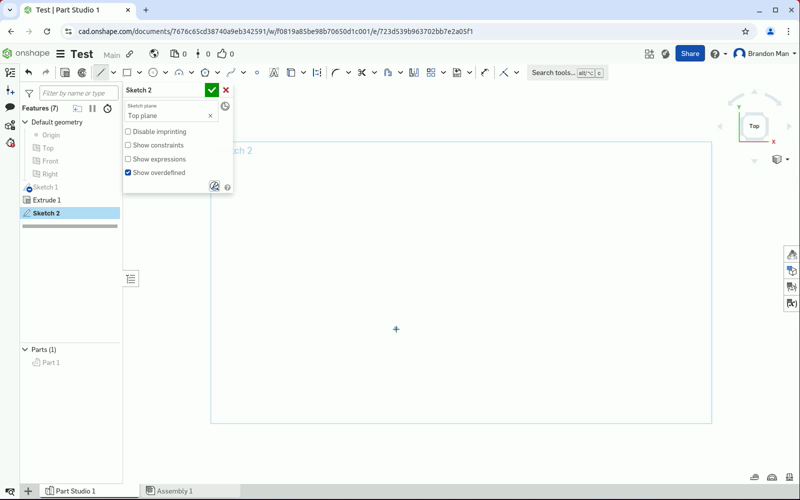
mouse_move(426, 328)
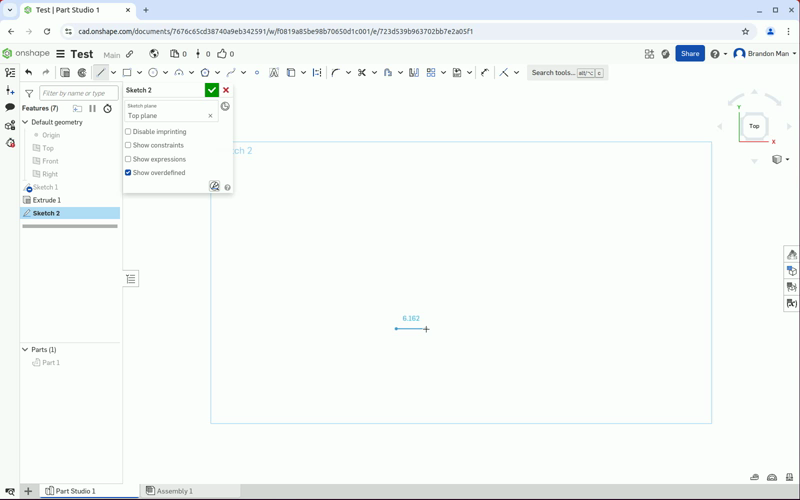
mouse_move(416, 328)
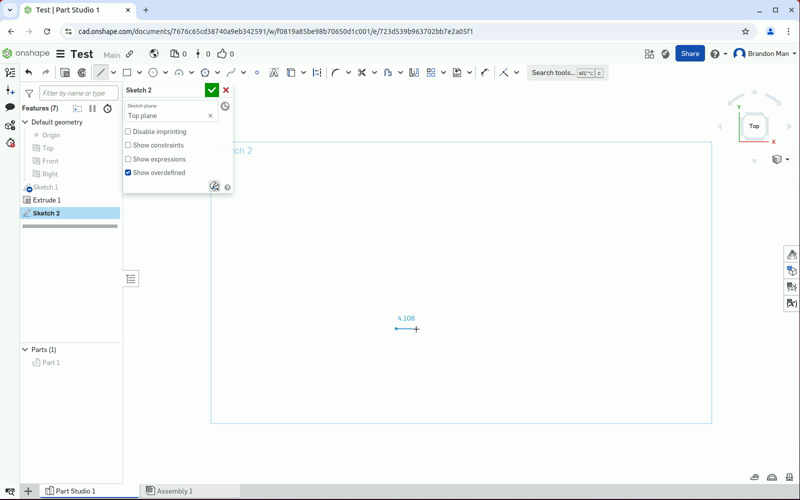
click(416, 328)
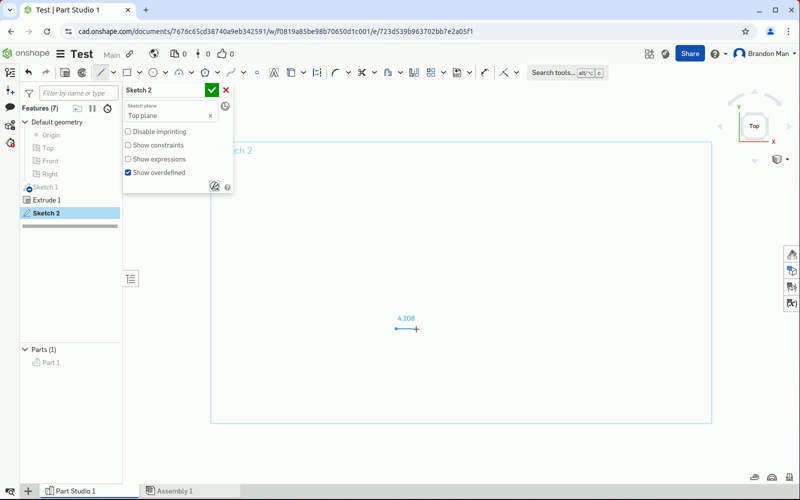
key_up(shift)
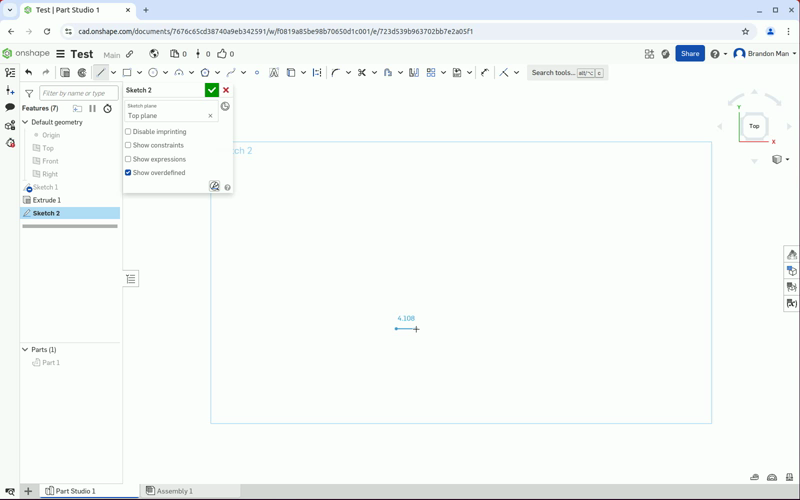
key_down(shift)
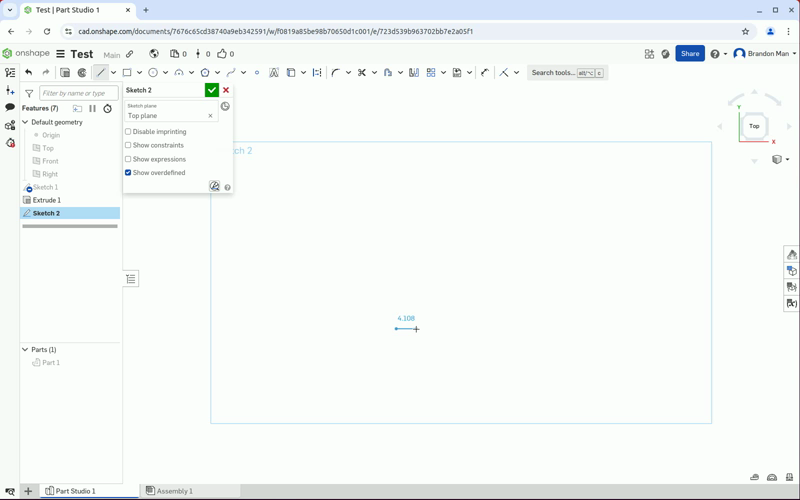
mouse_move(446, 328)
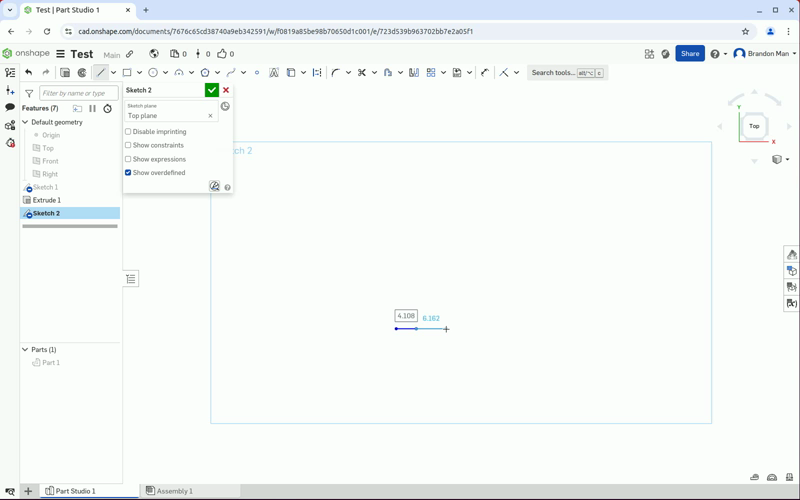
mouse_move(416, 309)
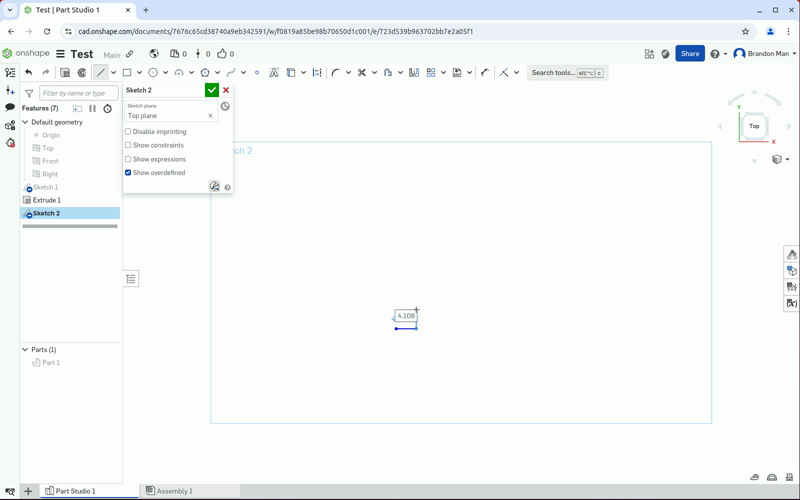
click(416, 309)
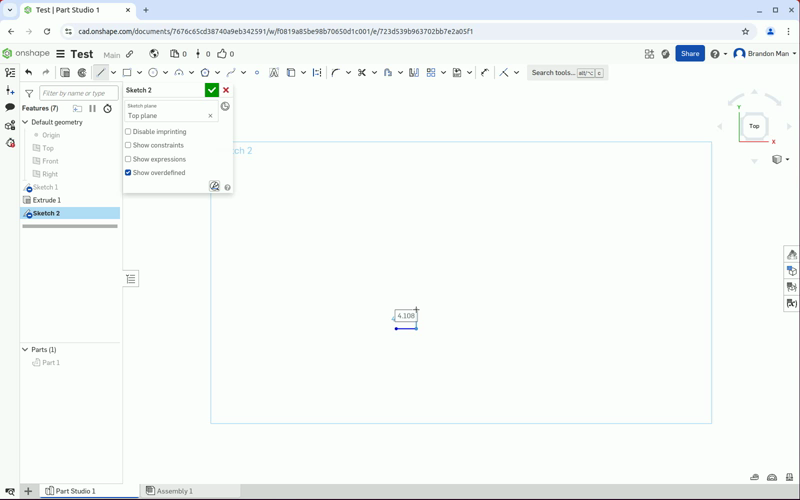
key_up(shift)
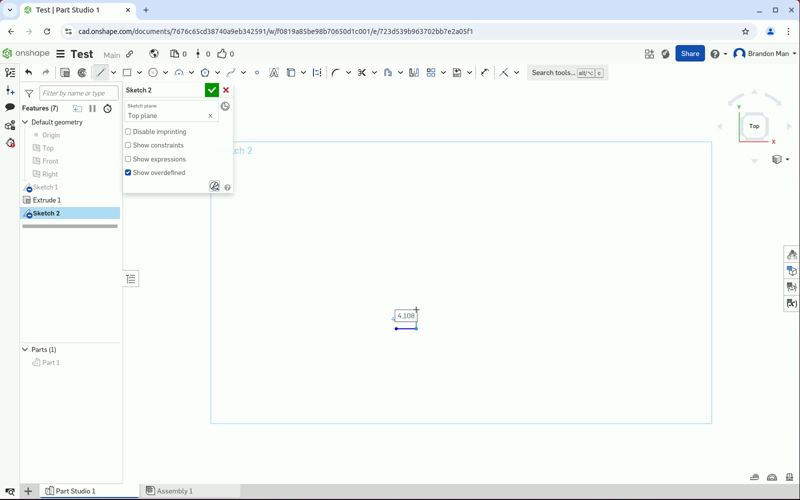
key_down(shift)
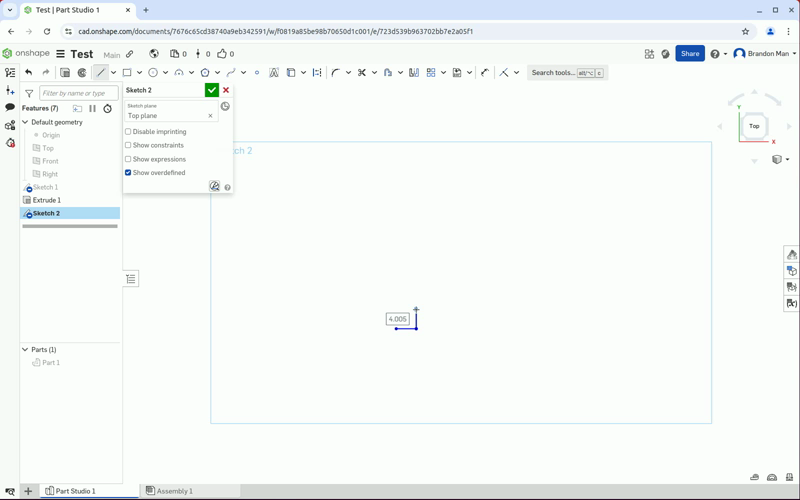
mouse_move(446, 309)
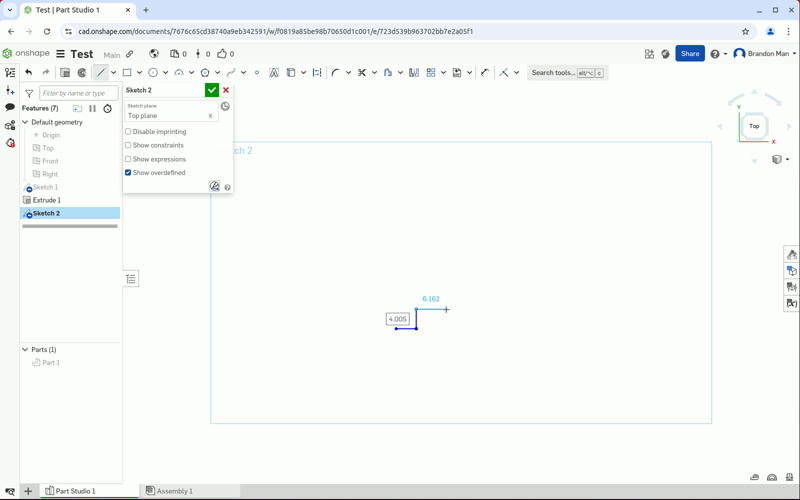
mouse_move(396, 309)
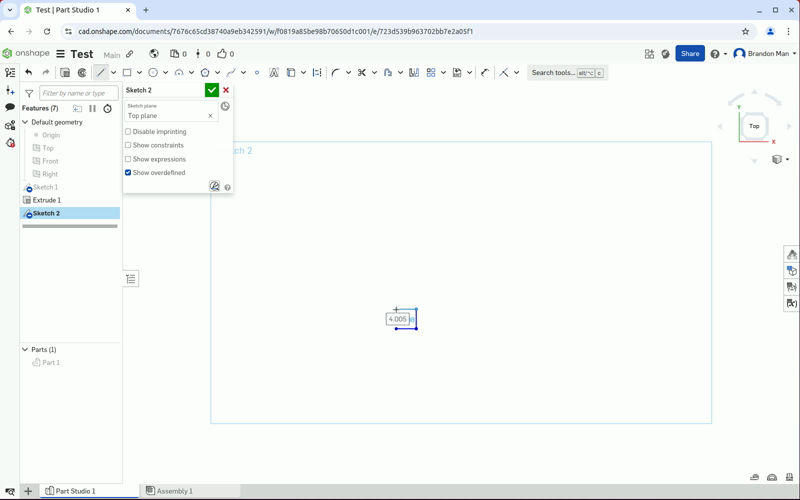
click(396, 309)
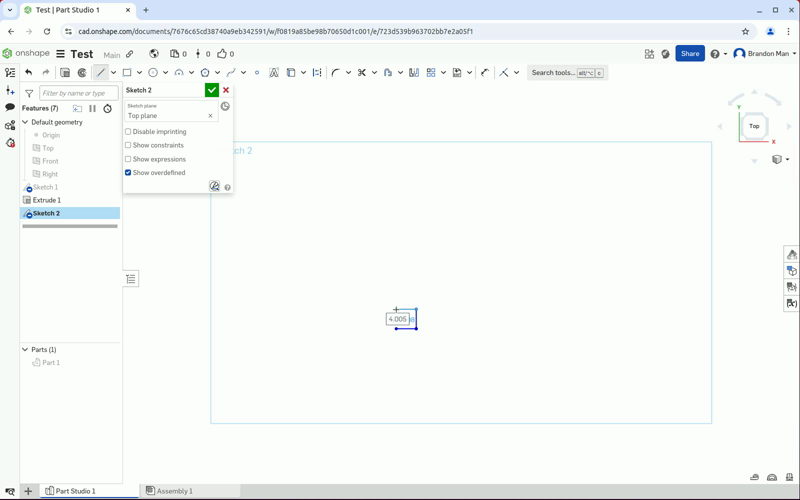
key_up(shift)
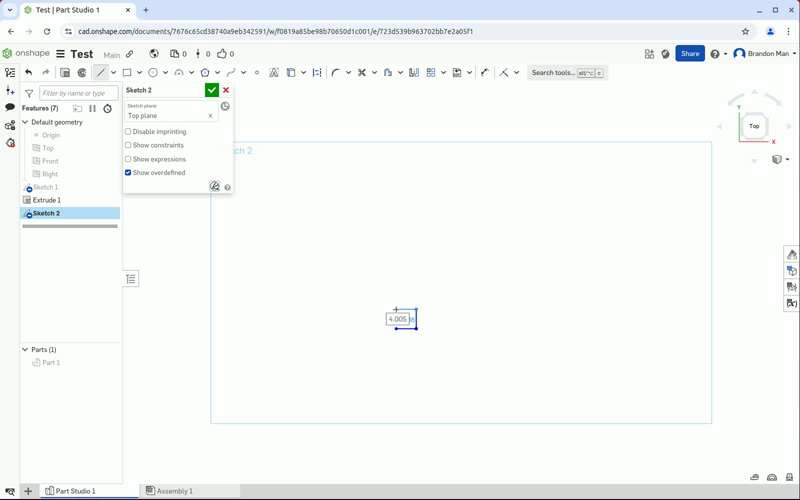
mouse_move(426, 309)
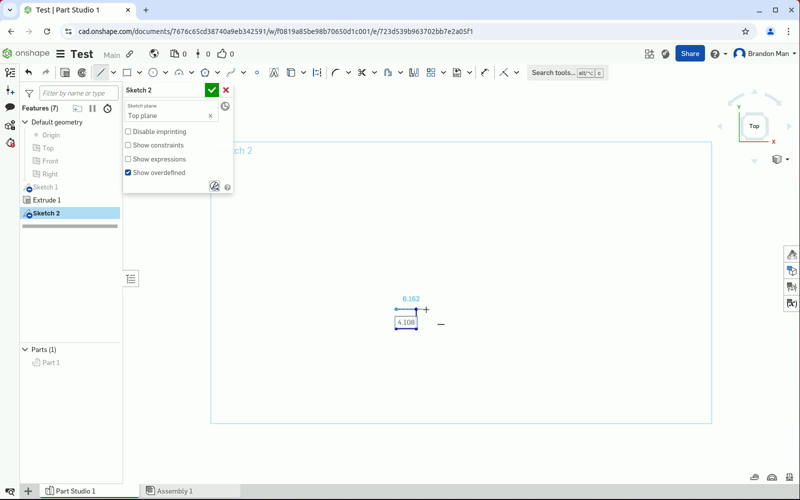
key_down(shift)
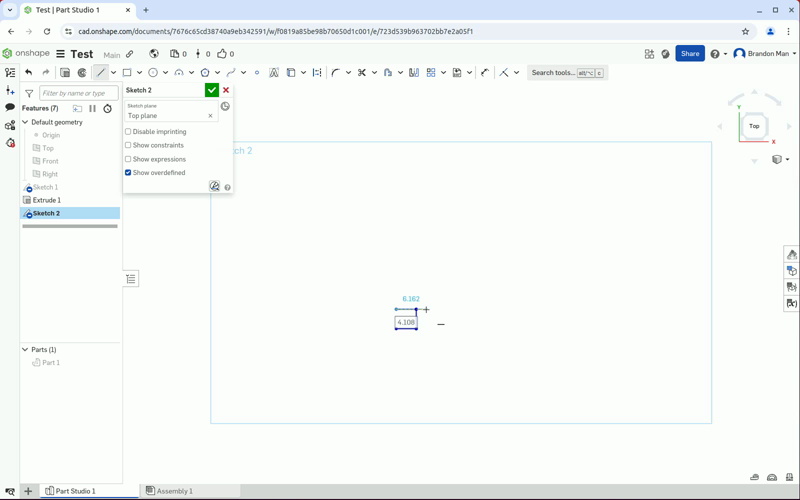
mouse_move(396, 328)
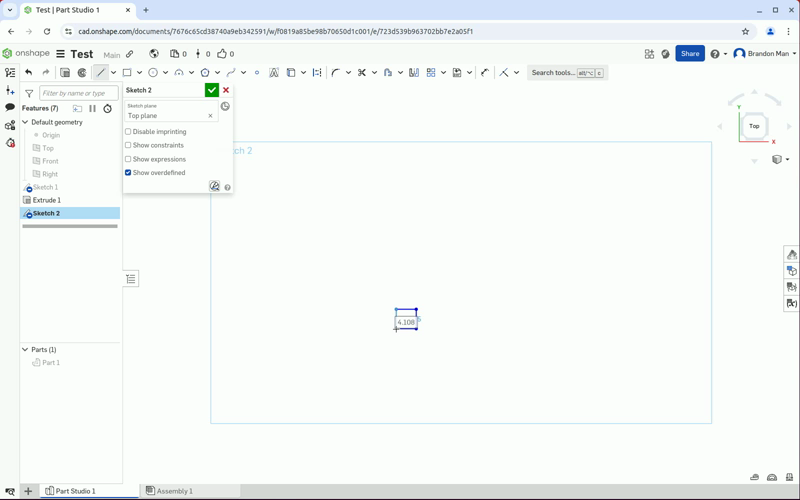
key_up(shift)
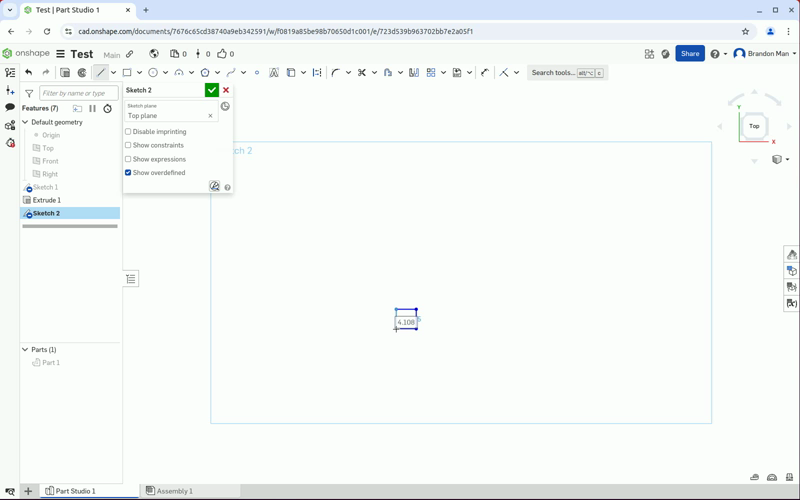
click(396, 328)
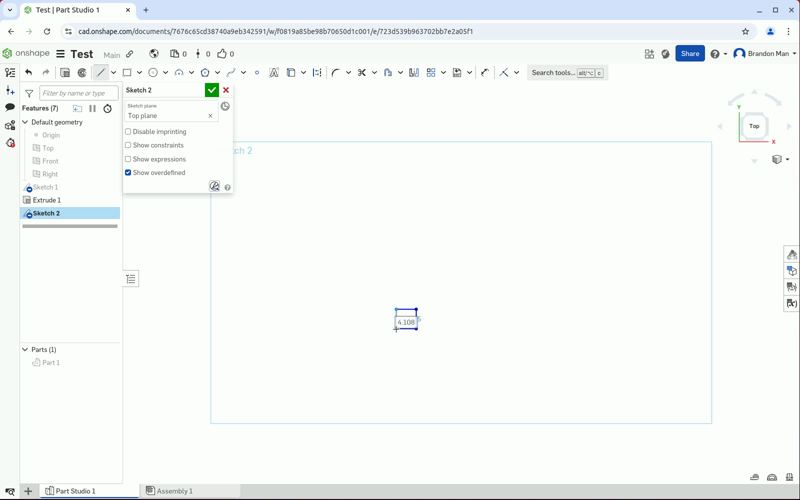
key(esc)
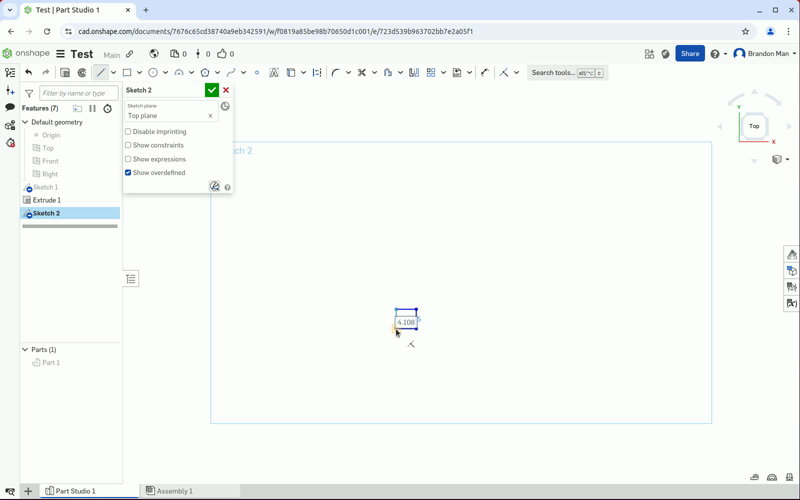
mouse_move(412, 323)
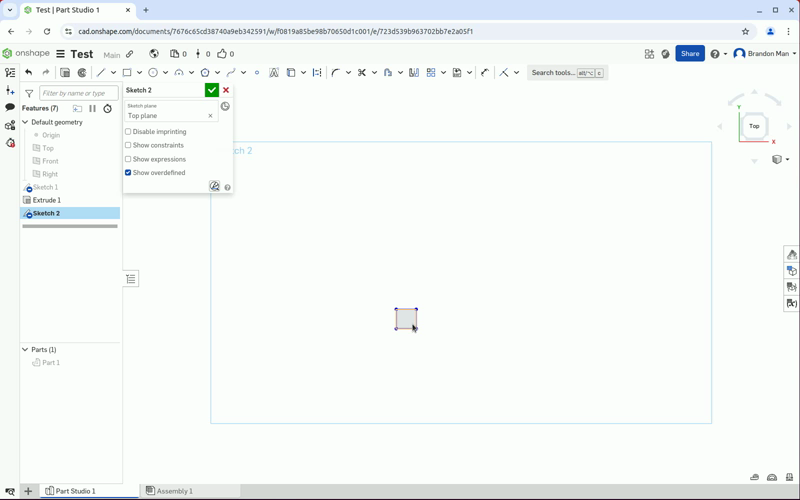
scroll(6)
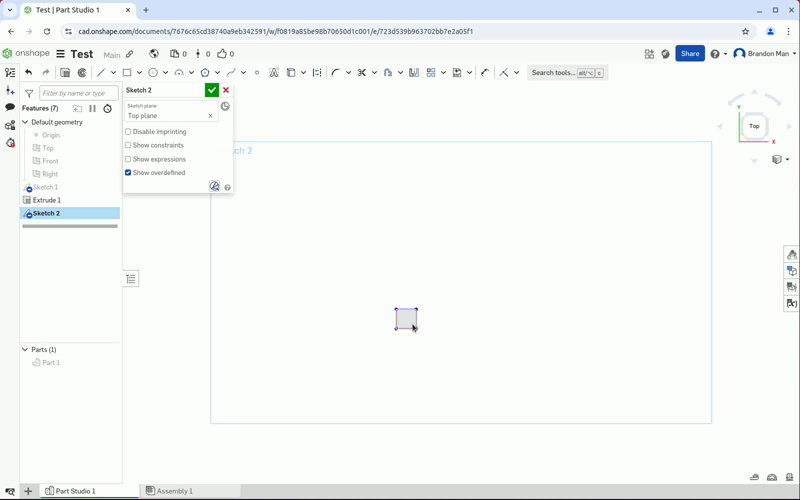
scroll(6)
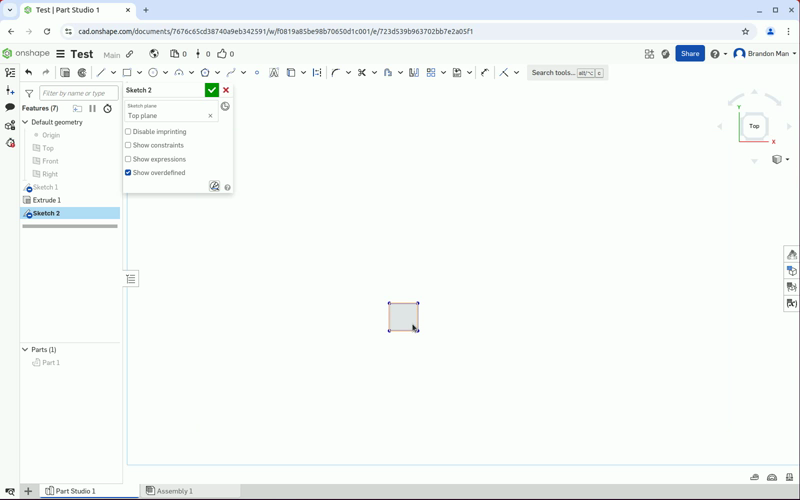
scroll(6)
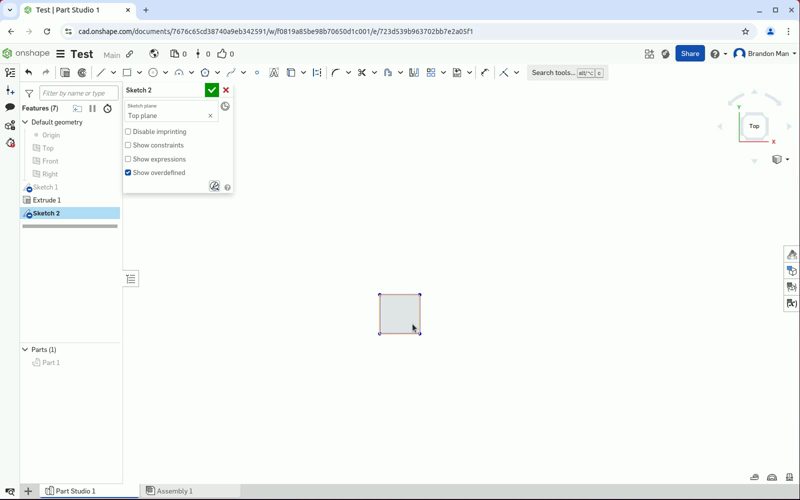
scroll(6)
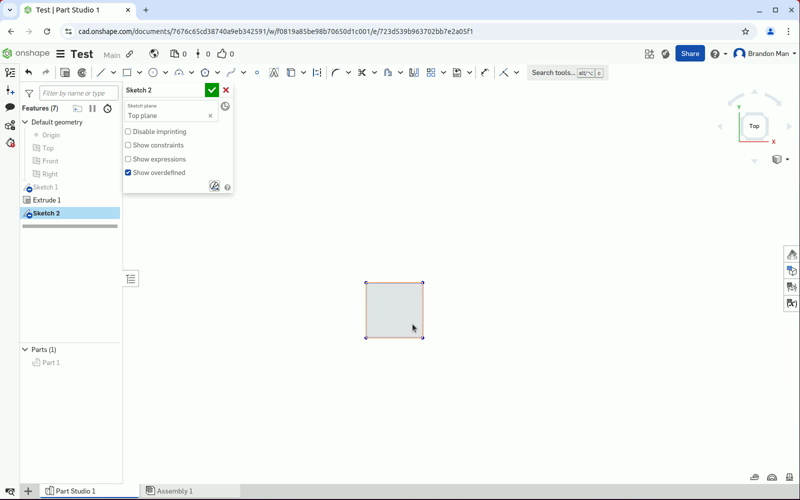
scroll(6)
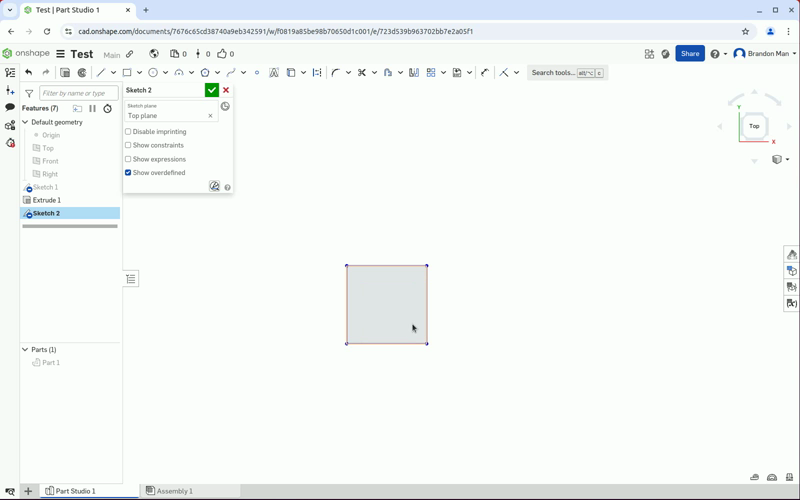
scroll(6)
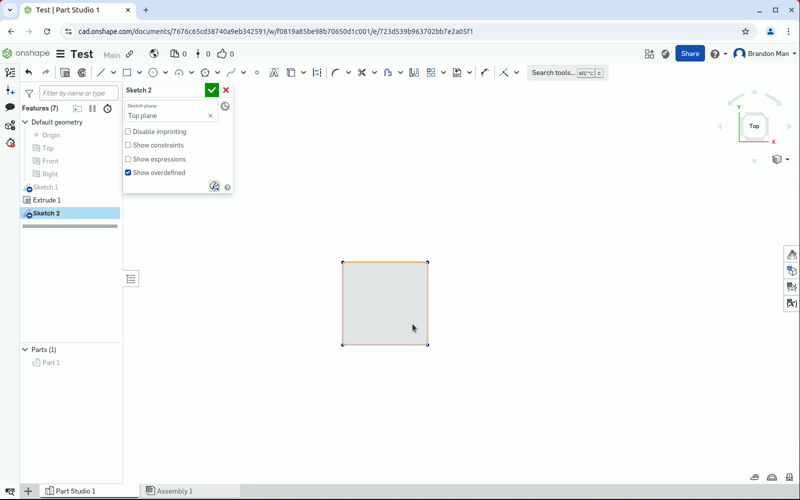
scroll(6)
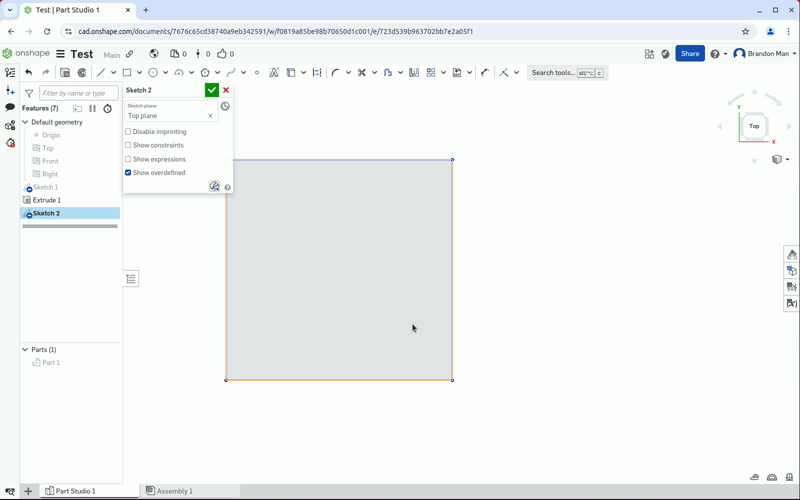
click(412, 323)
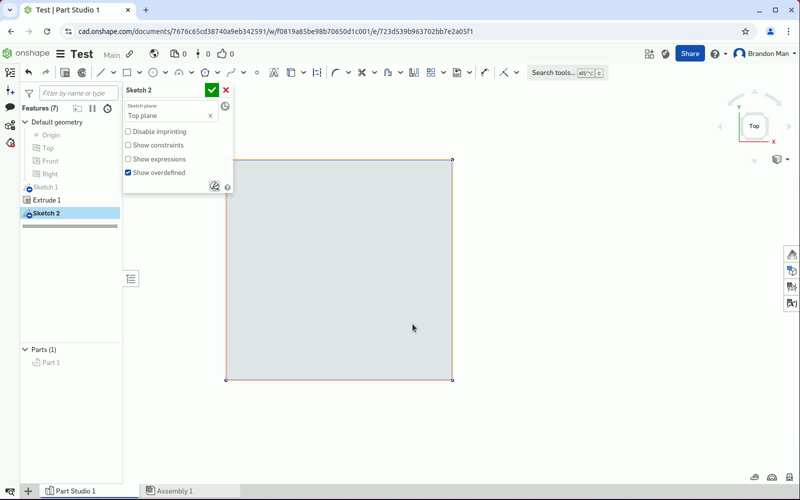
scroll(-6)
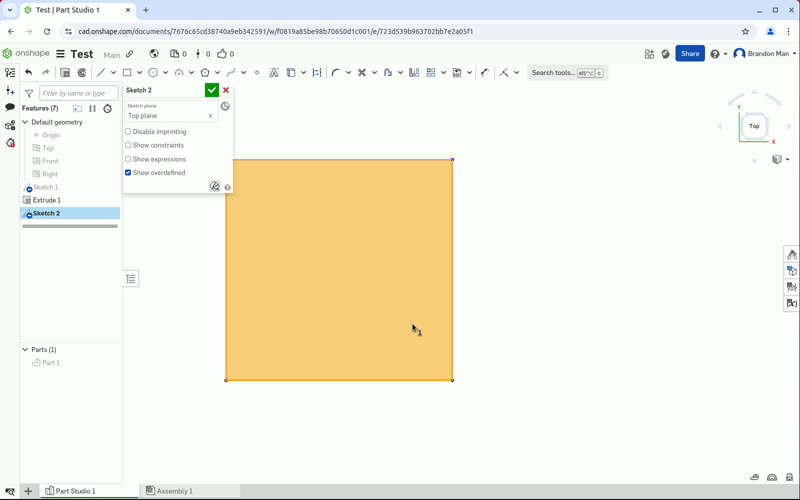
scroll(-6)
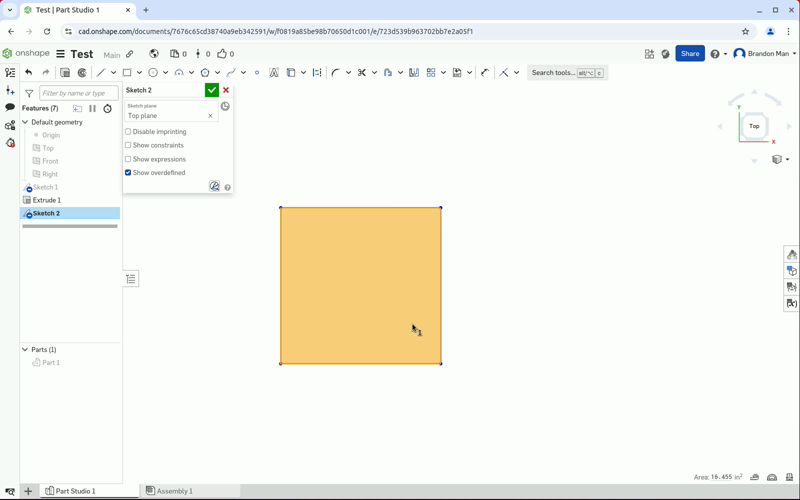
scroll(-6)
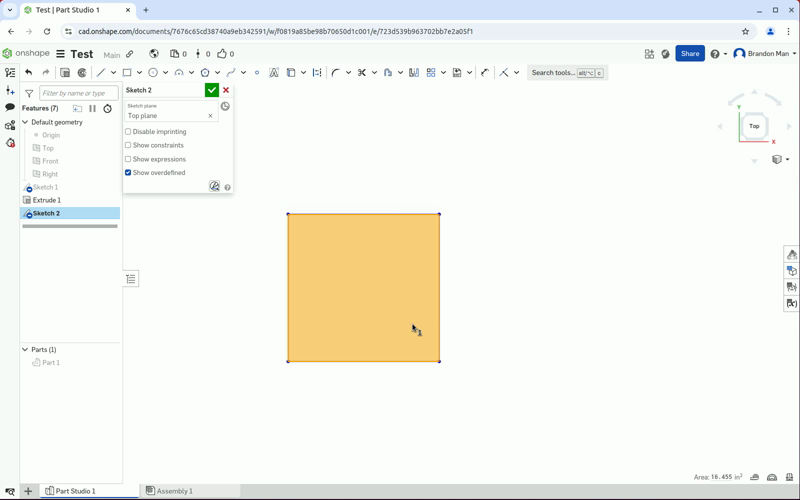
scroll(-6)
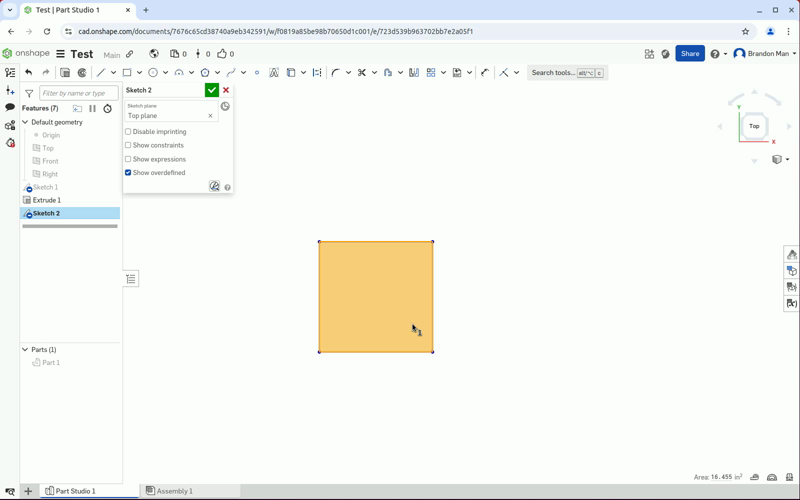
scroll(-6)
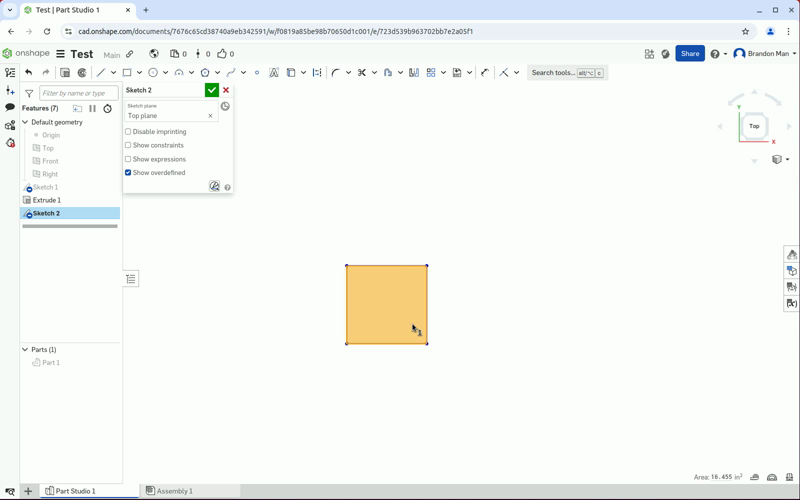
scroll(-6)
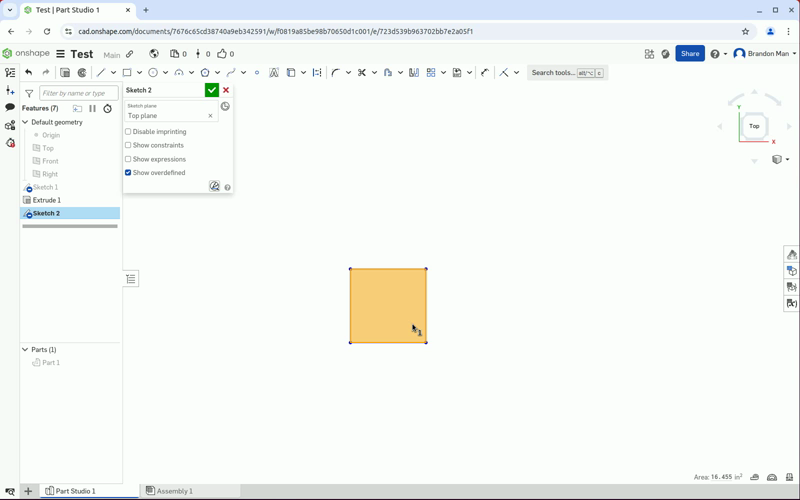
scroll(-6)
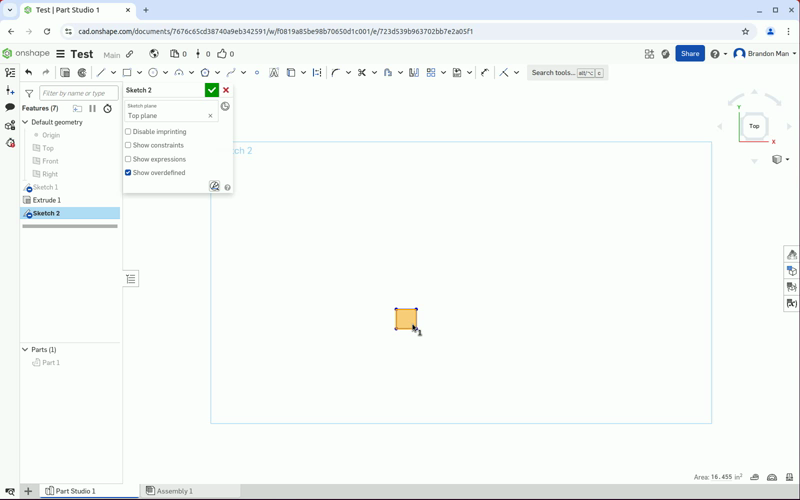
mouse_move(73, 352)
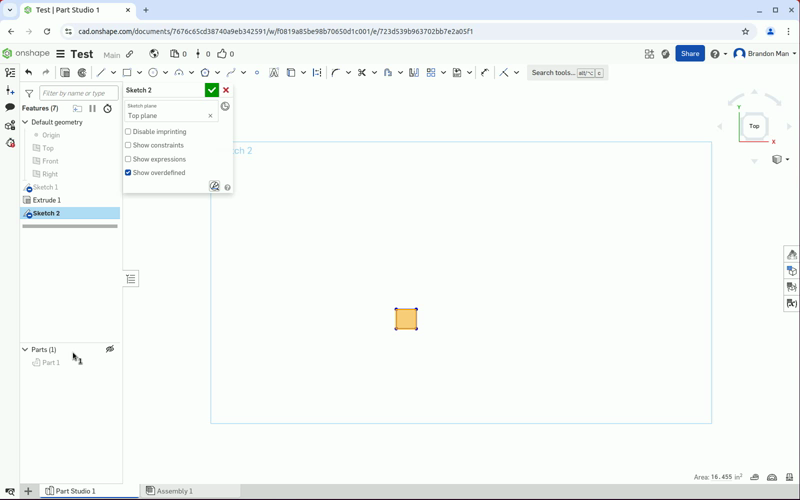
key(shift+y)
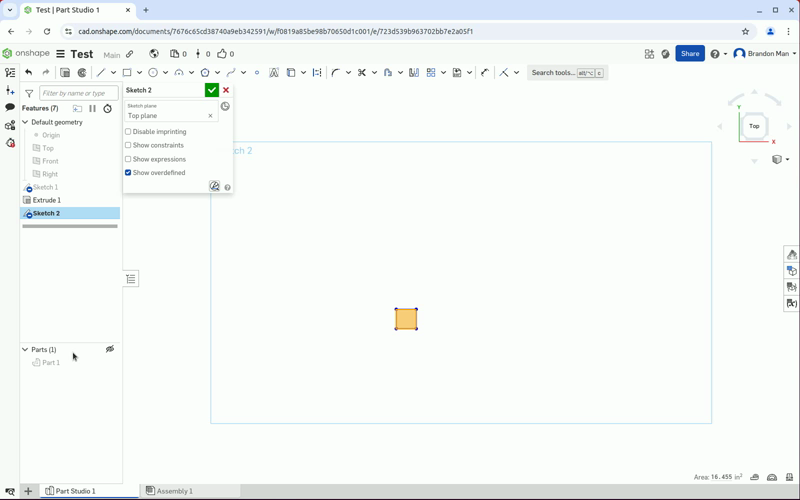
key(shift+e)
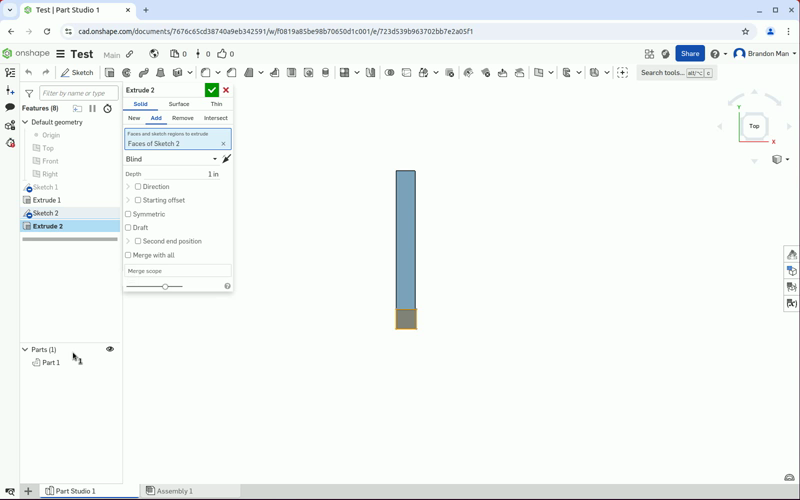
mouse_move(143, 106)
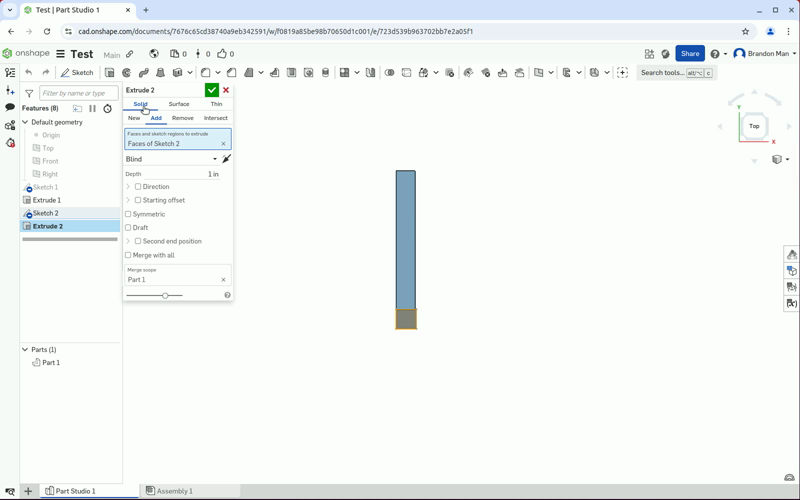
click(143, 106)
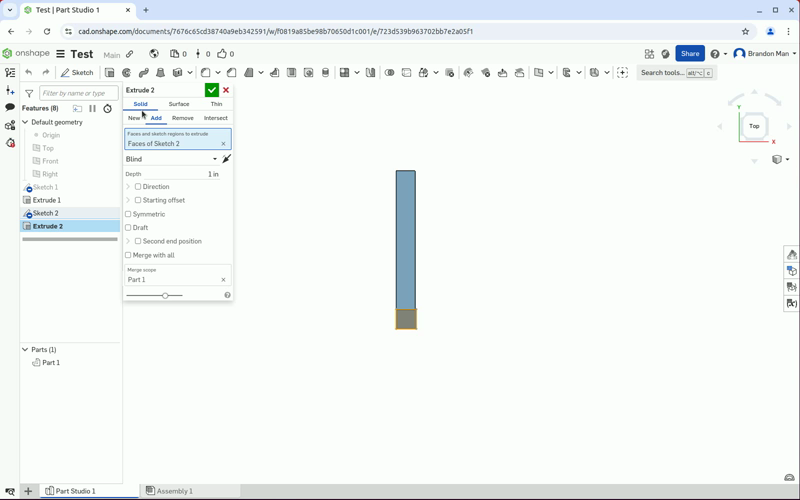
mouse_move(137, 120)
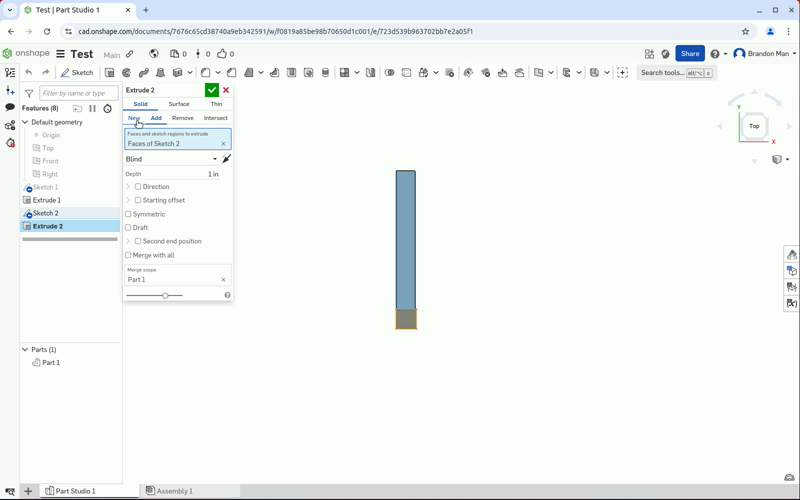
click(137, 120)
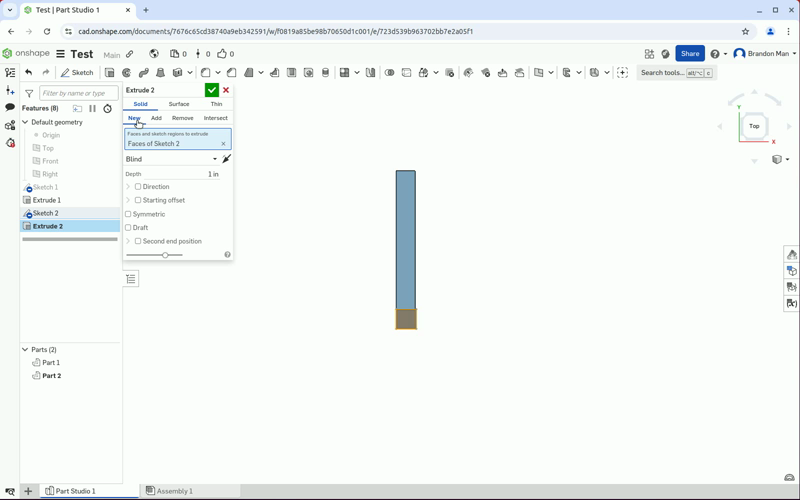
key(tab, 4)
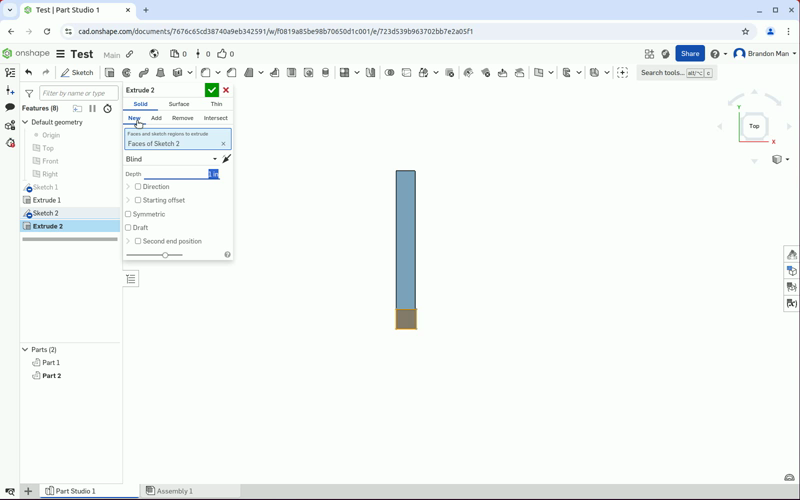
text(2.166)
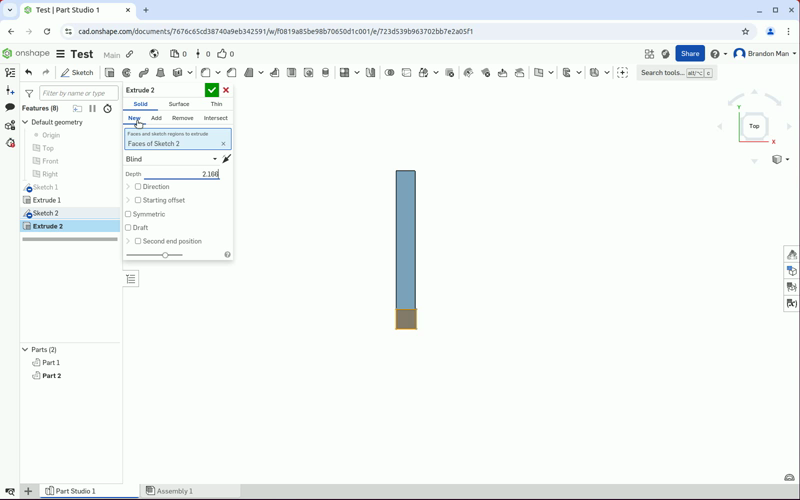
key(enter)
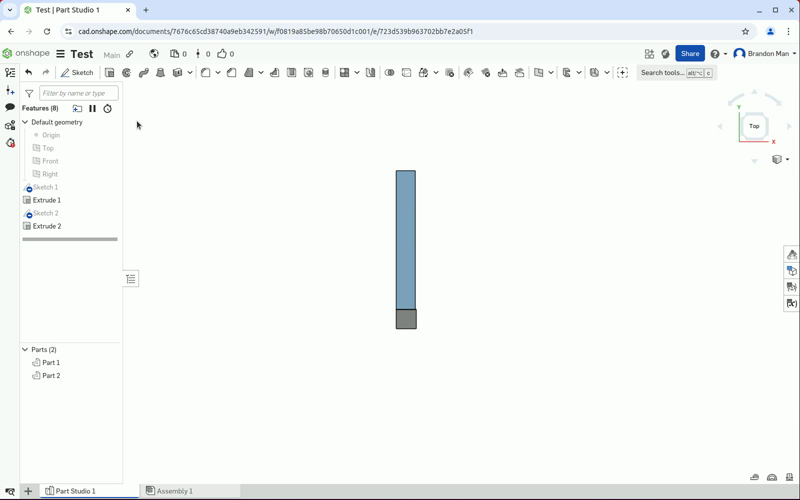
key(shift+h)
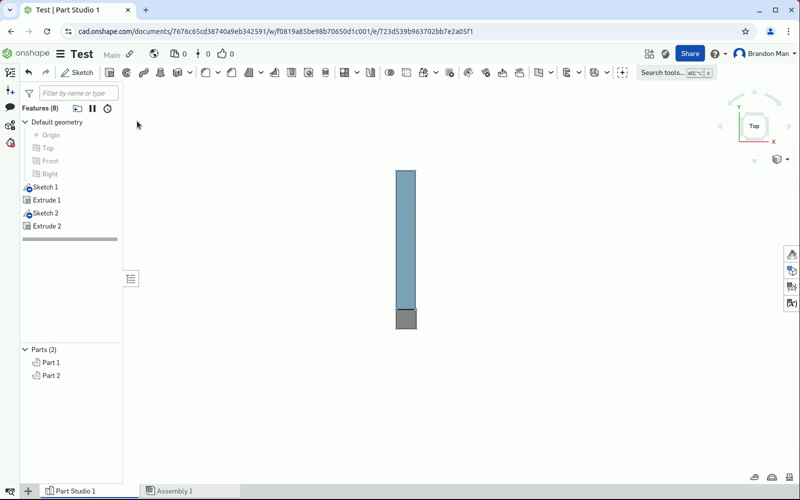
key(shift+h)
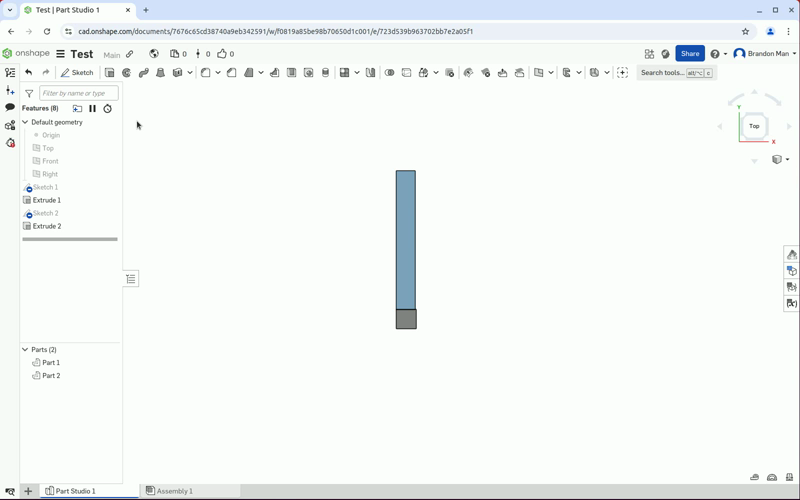
mouse_move(73, 189)
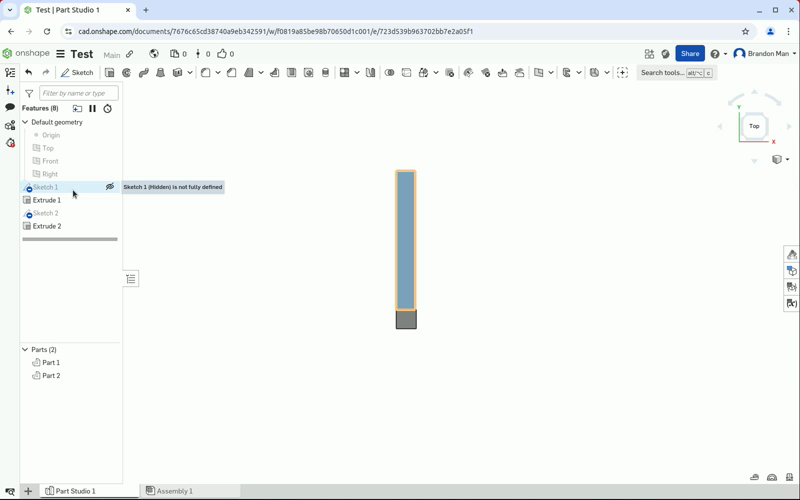
click(73, 189)
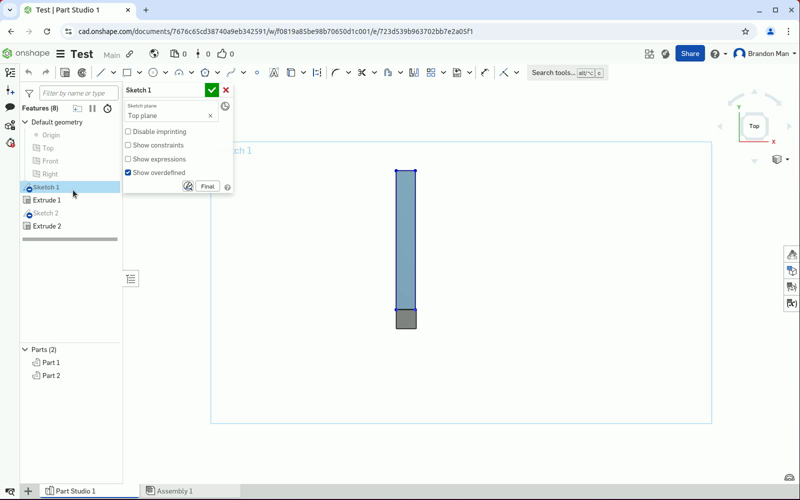
mouse_move(229, 92)
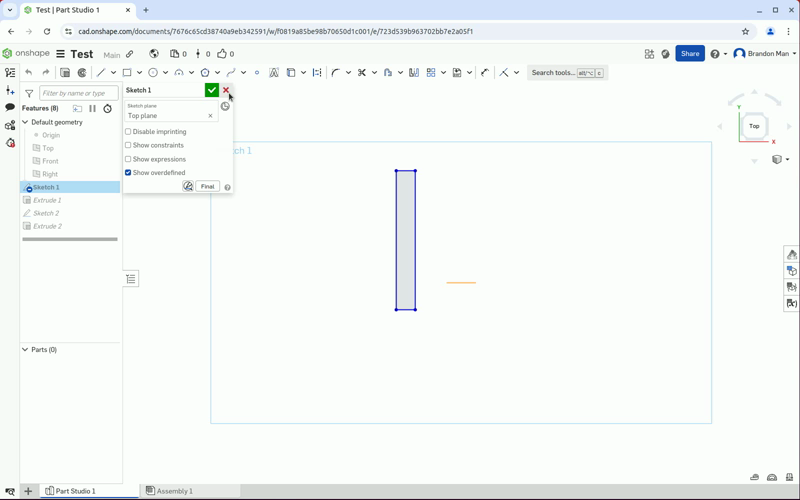
click(229, 92)
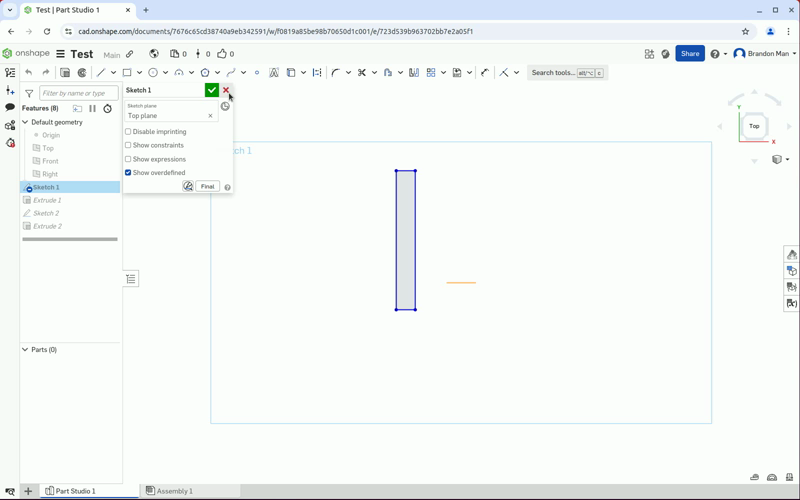
key(shift+s)
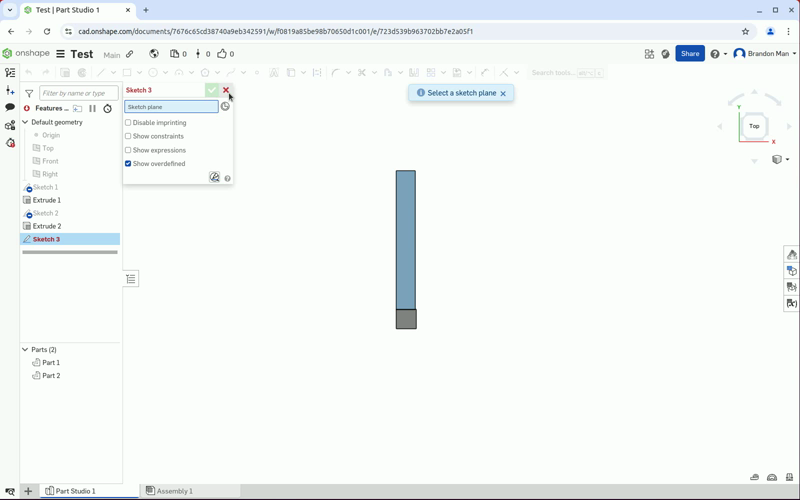
mouse_move(73, 150)
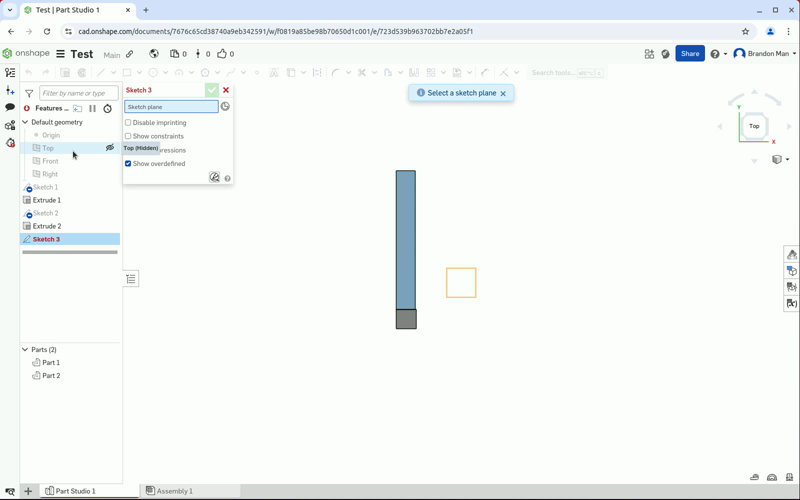
click(73, 150)
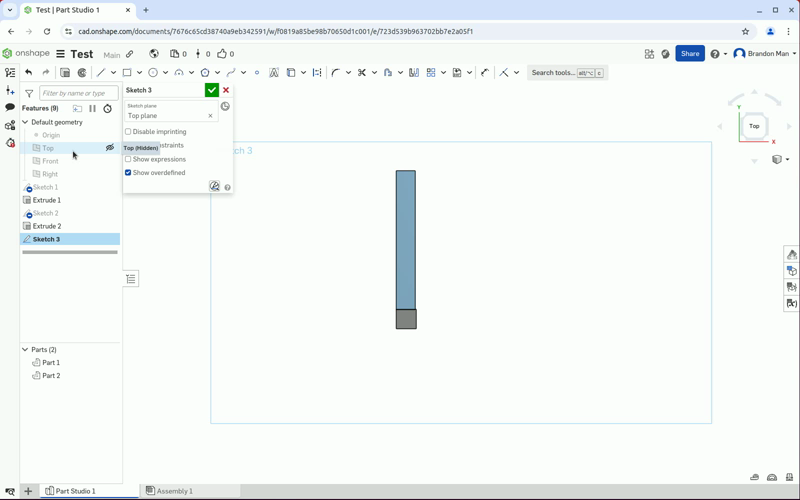
mouse_move(73, 352)
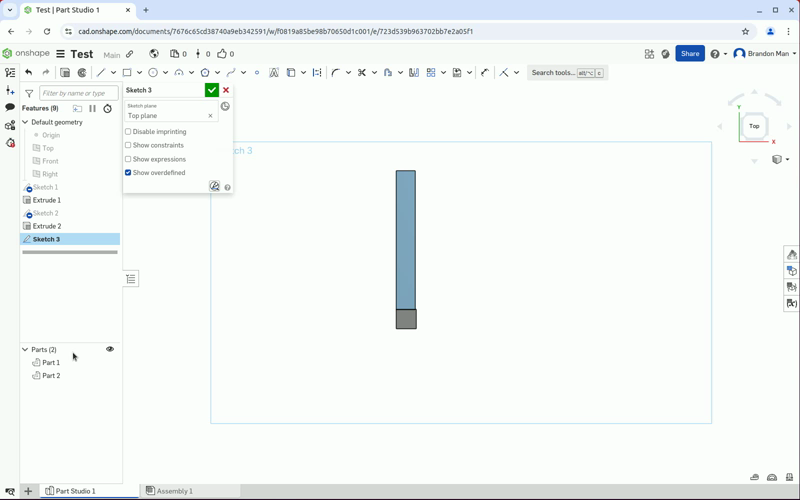
key(y)
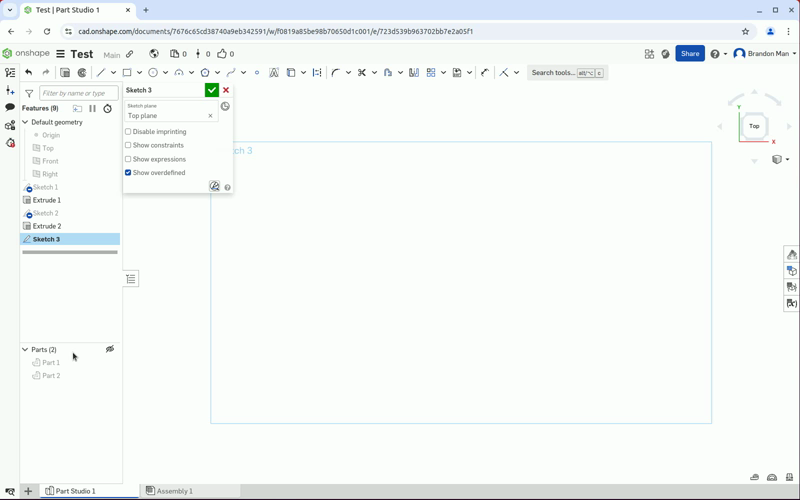
key(l)
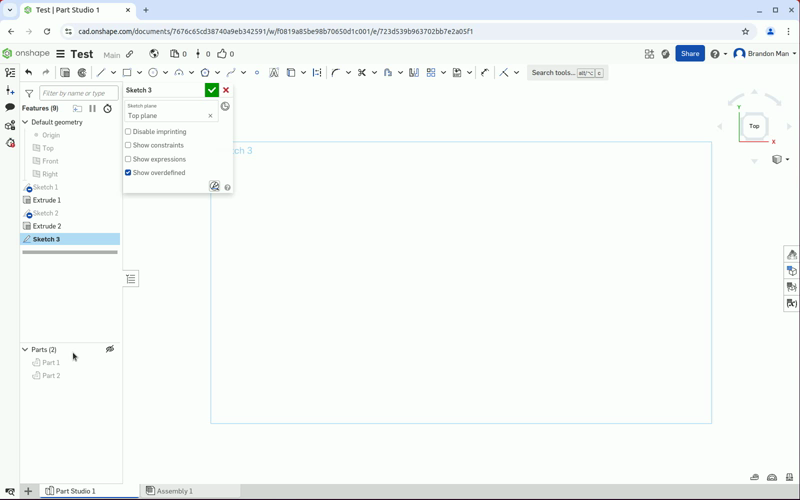
key_down(shift)
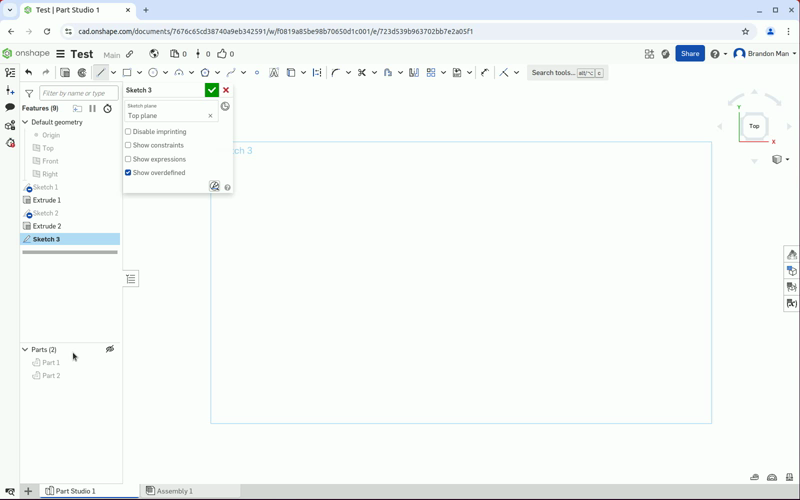
mouse_move(414, 328)
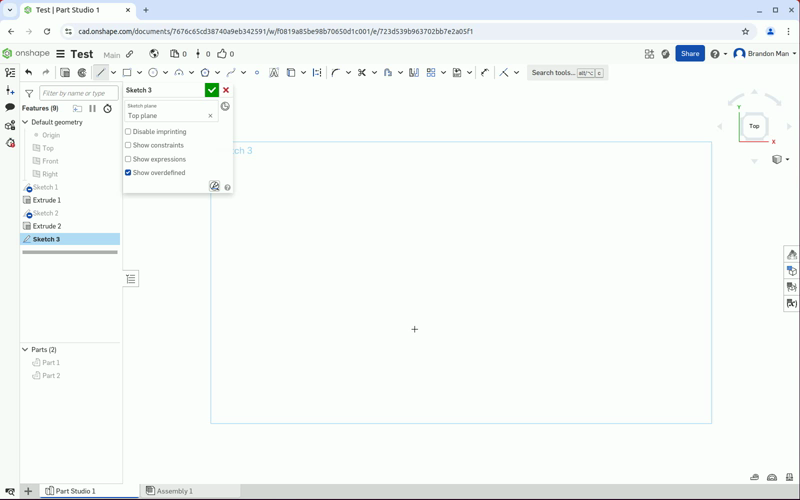
click(414, 328)
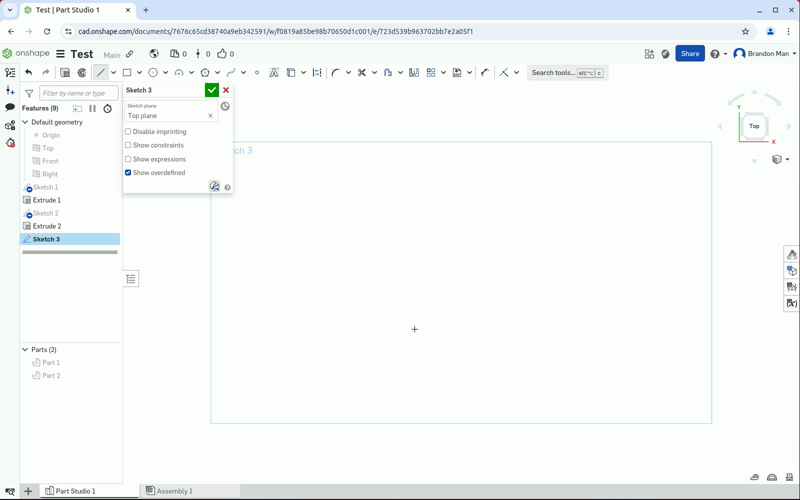
key_up(shift)
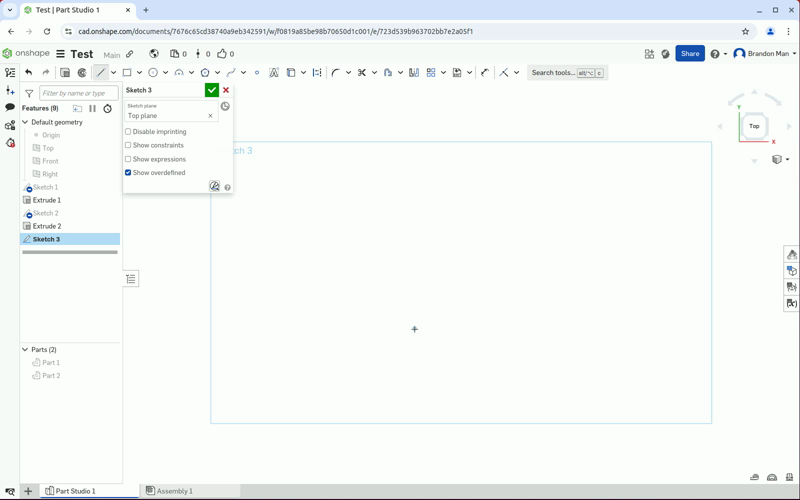
key_down(shift)
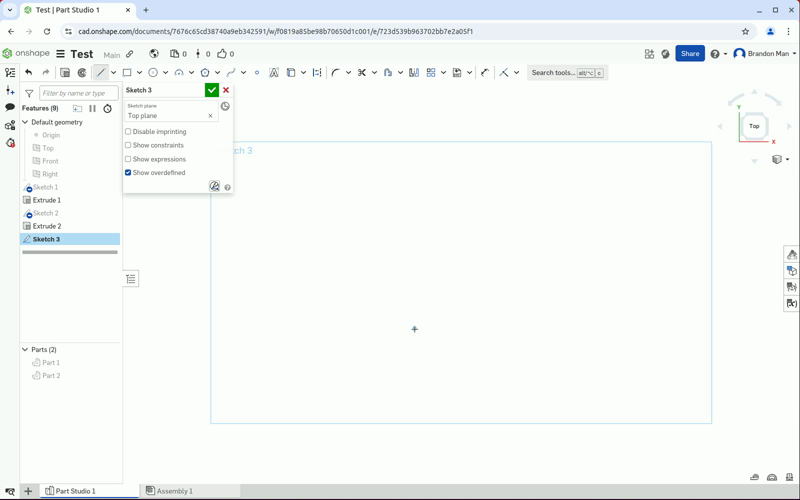
mouse_move(554, 328)
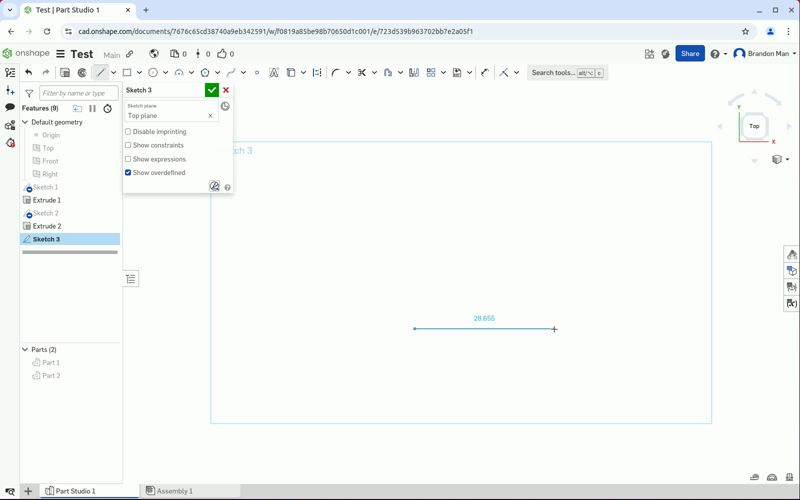
click(554, 328)
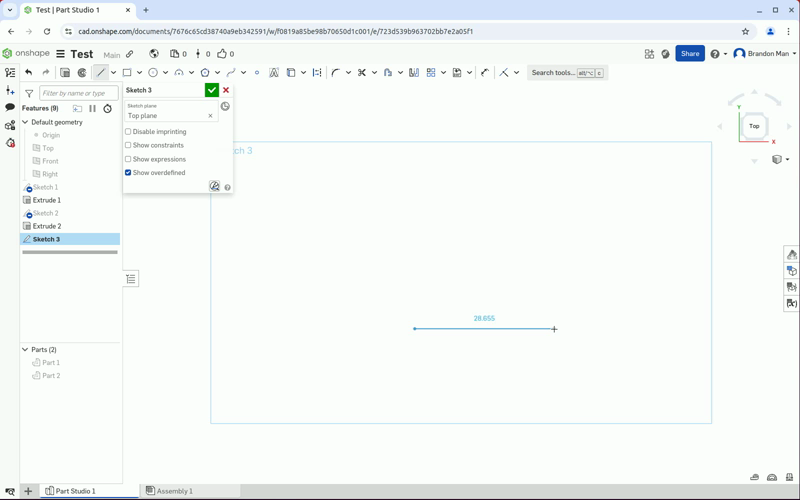
key_up(shift)
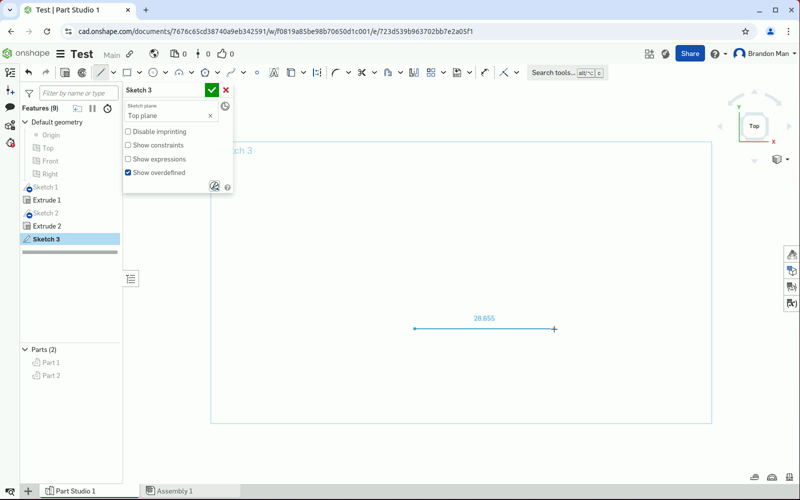
key_down(shift)
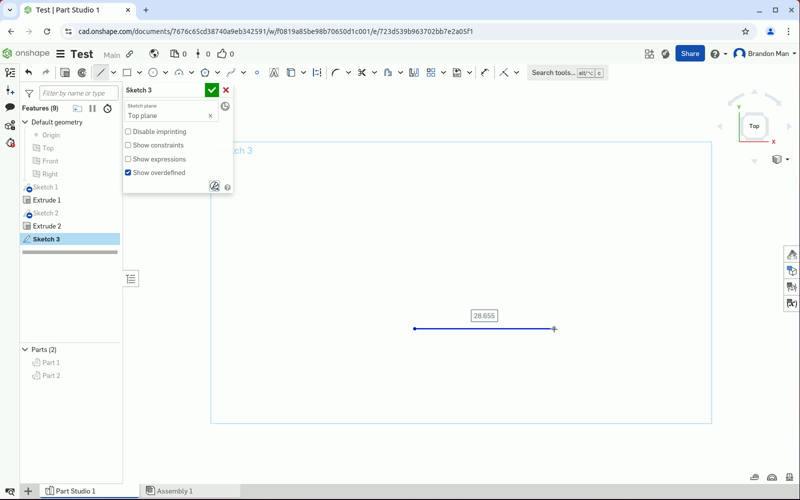
mouse_move(584, 328)
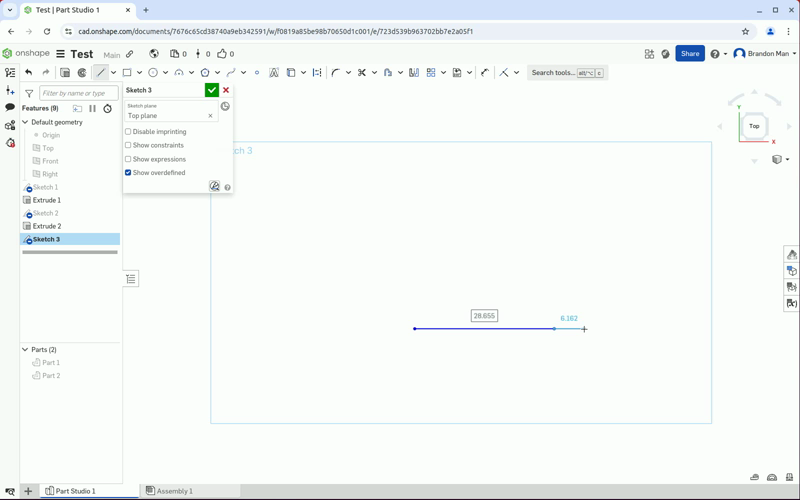
mouse_move(554, 309)
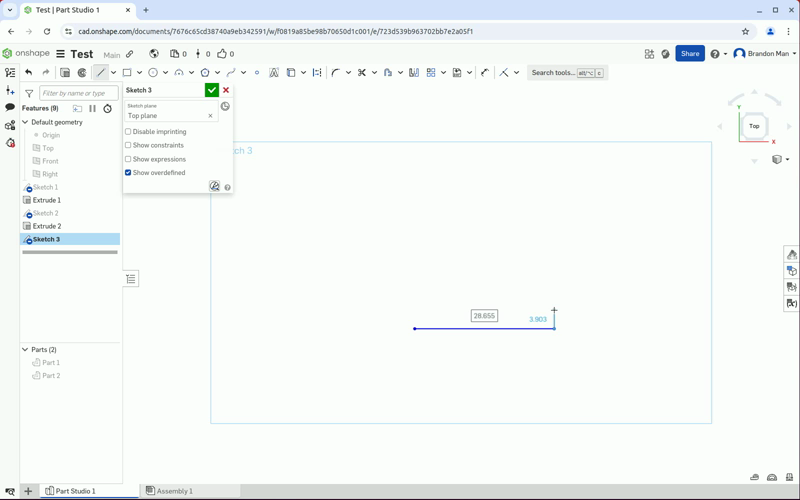
click(554, 309)
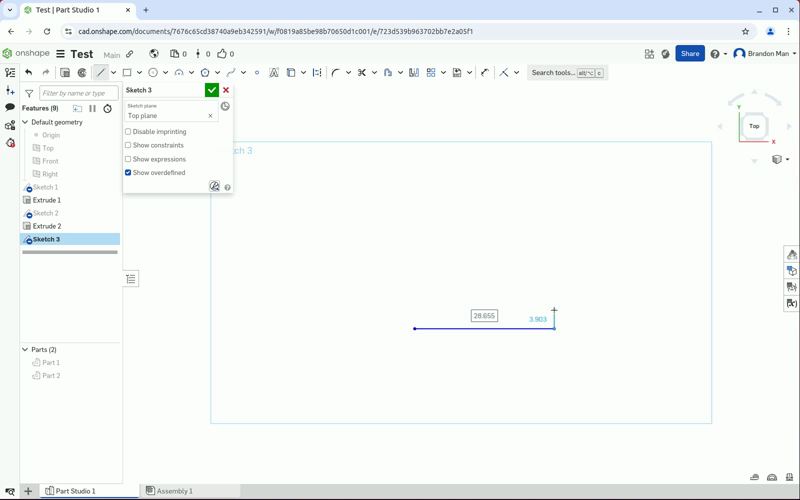
key_up(shift)
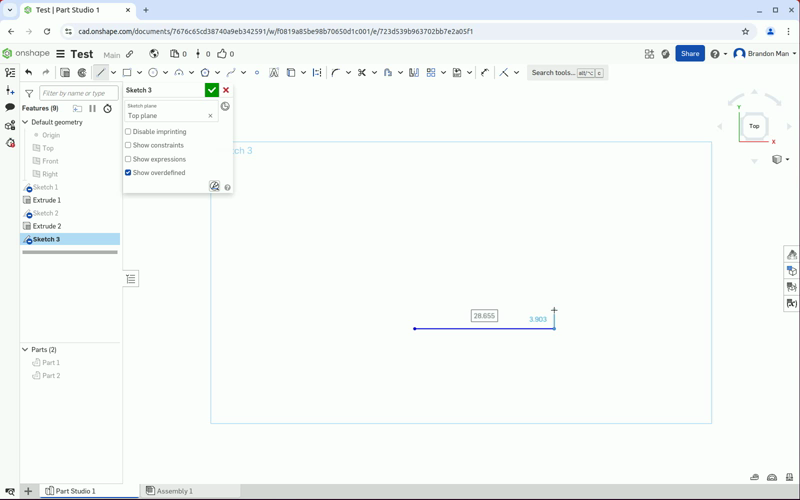
key_down(shift)
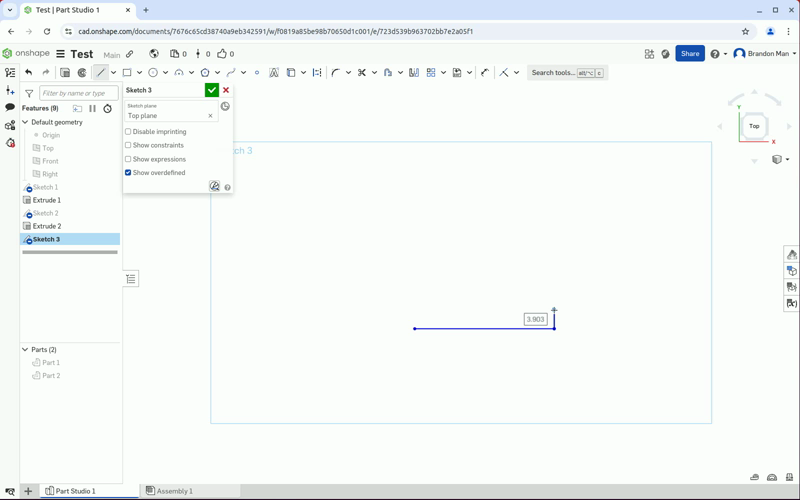
mouse_move(414, 309)
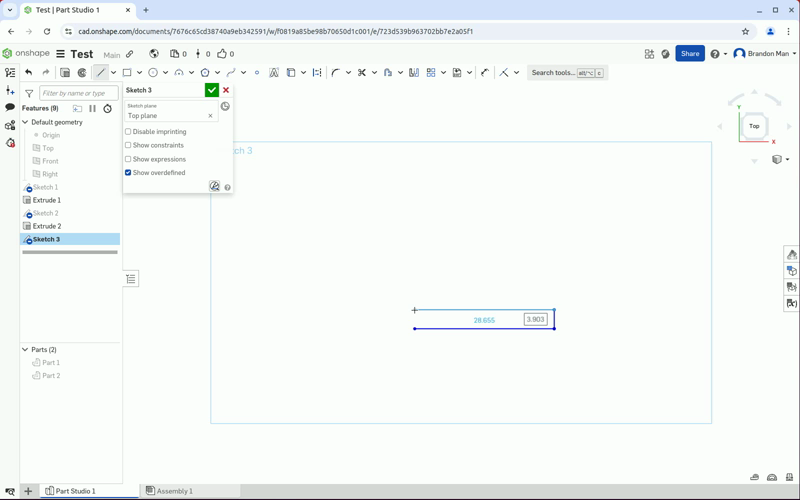
click(414, 309)
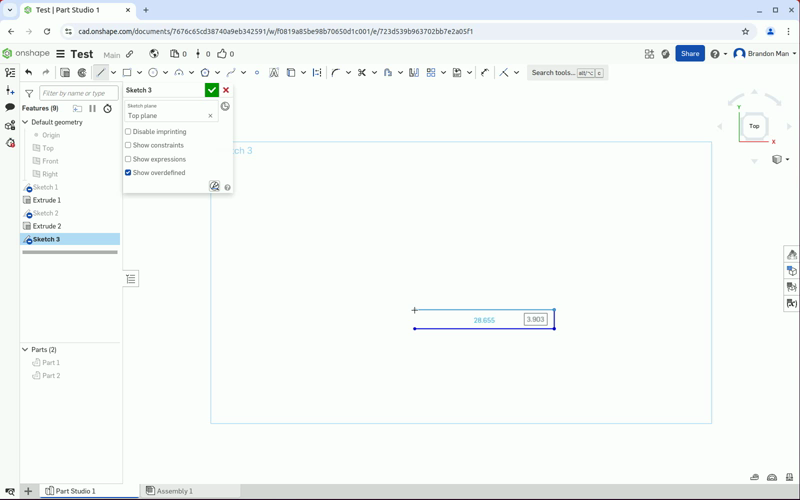
key_up(shift)
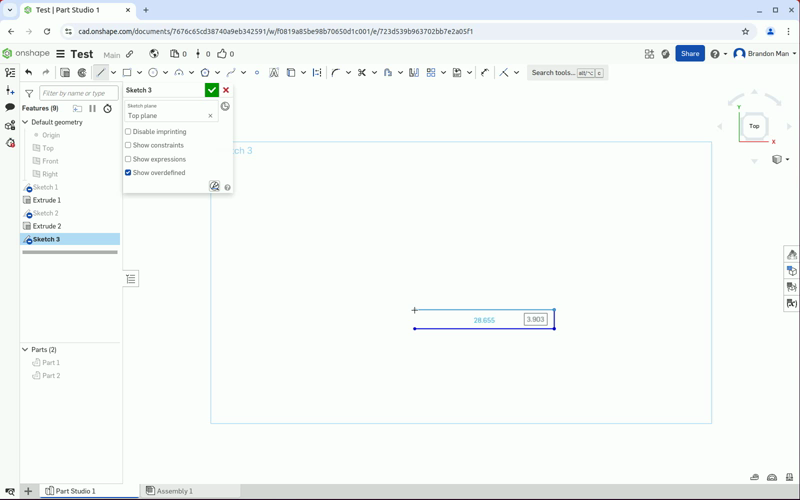
mouse_move(444, 309)
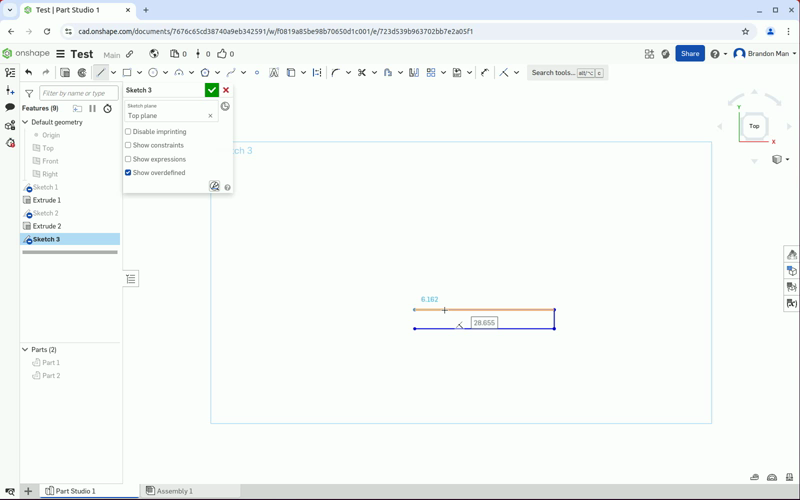
key_down(shift)
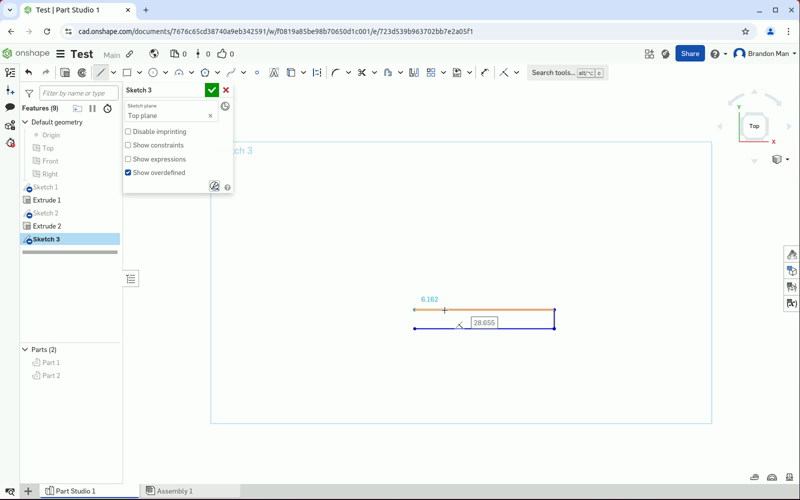
mouse_move(414, 328)
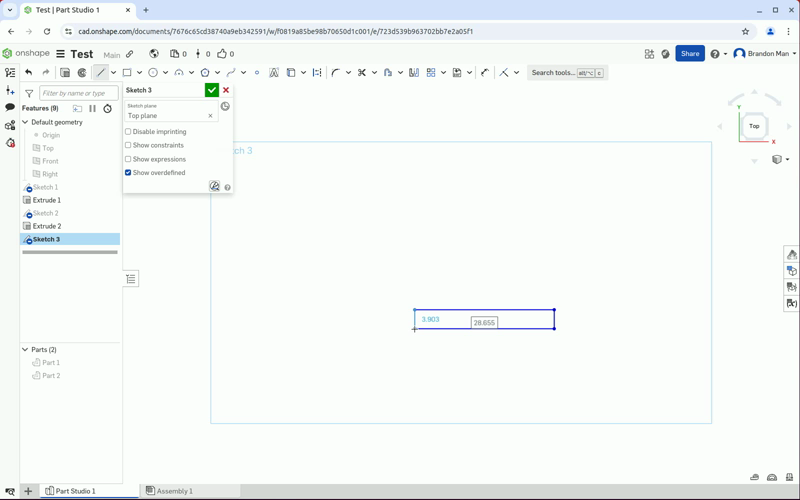
key_up(shift)
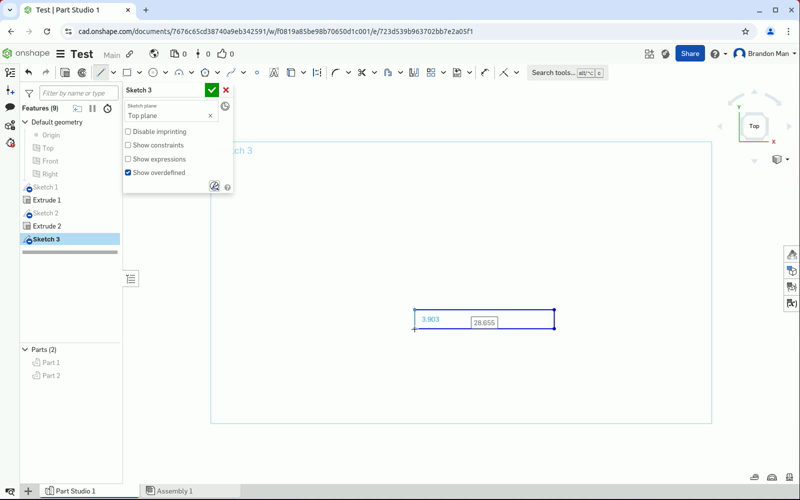
click(414, 328)
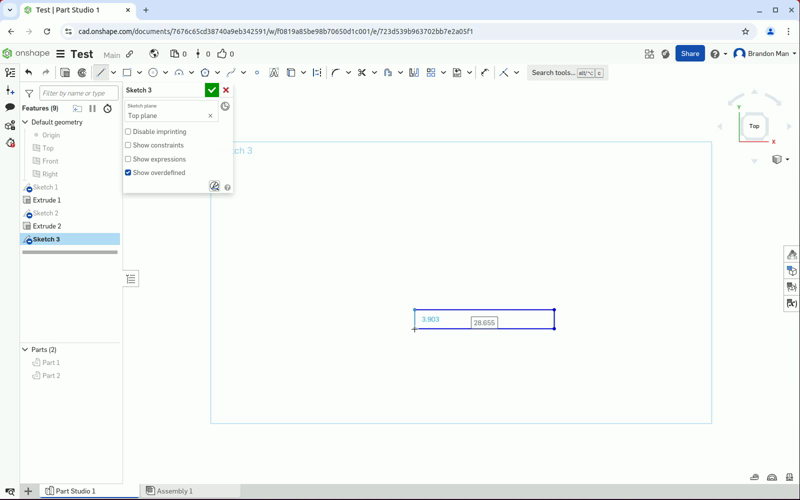
key(esc)
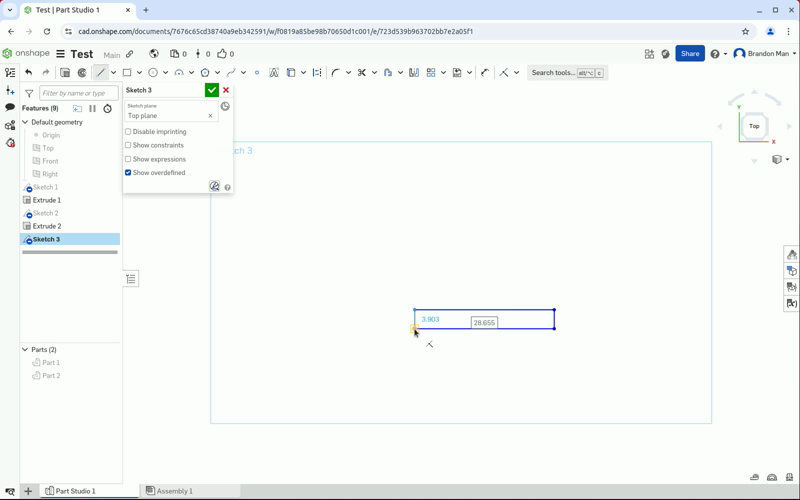
mouse_move(474, 316)
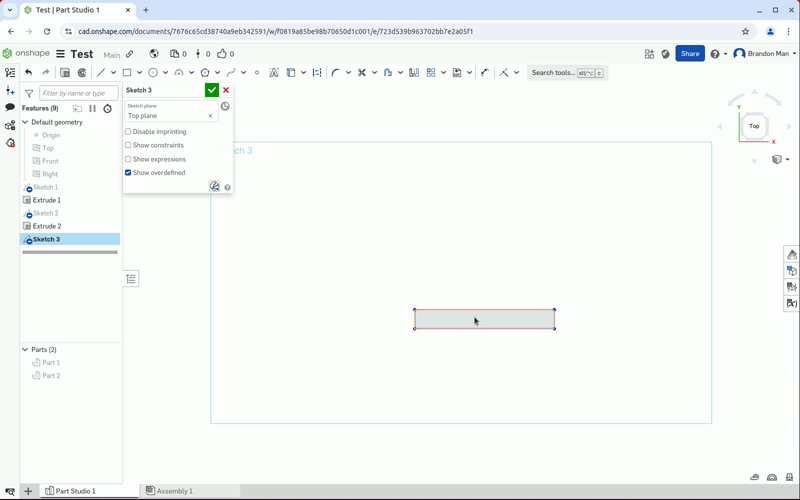
click(474, 316)
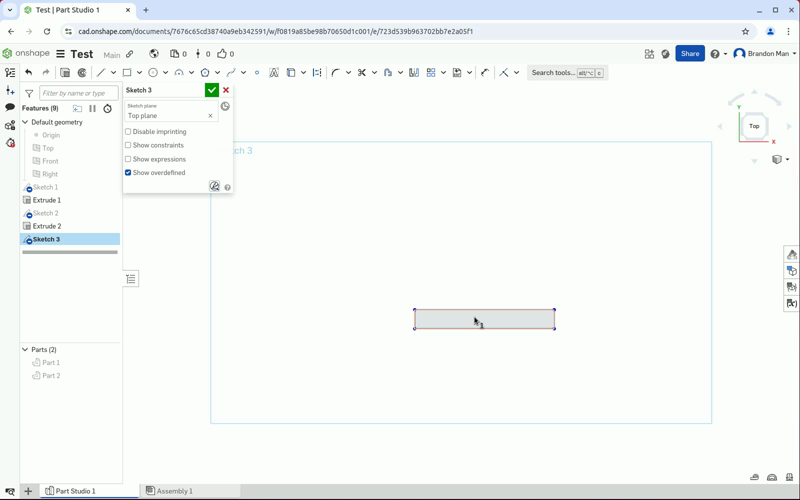
mouse_move(73, 352)
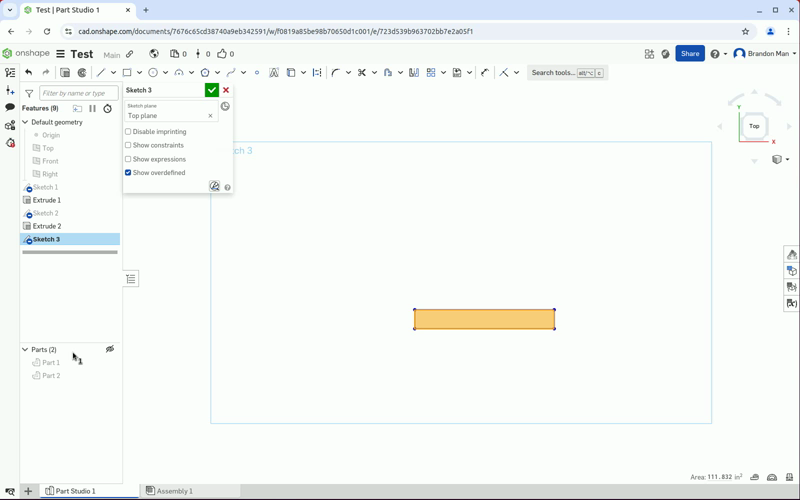
key(shift+y)
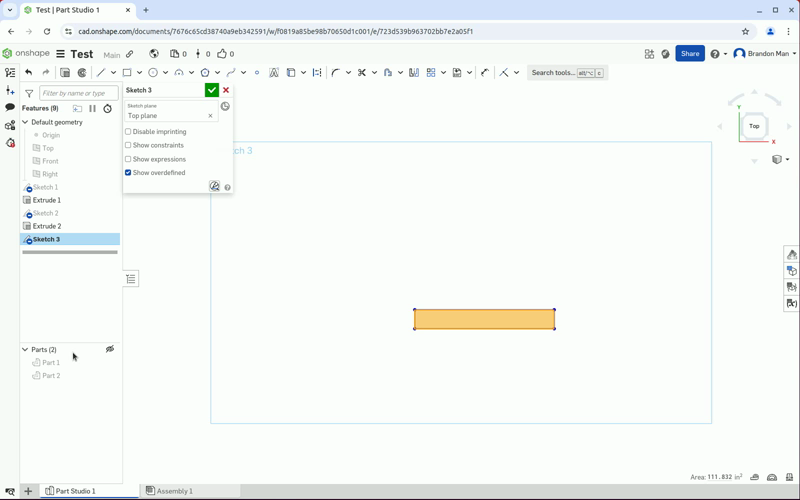
key(shift+e)
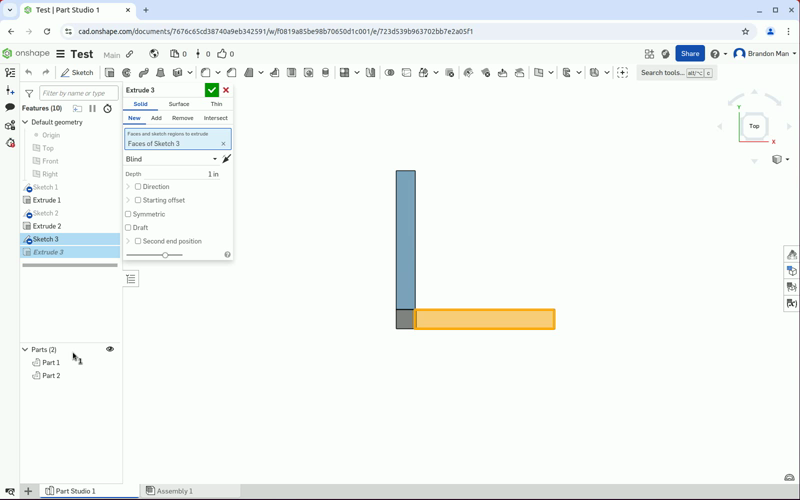
mouse_move(143, 106)
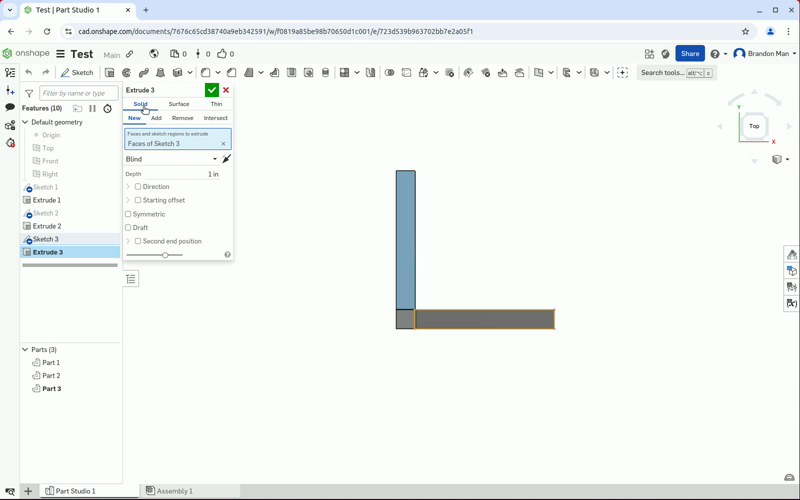
click(143, 106)
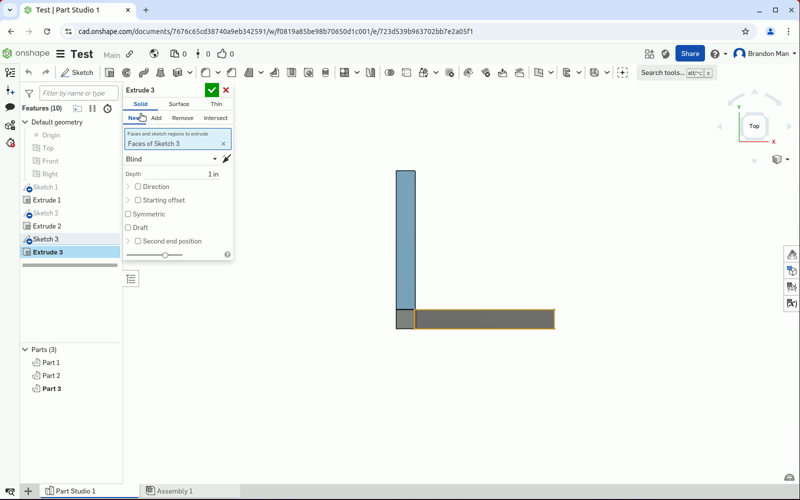
mouse_move(137, 120)
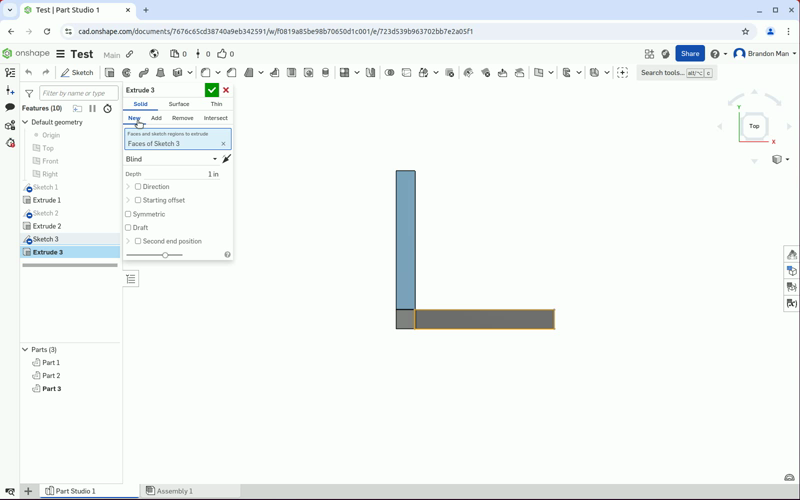
click(137, 120)
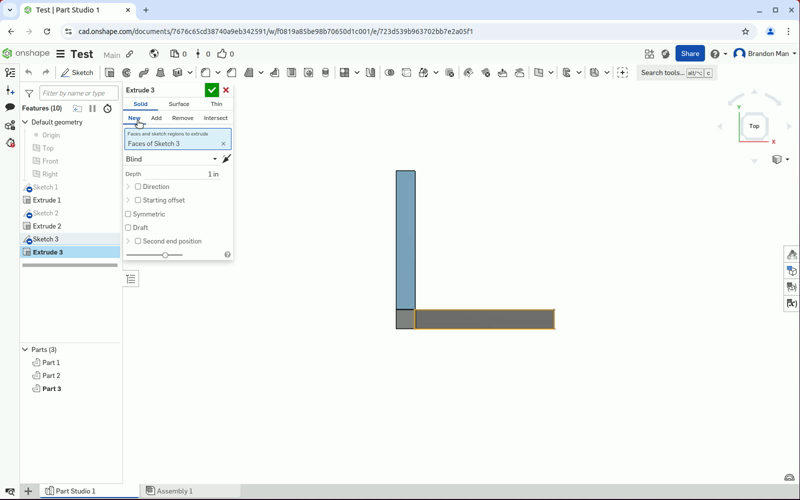
key(tab, 4)
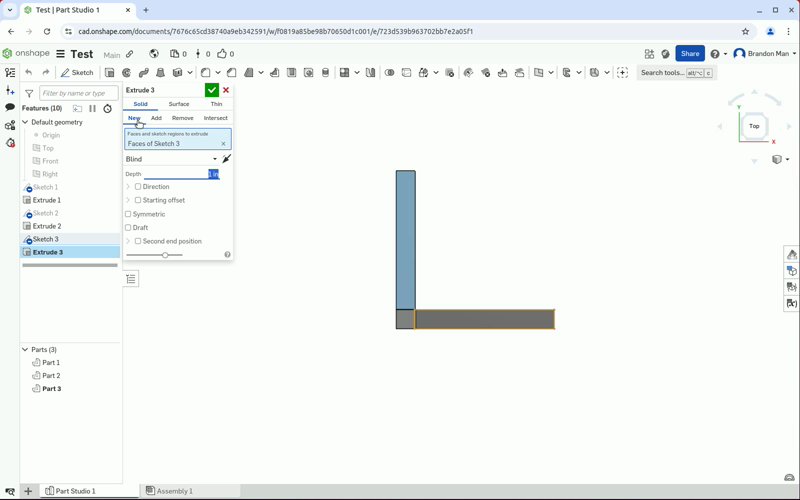
text(2.166)
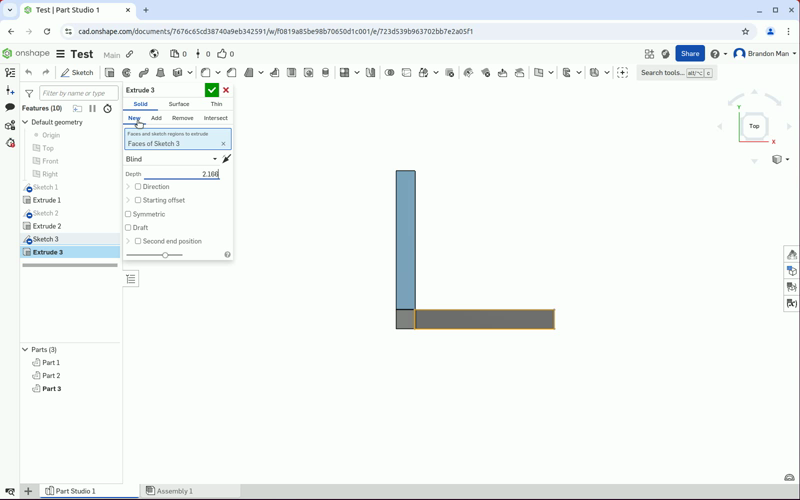
key(enter)
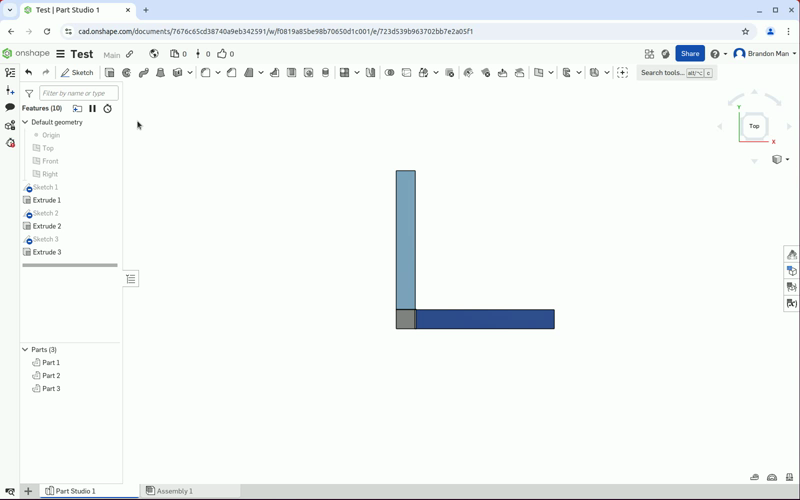
key(shift+h)
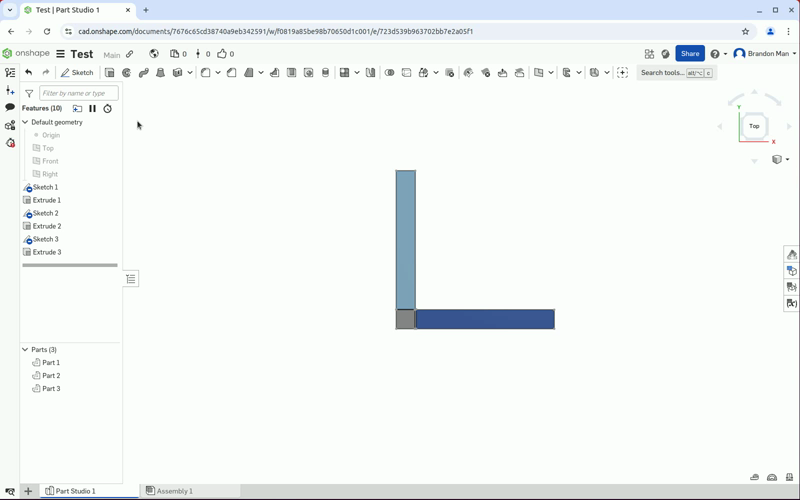
key(shift+h)
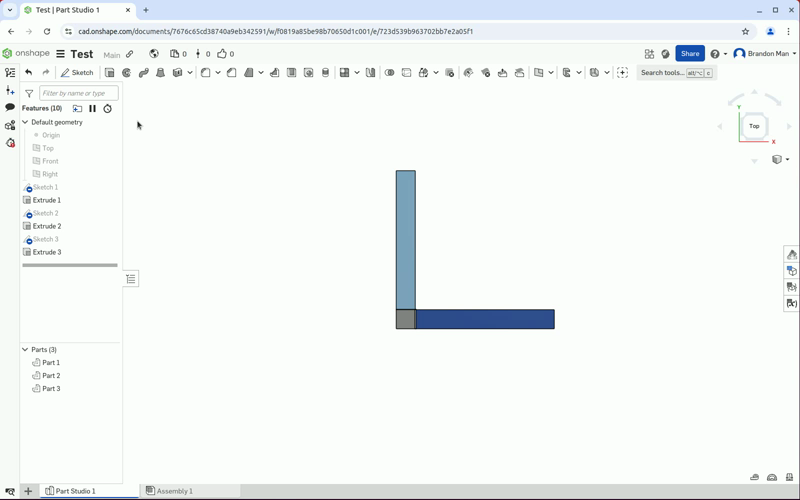
mouse_move(73, 189)
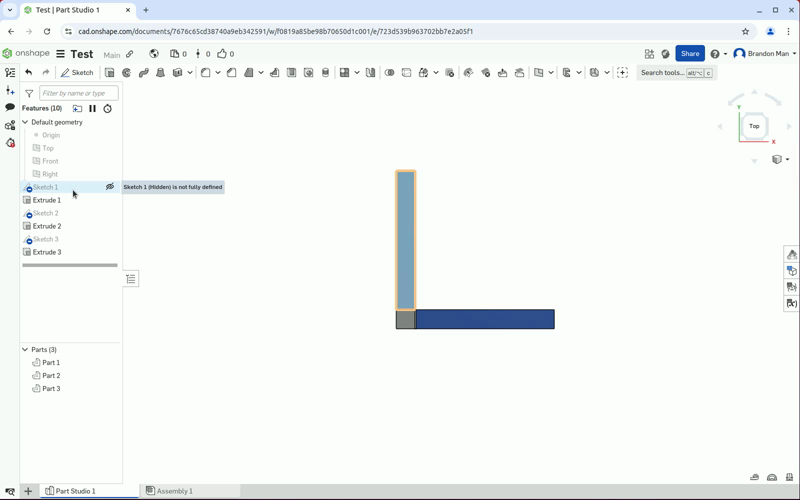
click(73, 189)
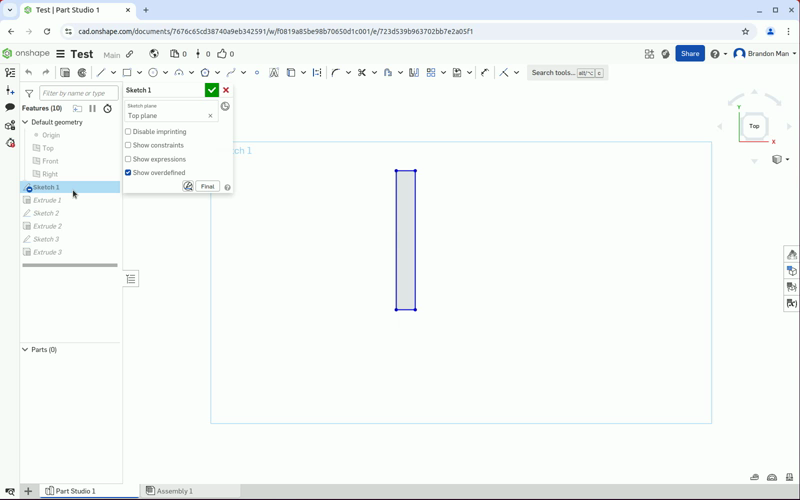
mouse_move(229, 92)
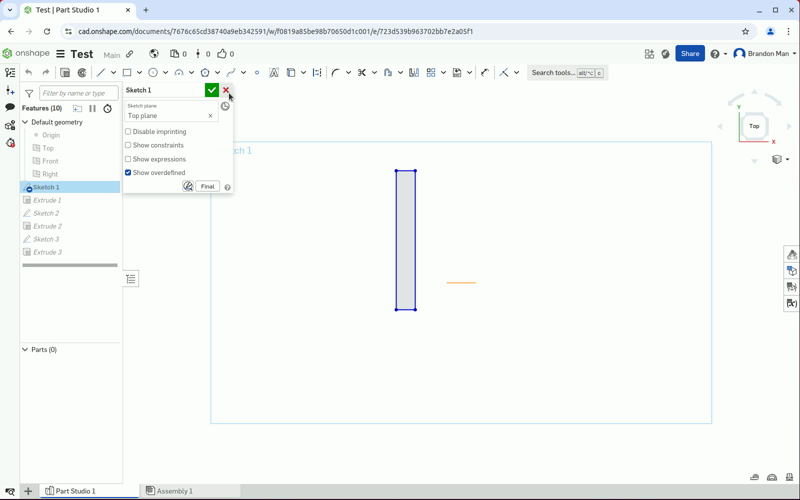
click(229, 92)
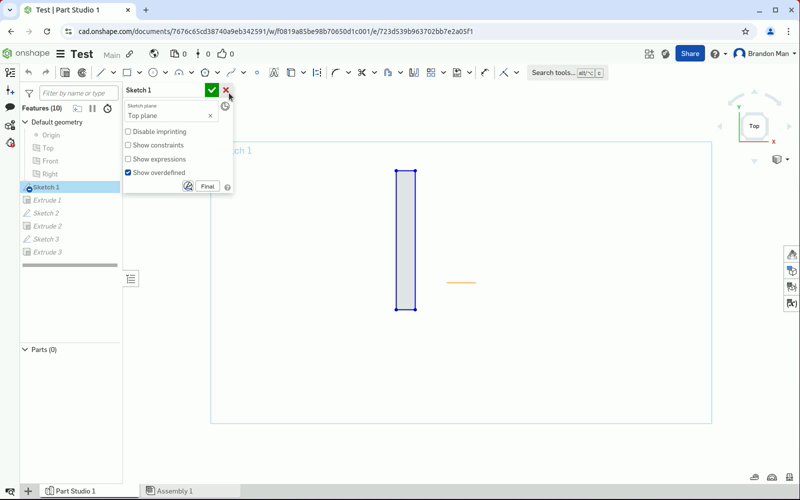
key(shift+s)
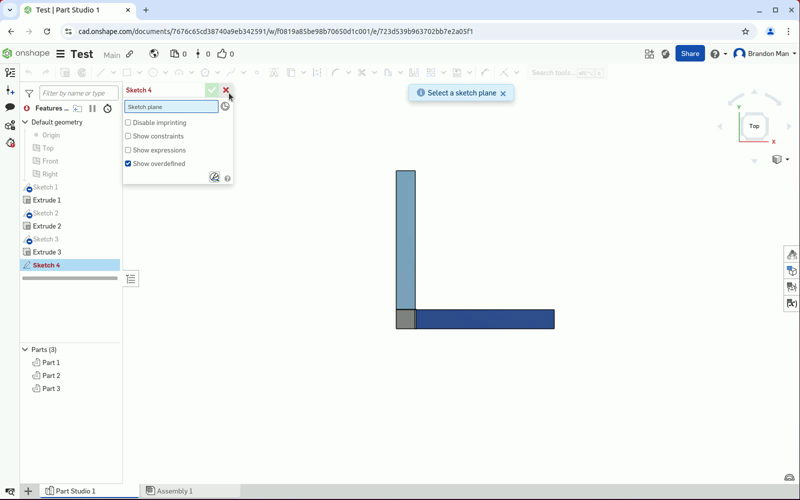
mouse_move(73, 150)
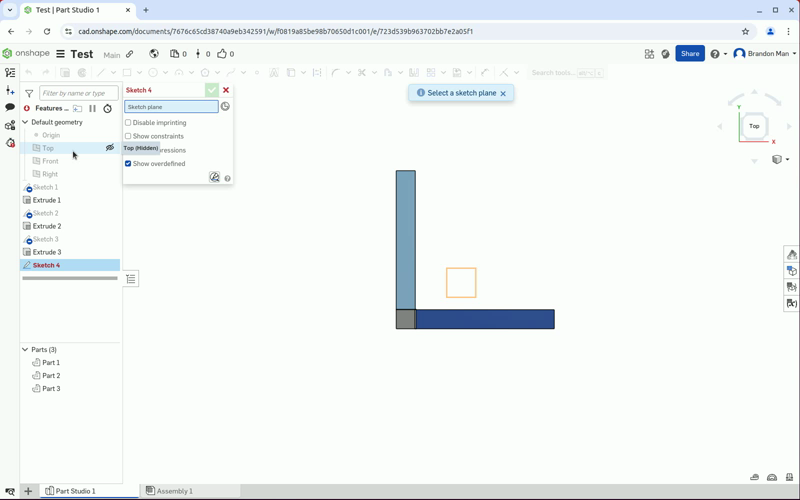
click(73, 150)
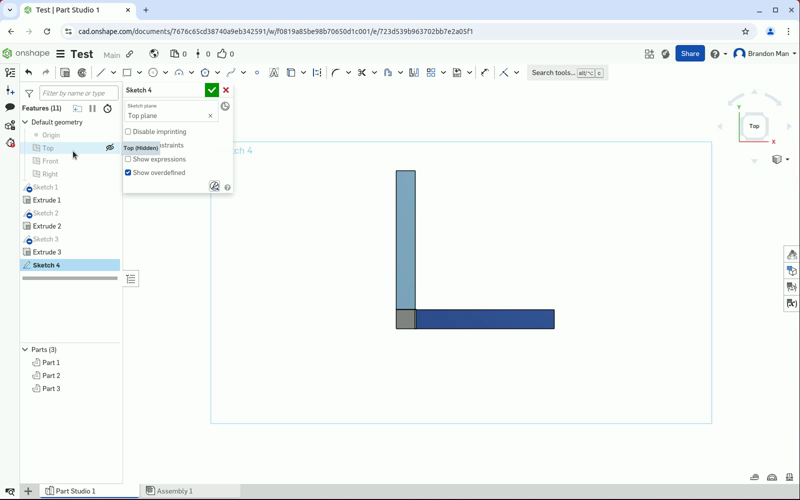
mouse_move(73, 352)
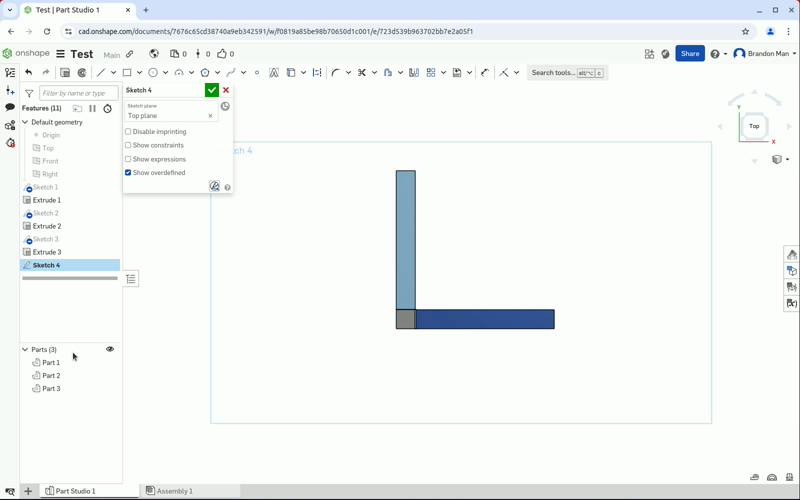
key(y)
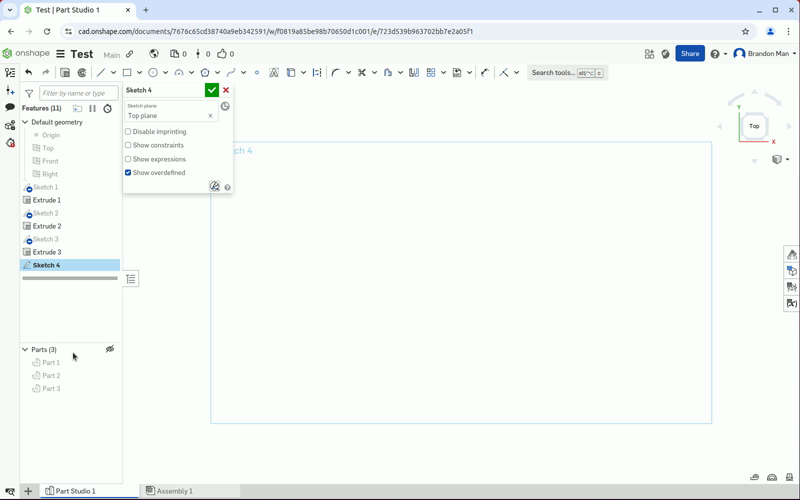
key(l)
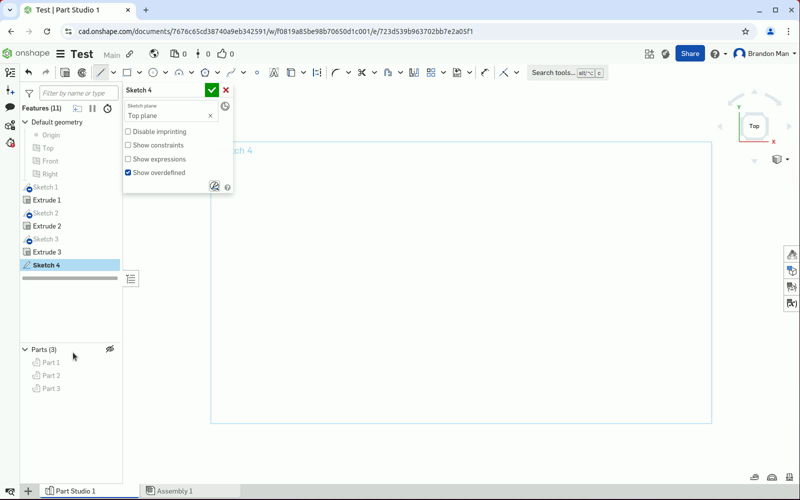
key_down(shift)
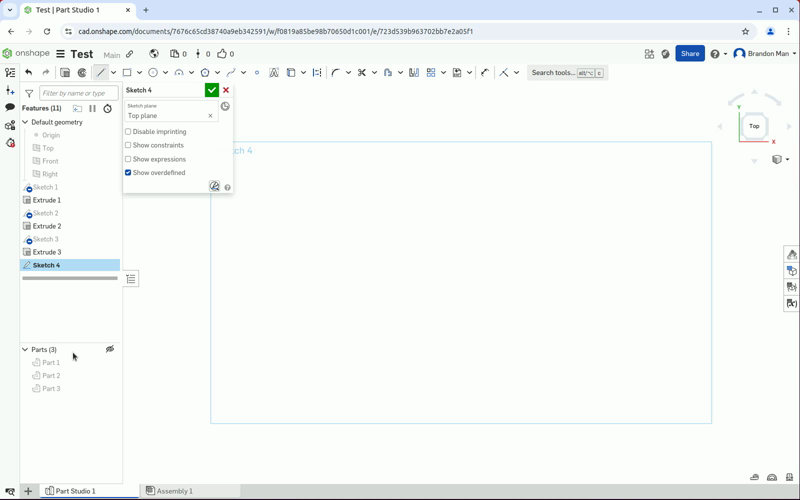
mouse_move(414, 309)
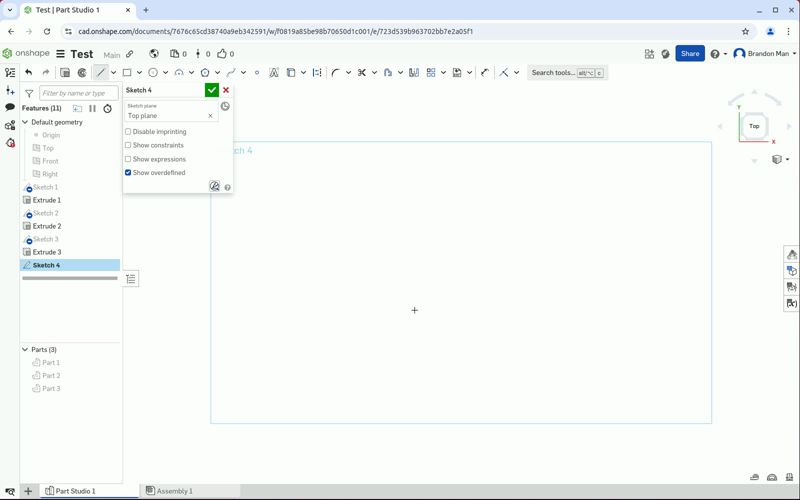
click(414, 309)
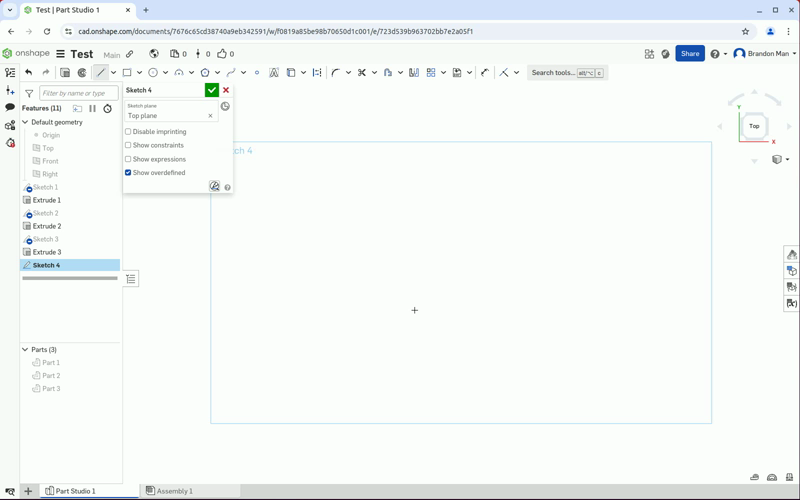
key_up(shift)
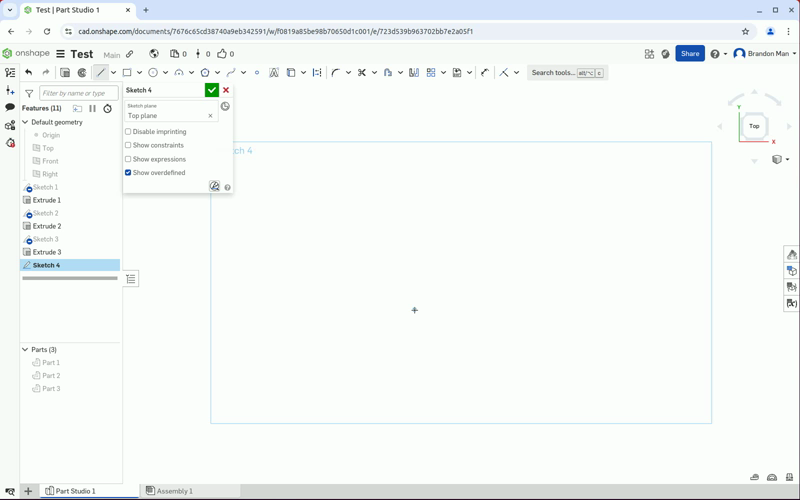
key_down(shift)
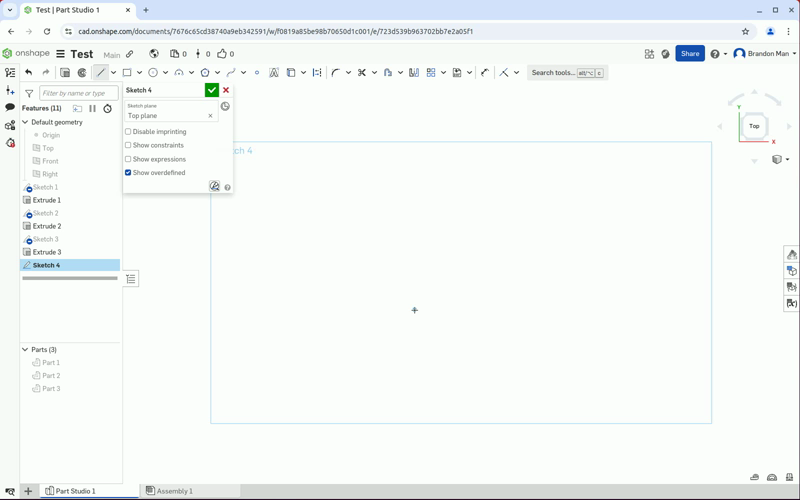
mouse_move(554, 309)
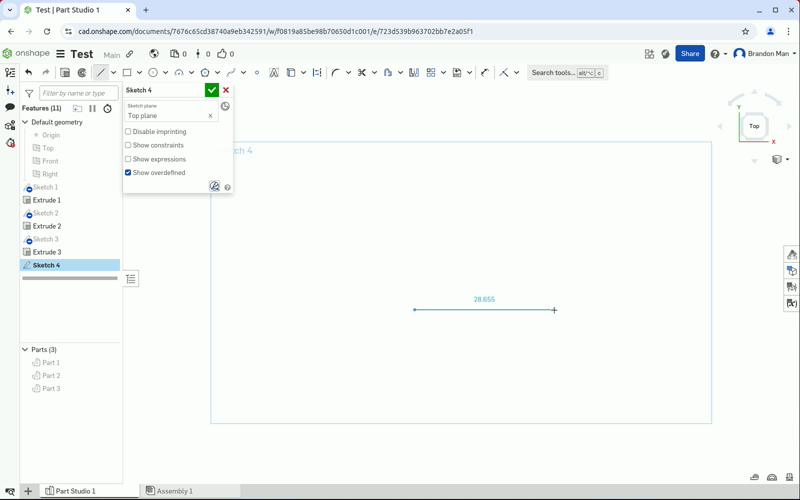
click(554, 309)
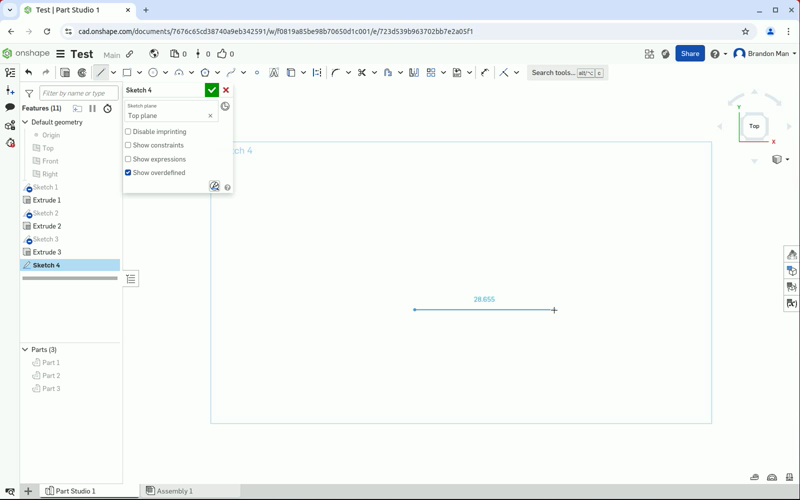
key_up(shift)
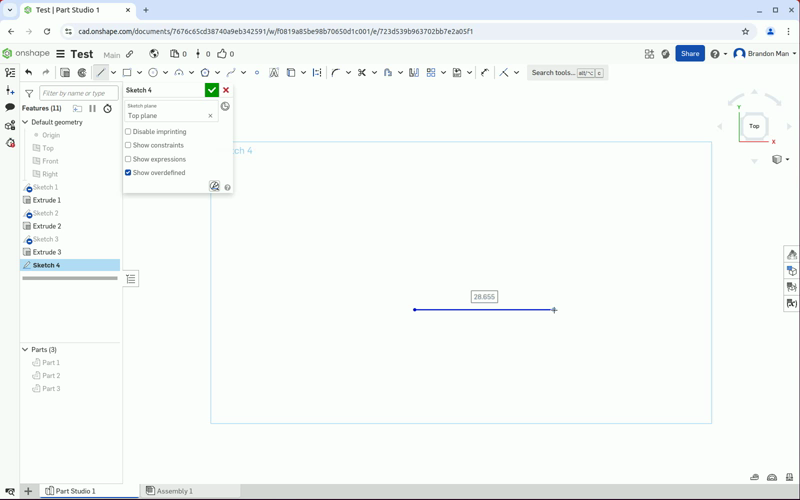
key_down(shift)
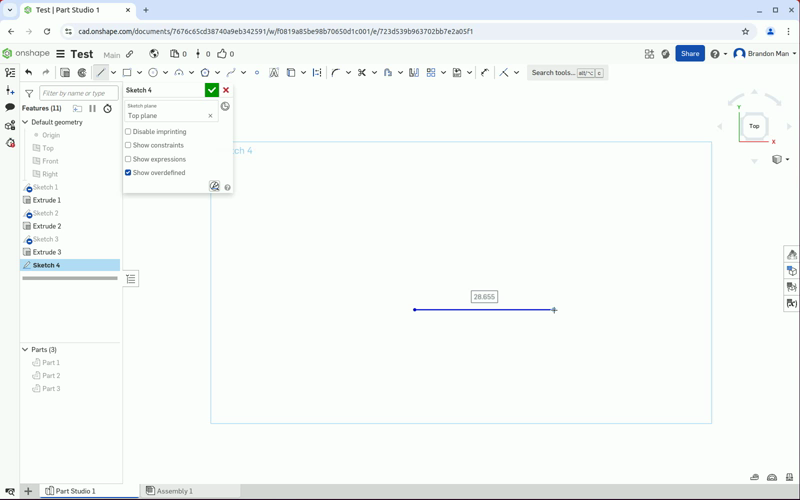
mouse_move(414, 170)
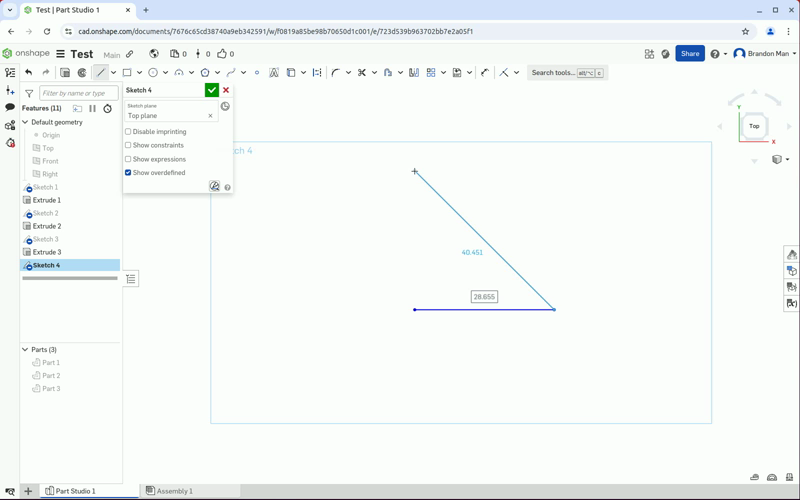
click(414, 170)
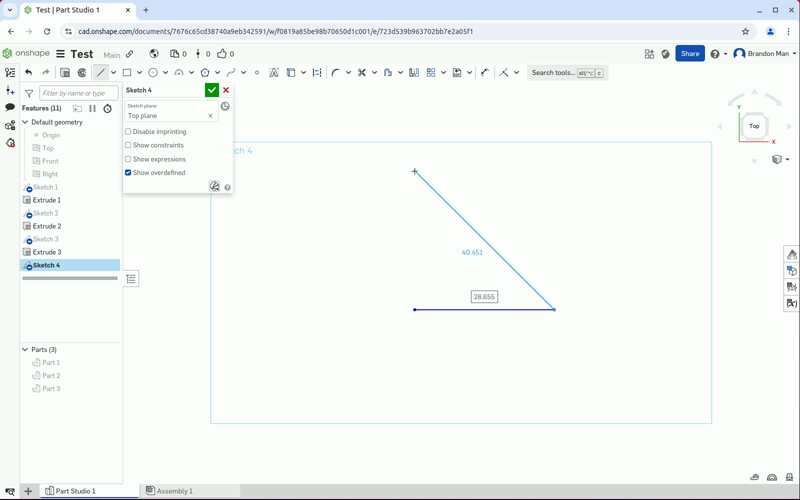
key_up(shift)
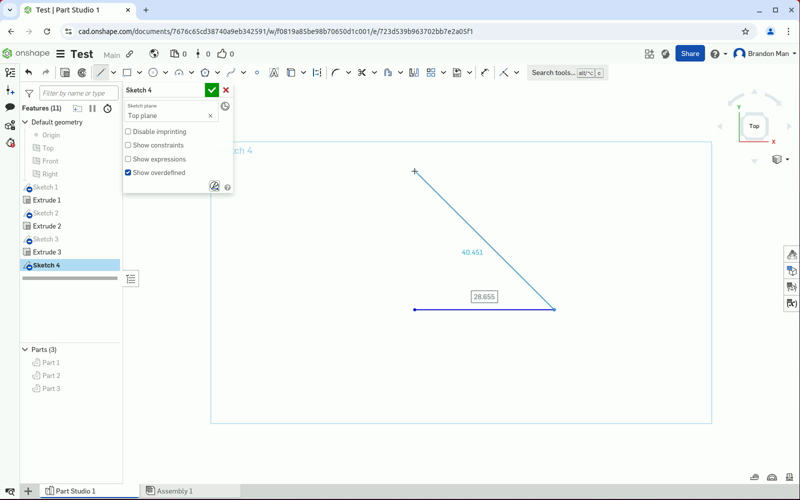
key_down(shift)
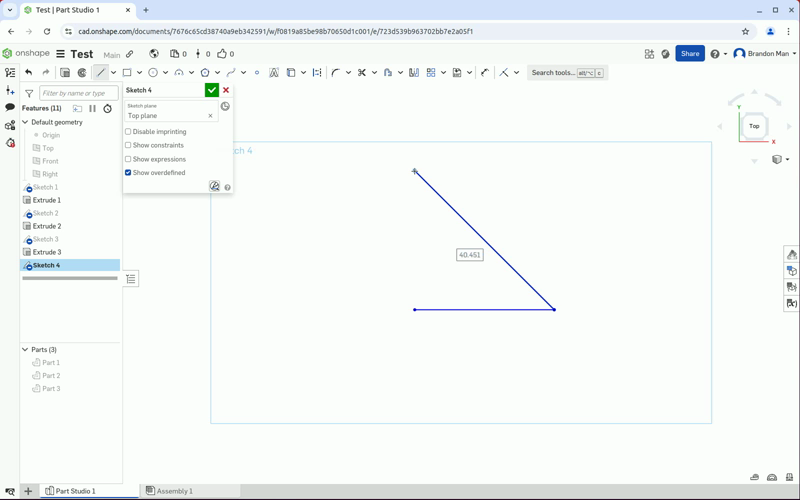
mouse_move(414, 309)
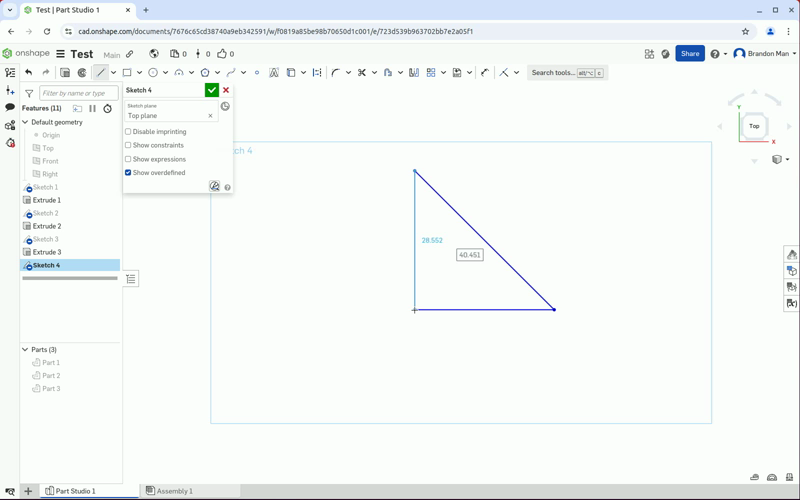
key_up(shift)
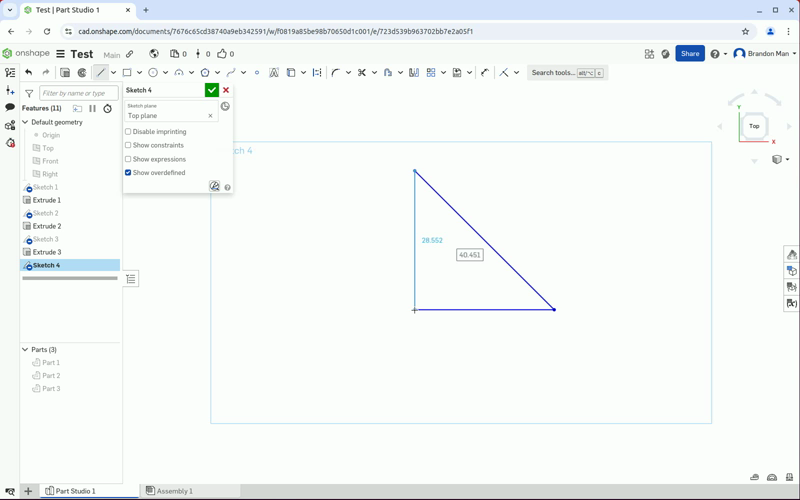
click(414, 309)
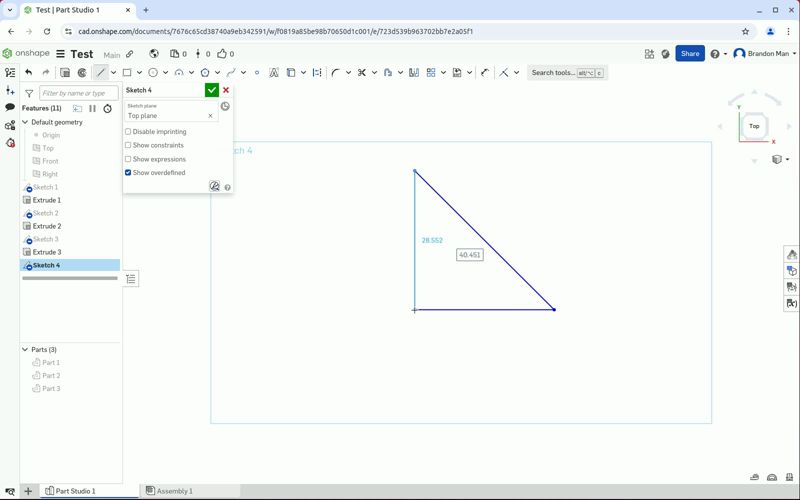
key(esc)
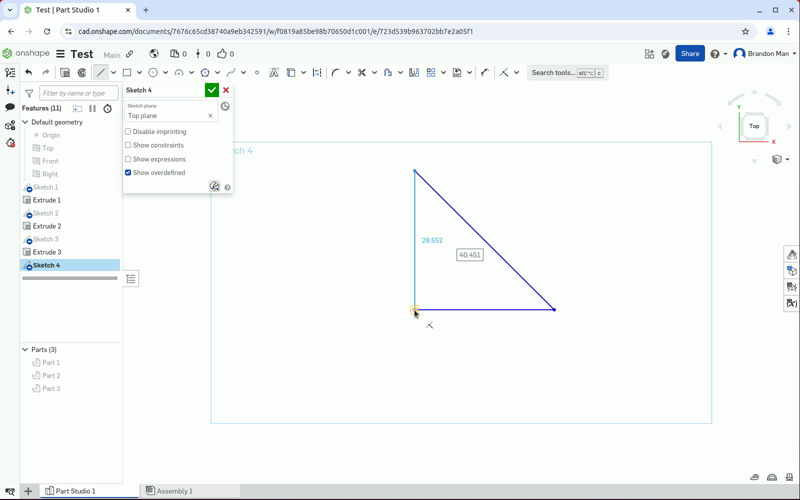
mouse_move(448, 281)
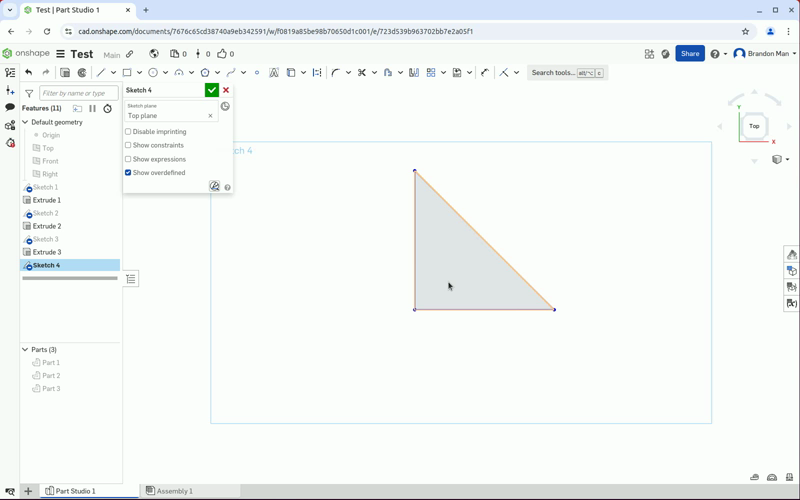
click(448, 281)
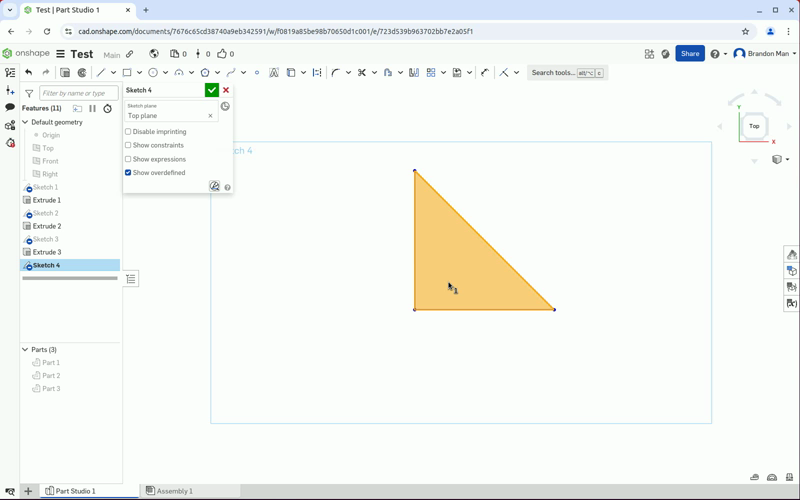
mouse_move(73, 352)
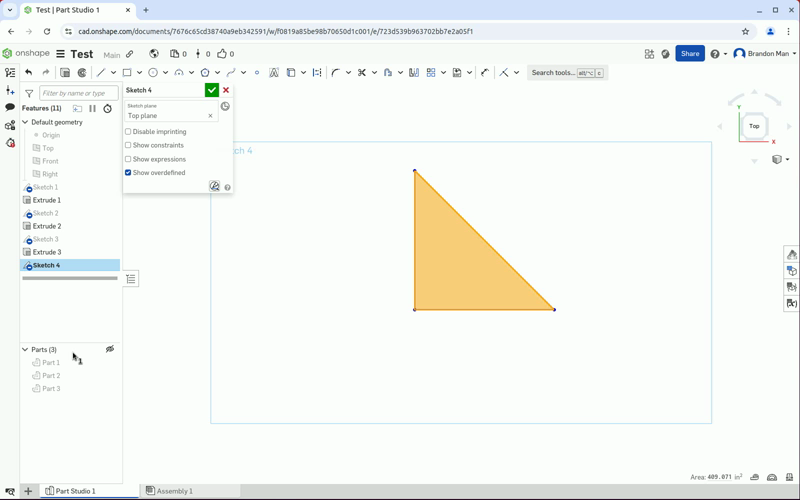
key(shift+y)
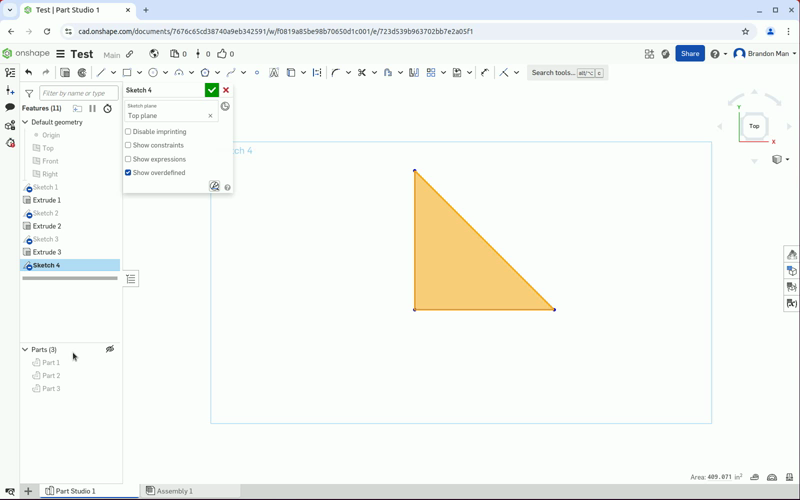
key(shift+e)
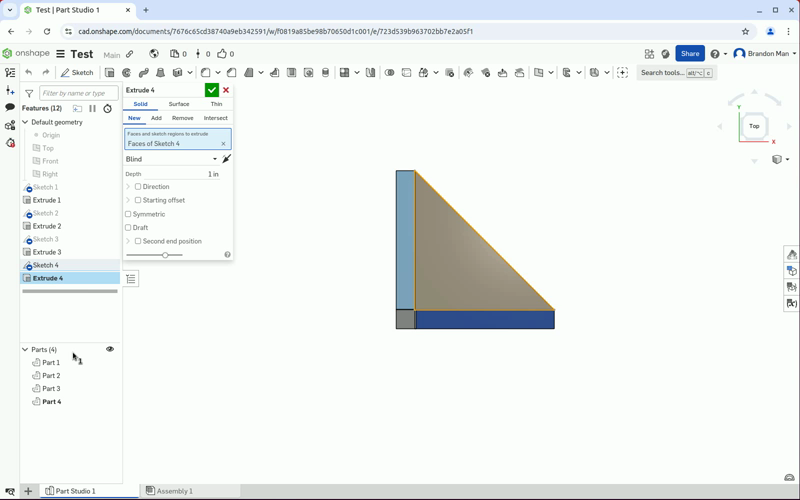
mouse_move(143, 106)
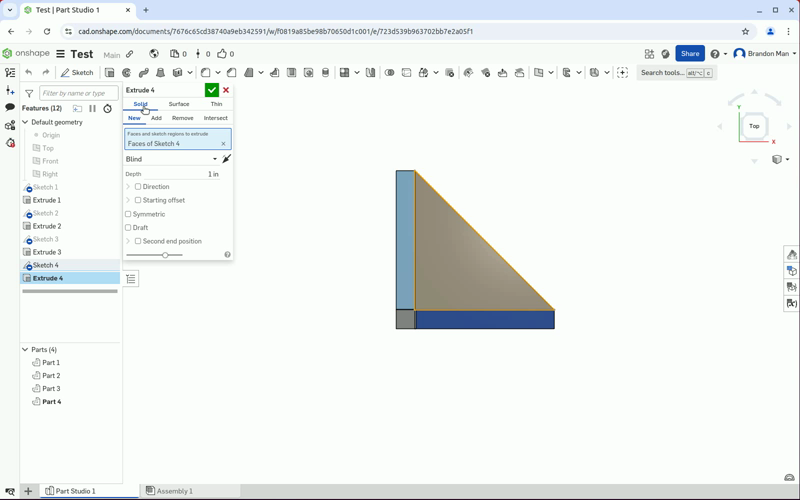
click(143, 106)
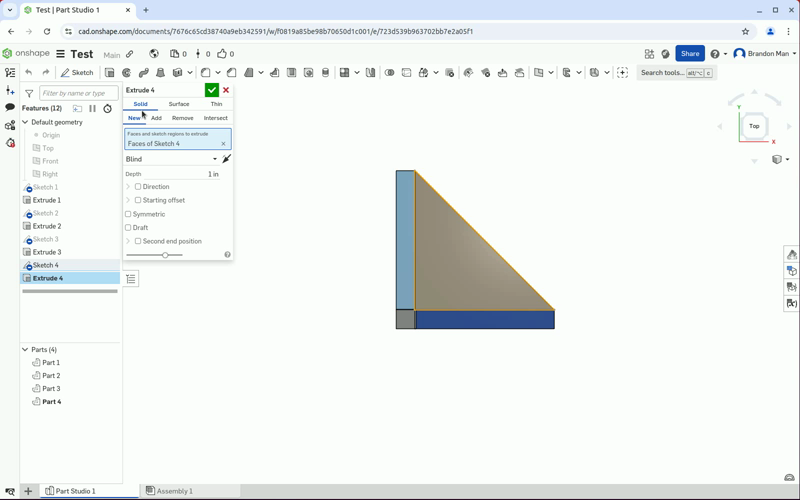
mouse_move(137, 120)
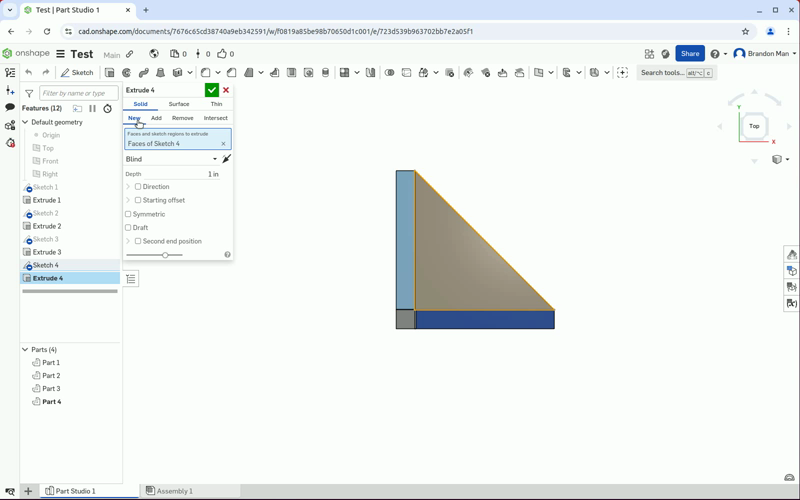
click(137, 120)
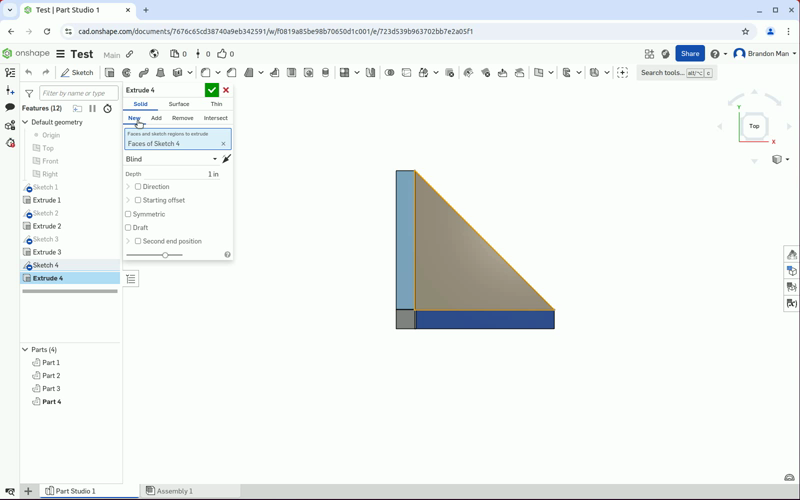
key(tab, 4)
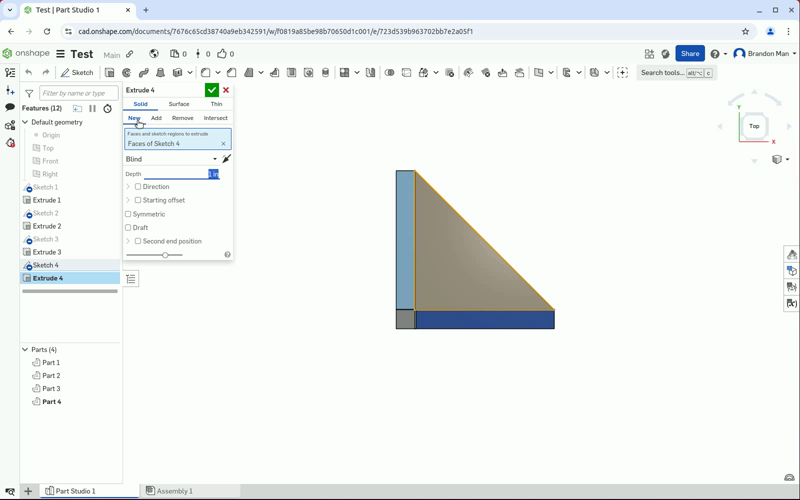
text(2.166)
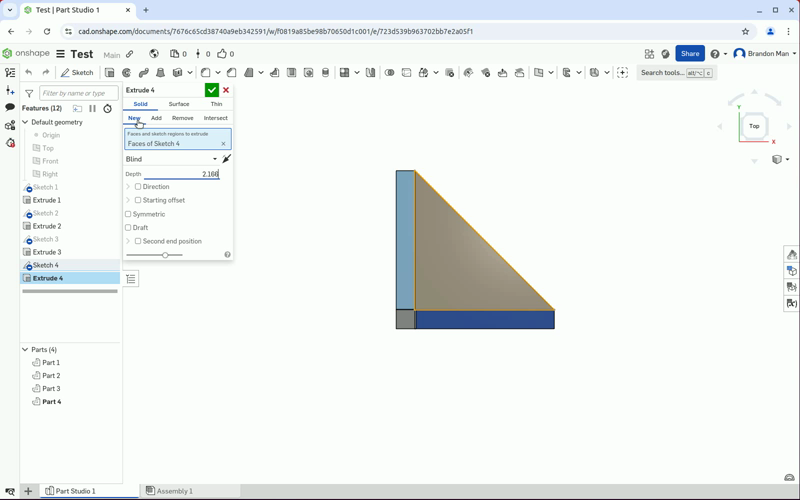
key(enter)
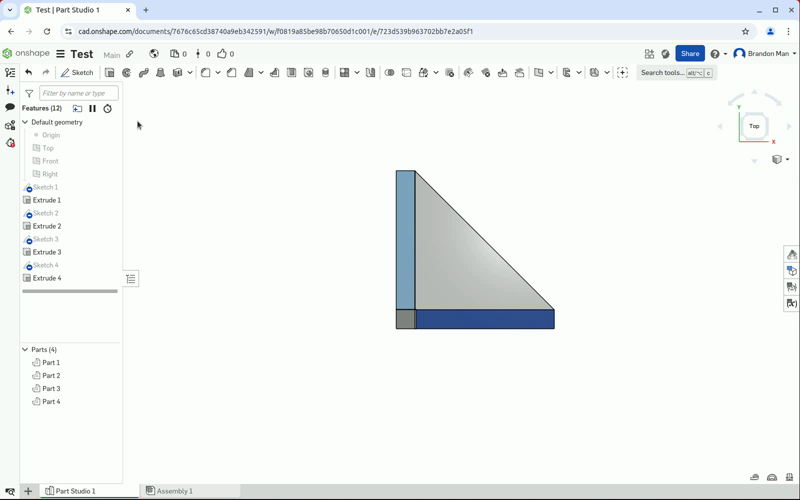
key(shift+h)
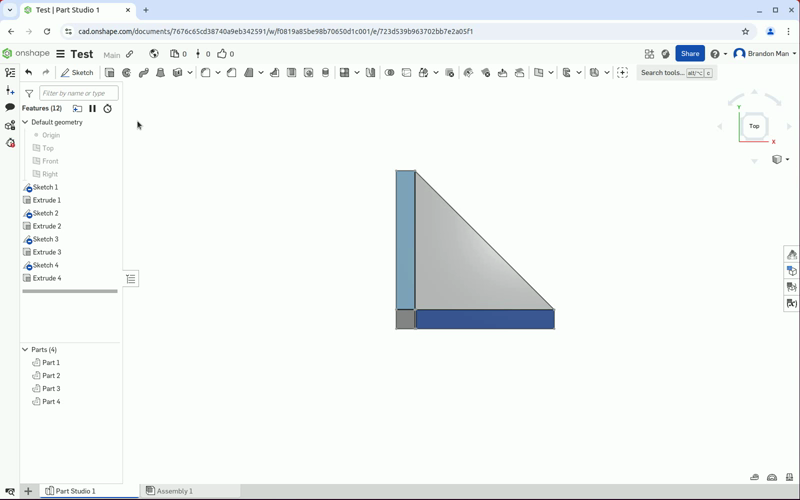
key(shift+h)
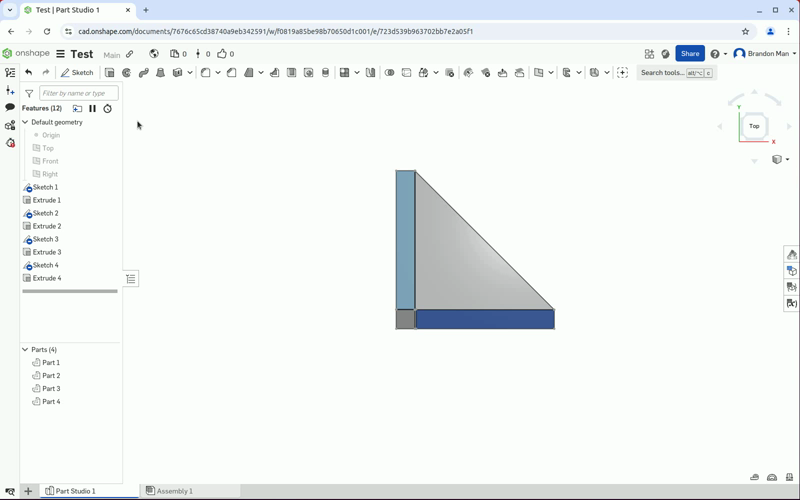
key(shift+7)
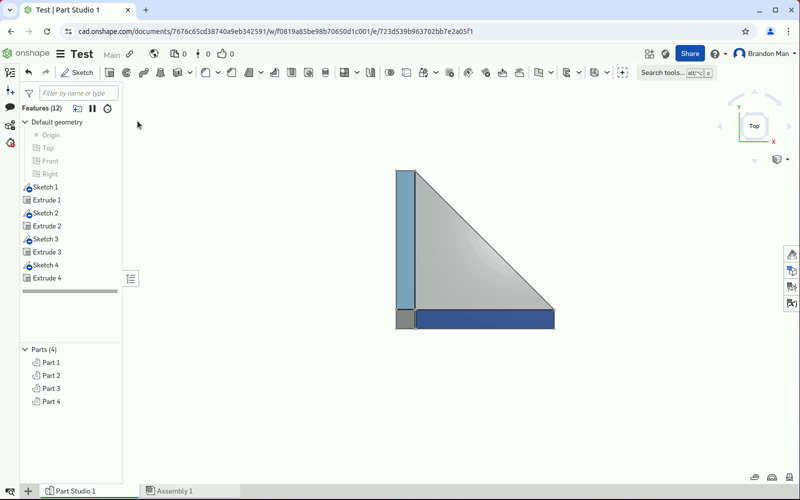
key(up, 3)
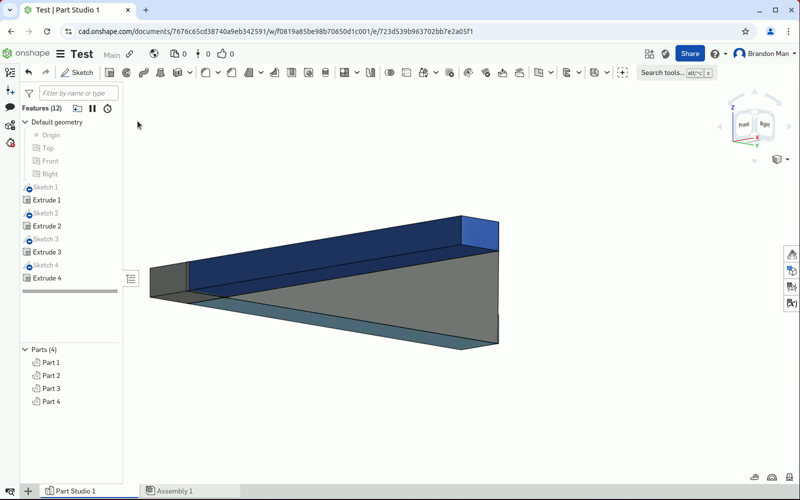
key(left, 3)
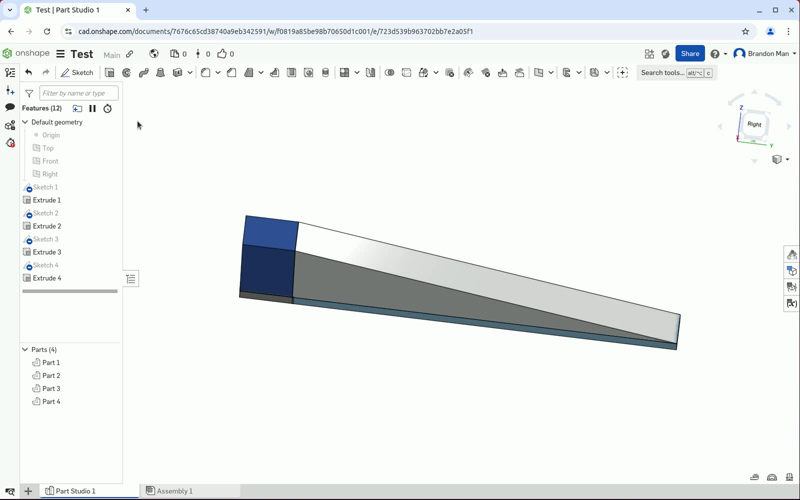
key(right, 3)
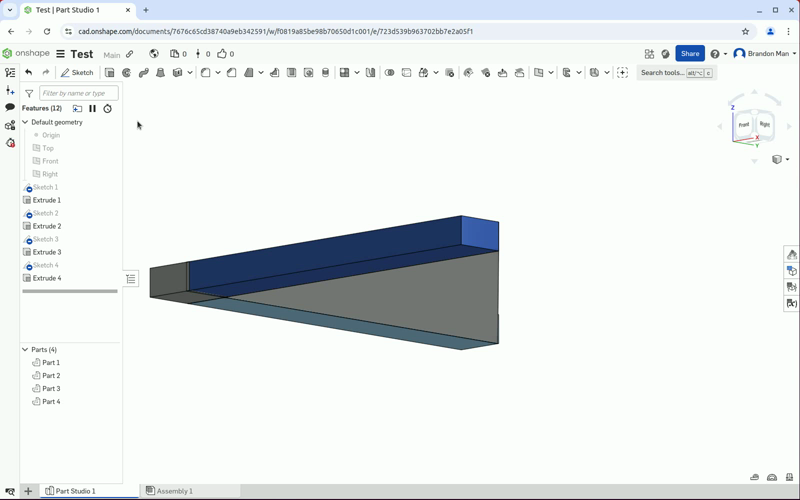
key(down, 3)
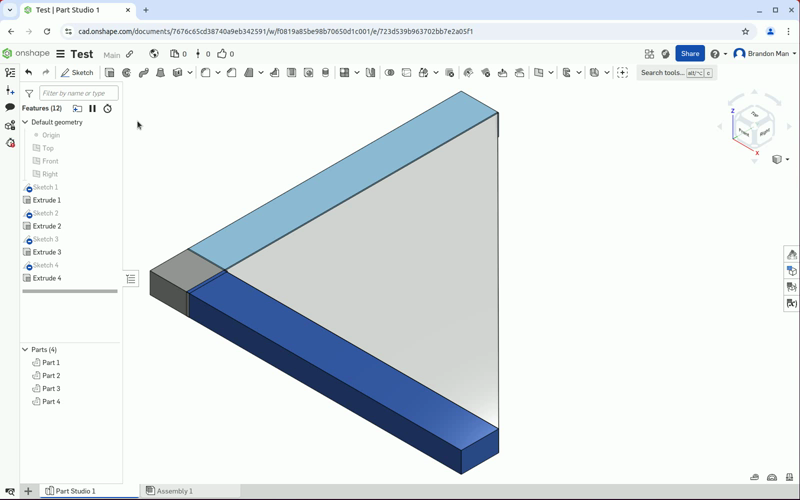
mouse_move(73, 189)
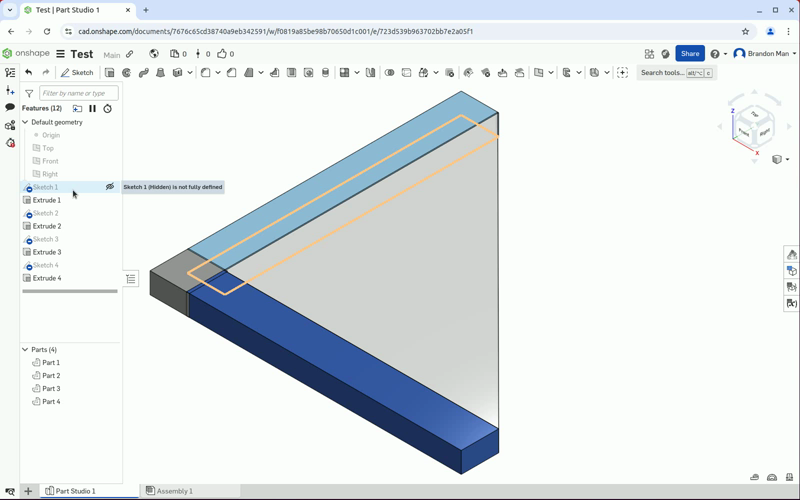
click(73, 189)